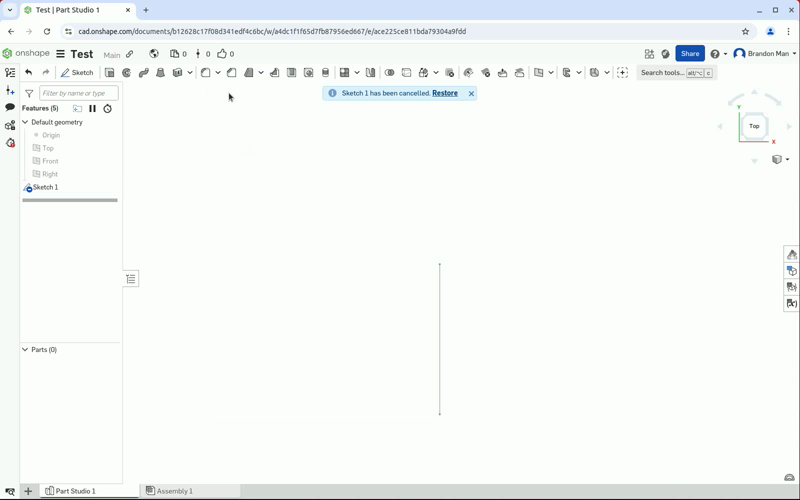
key(shift+h)
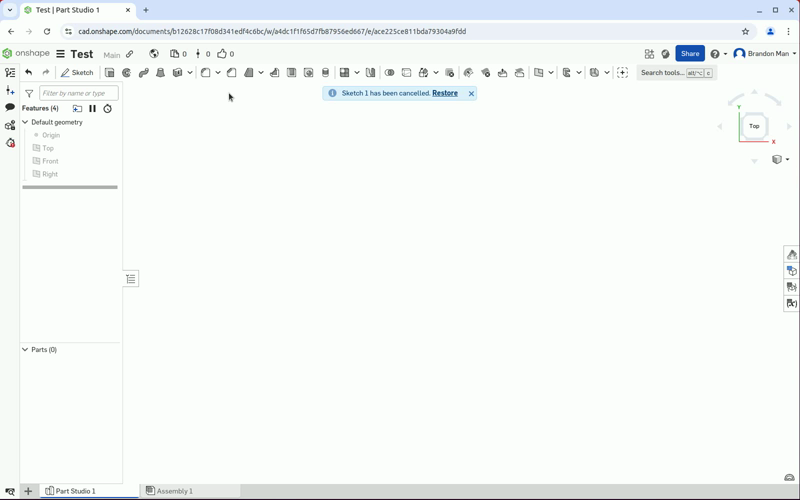
mouse_move(73, 352)
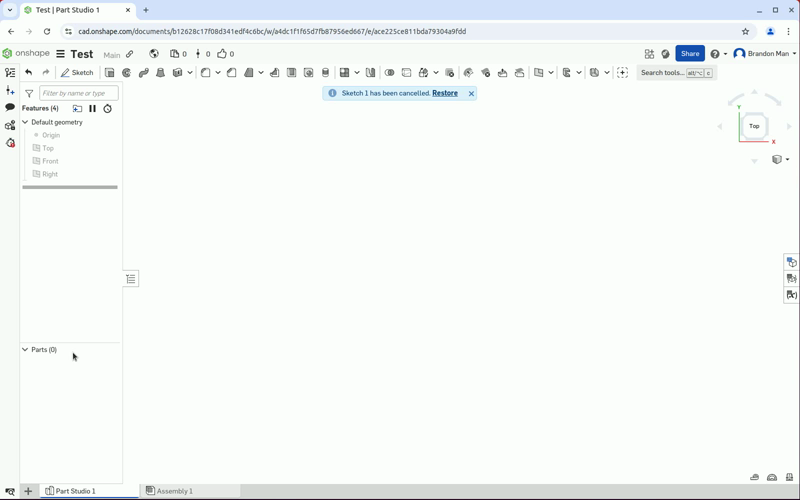
key(y)
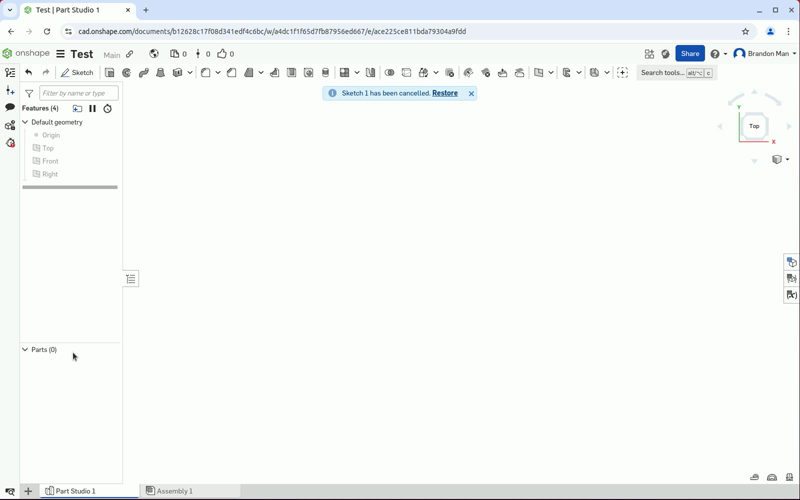
key(shift+p)
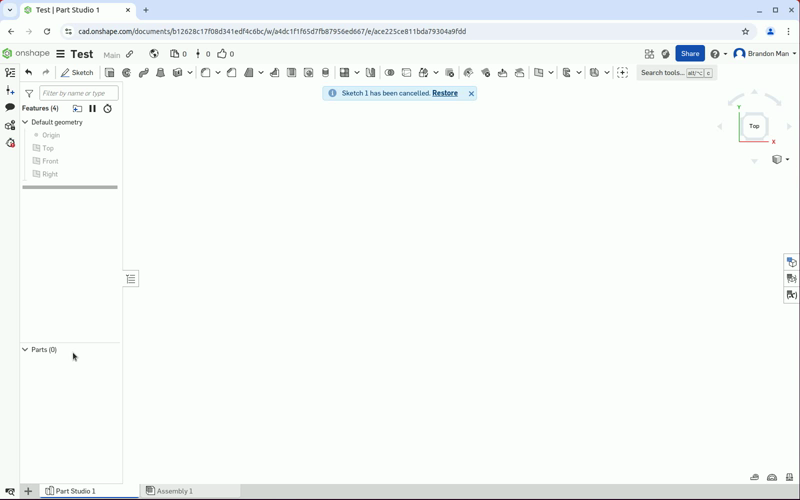
key(space)
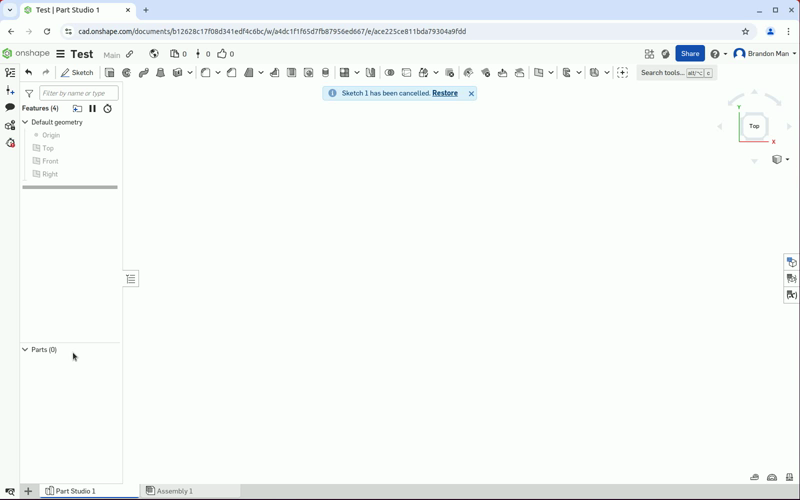
key_down(shift)
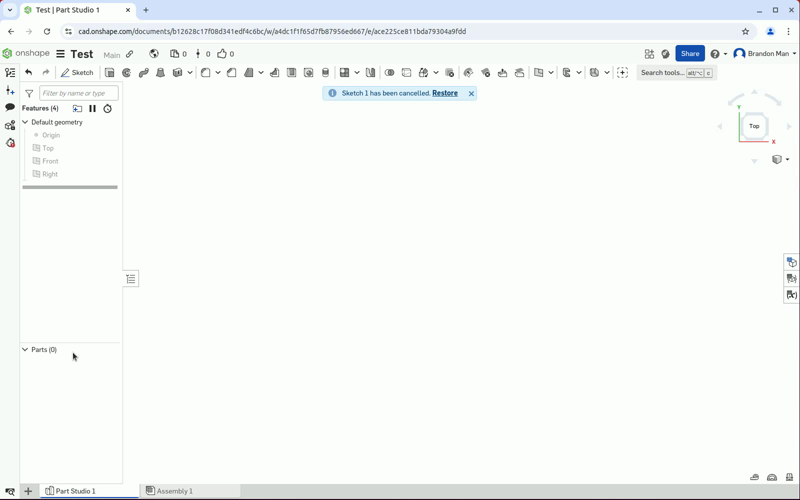
key(up)
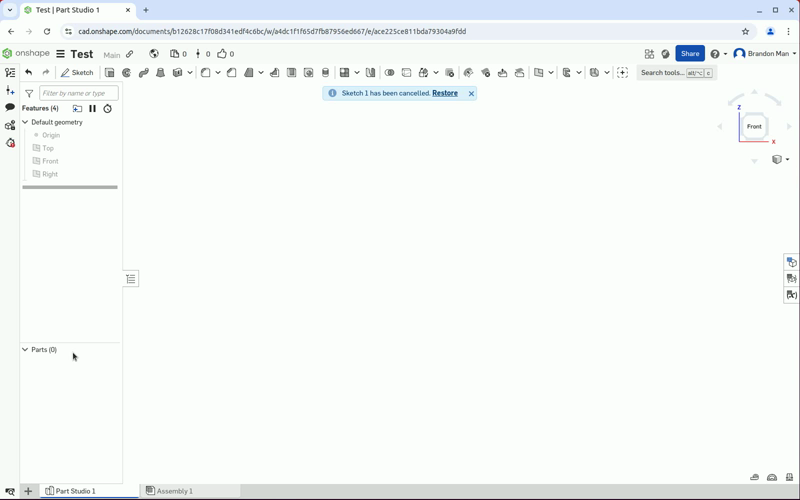
key_up(shift)
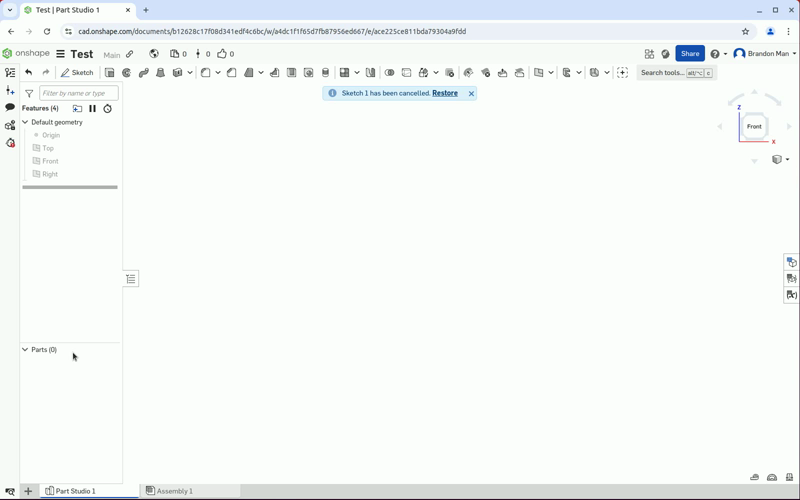
mouse_move(73, 352)
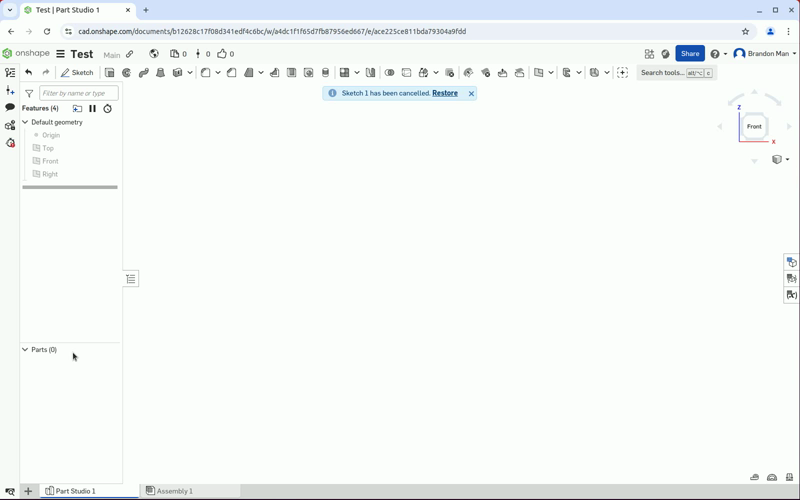
key(shift+y)
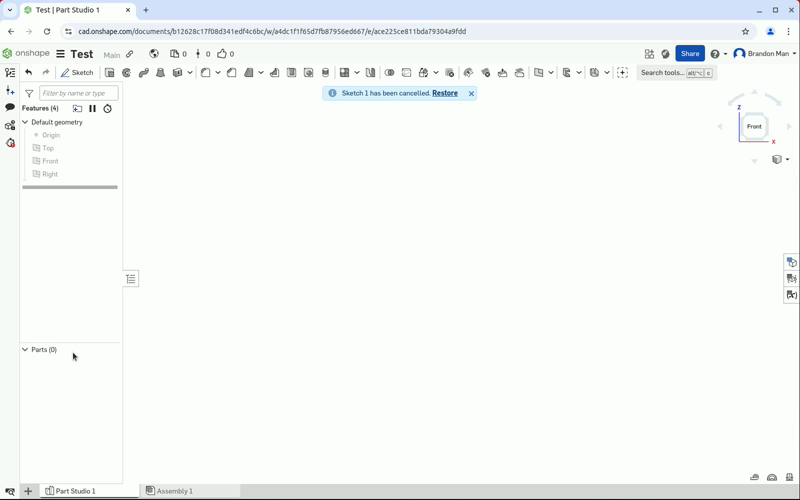
key(shift+s)
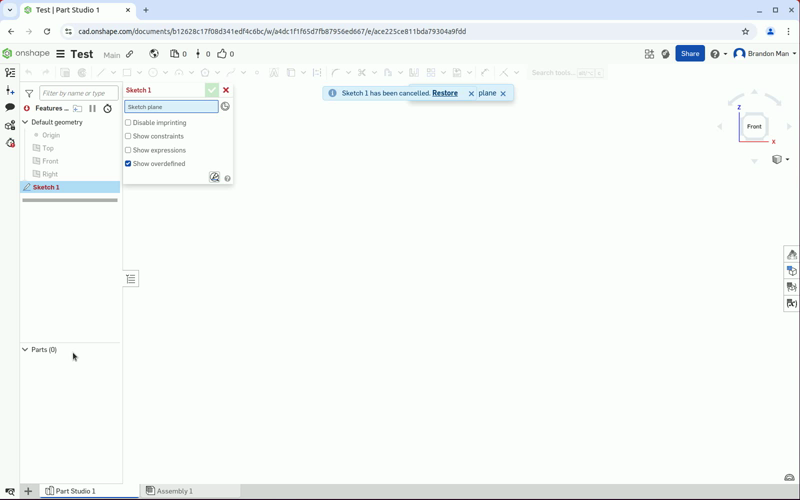
mouse_move(73, 163)
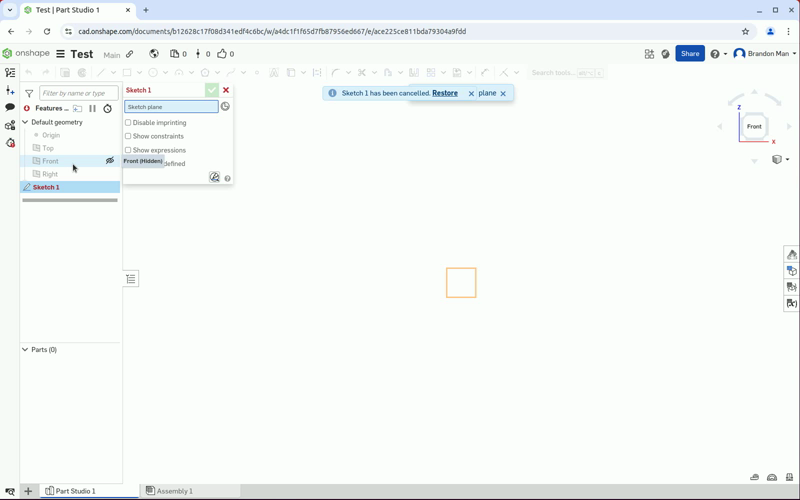
click(73, 163)
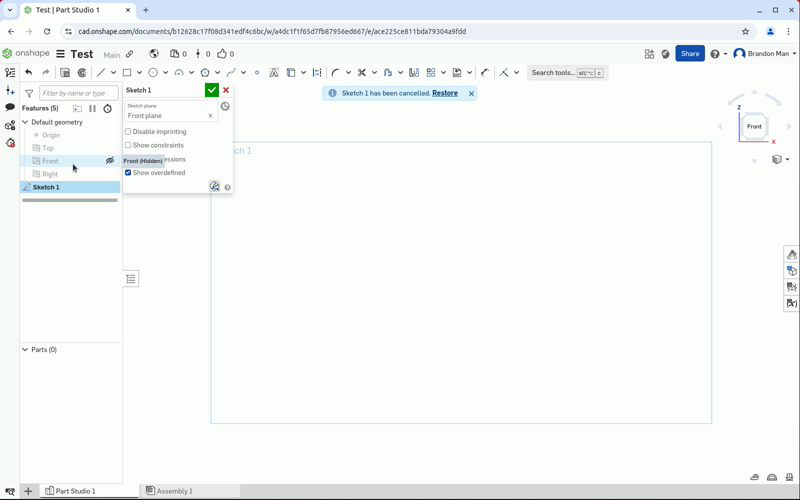
mouse_move(73, 352)
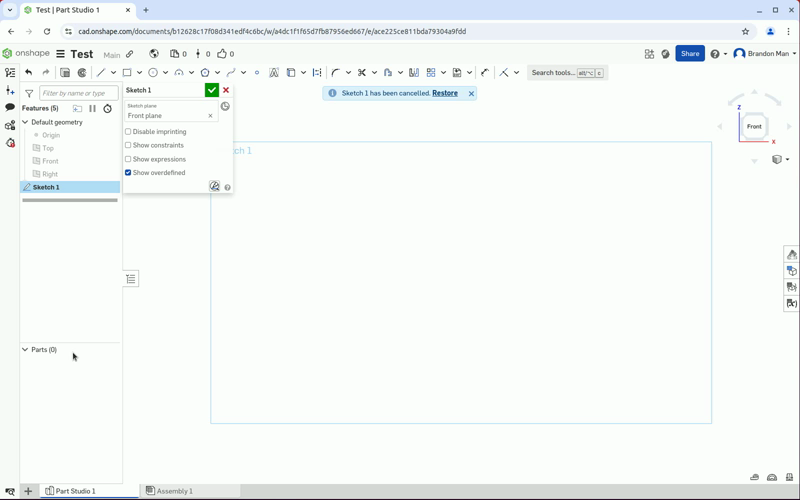
key(y)
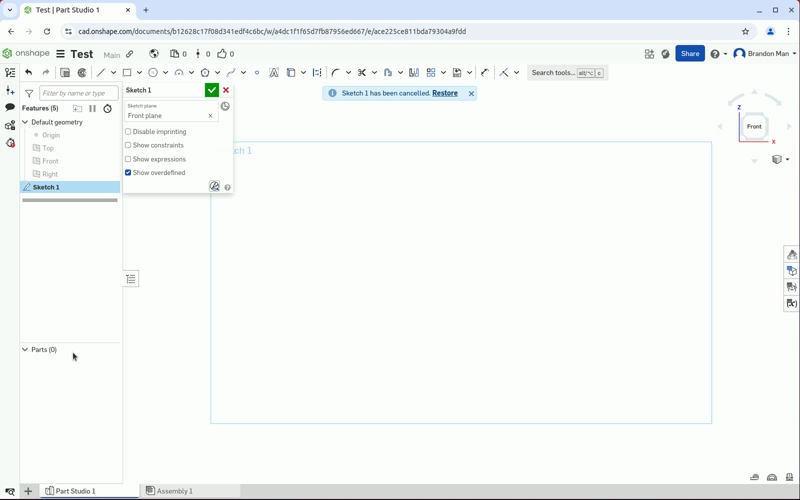
key(l)
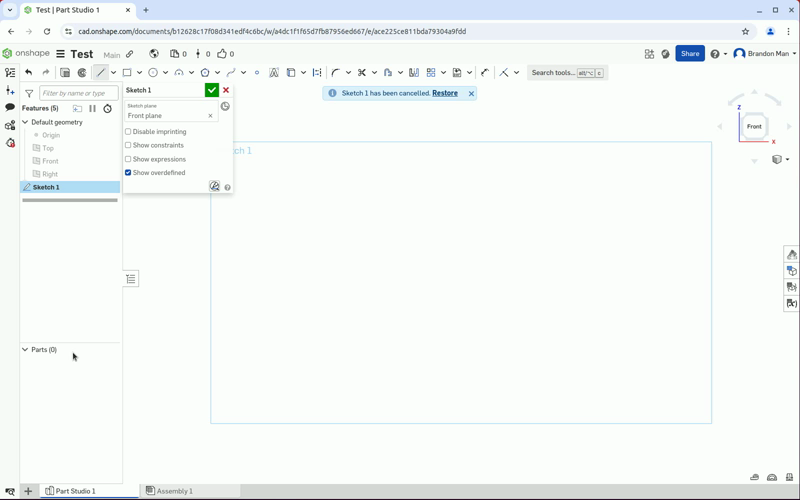
key_down(shift)
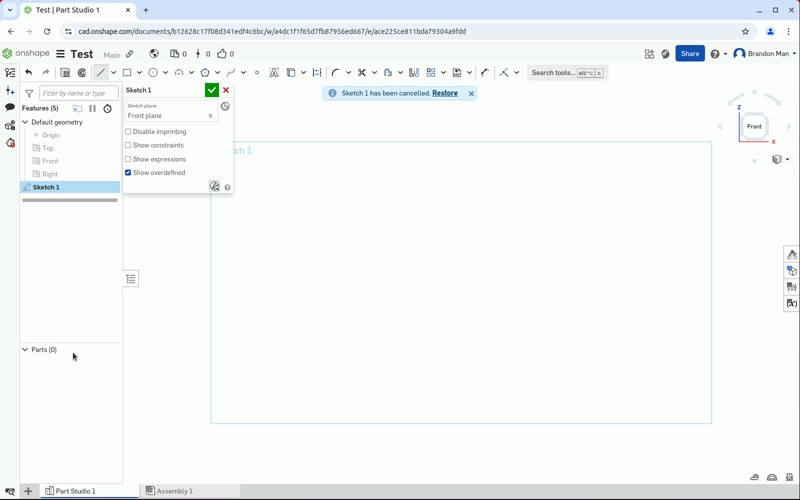
mouse_move(443, 298)
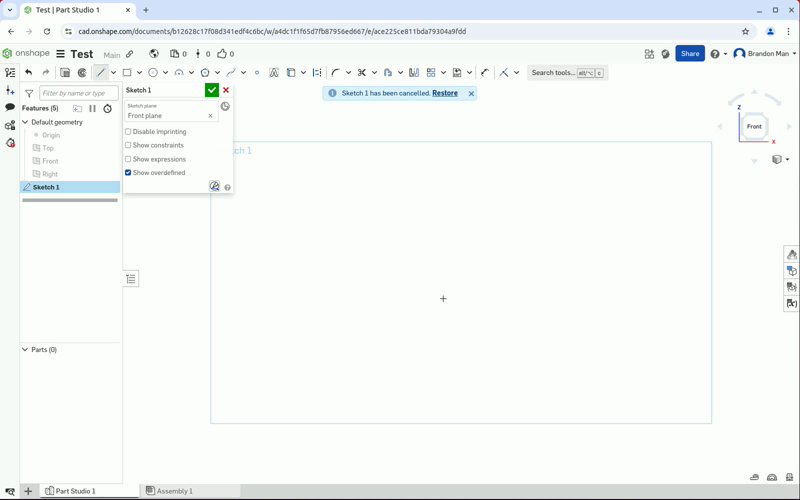
click(443, 298)
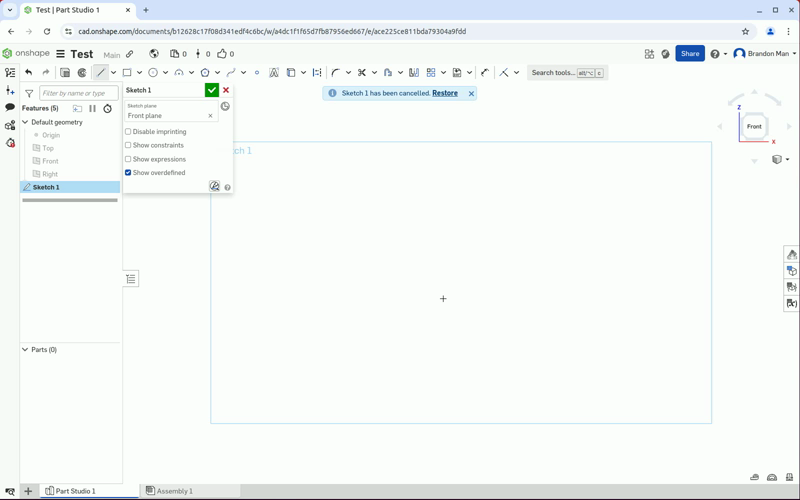
key_up(shift)
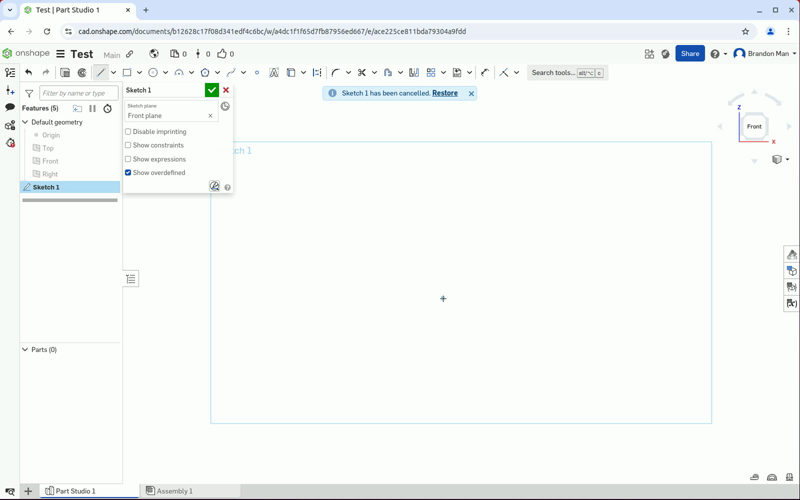
key_down(shift)
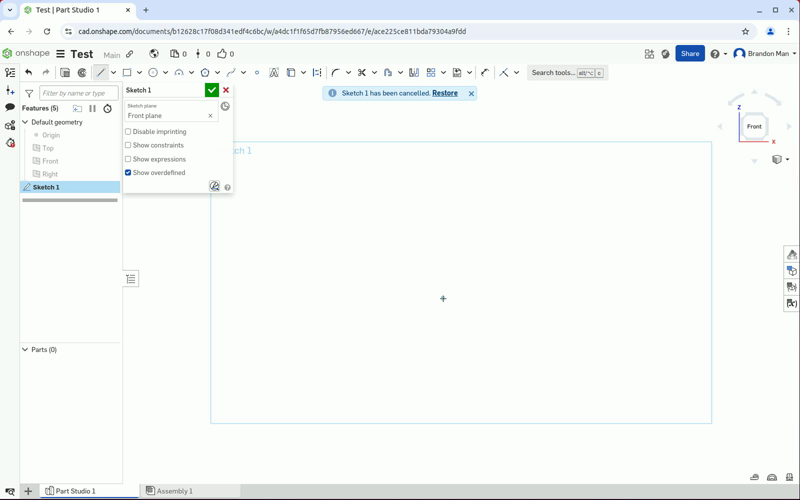
mouse_move(473, 298)
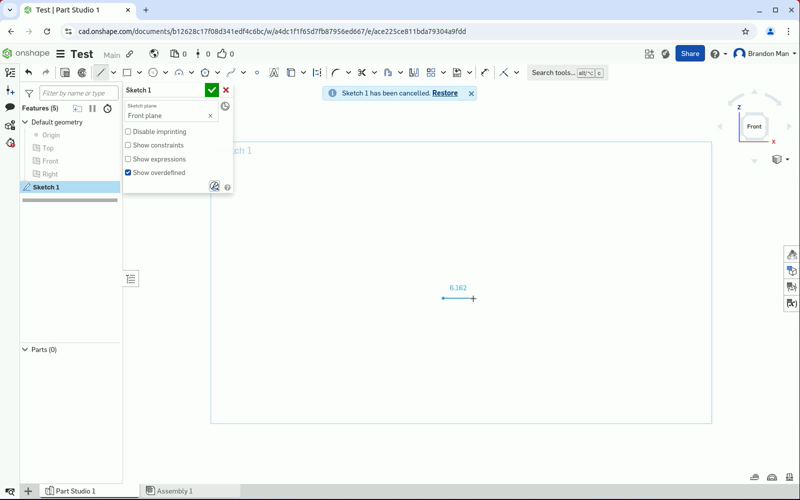
mouse_move(493, 298)
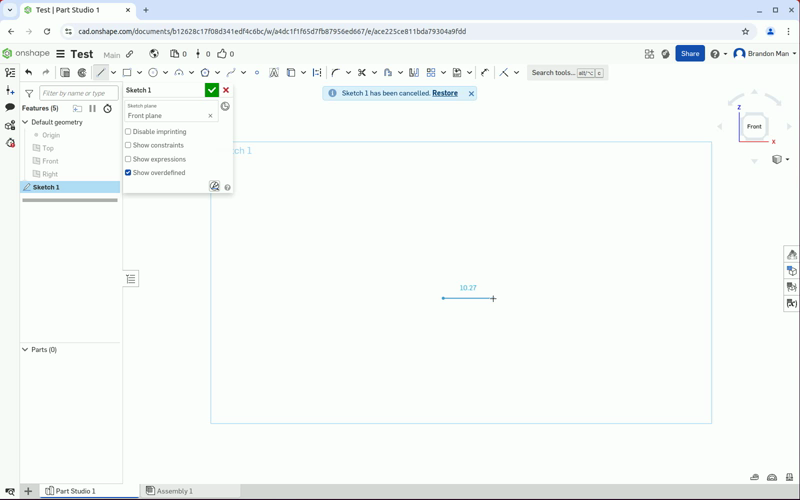
click(493, 298)
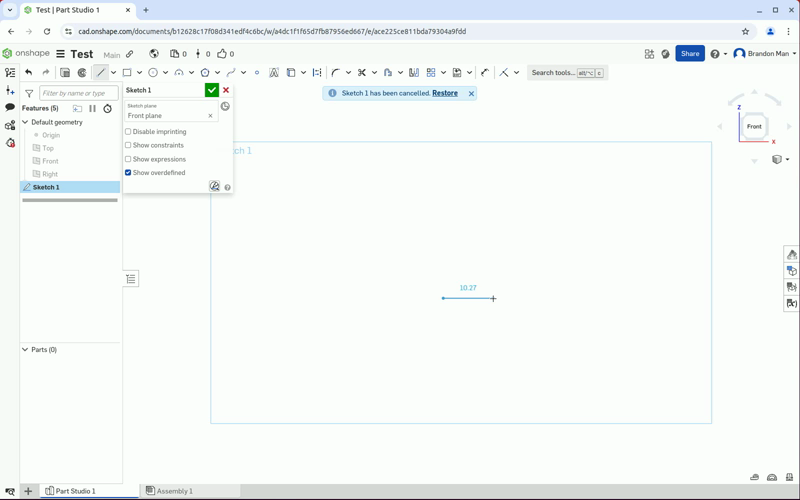
key_up(shift)
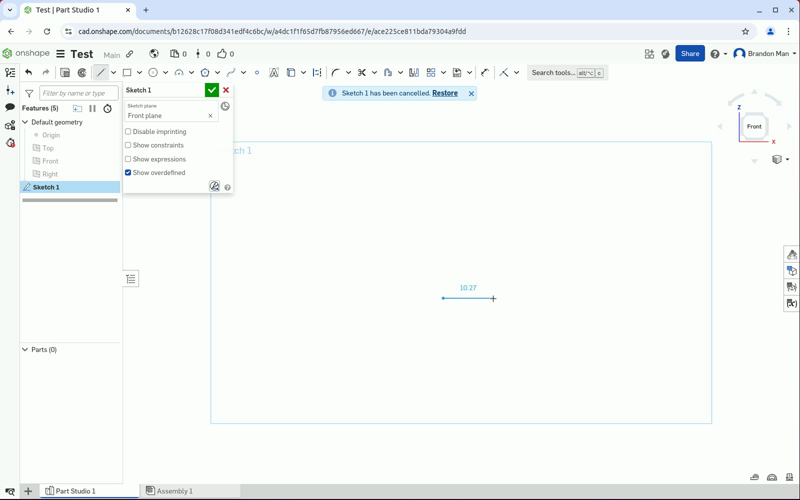
key_down(shift)
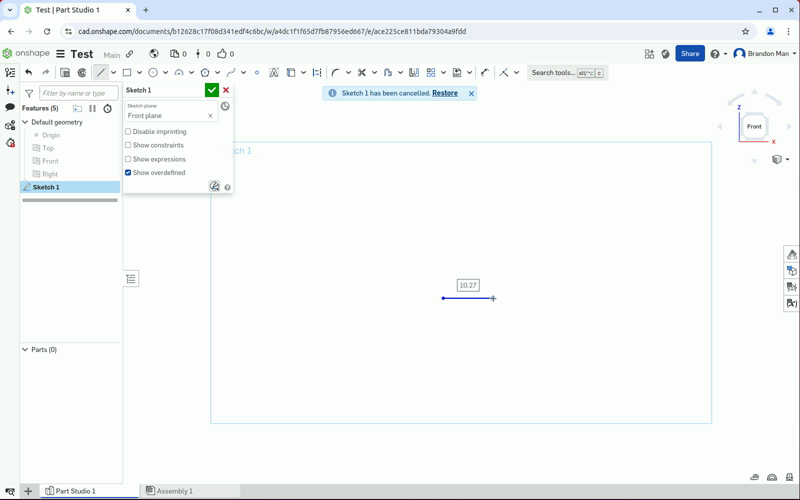
mouse_move(523, 298)
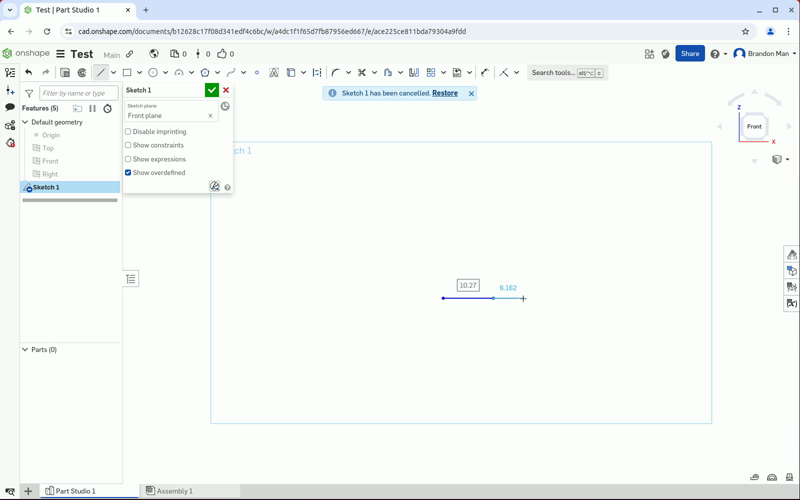
mouse_move(493, 264)
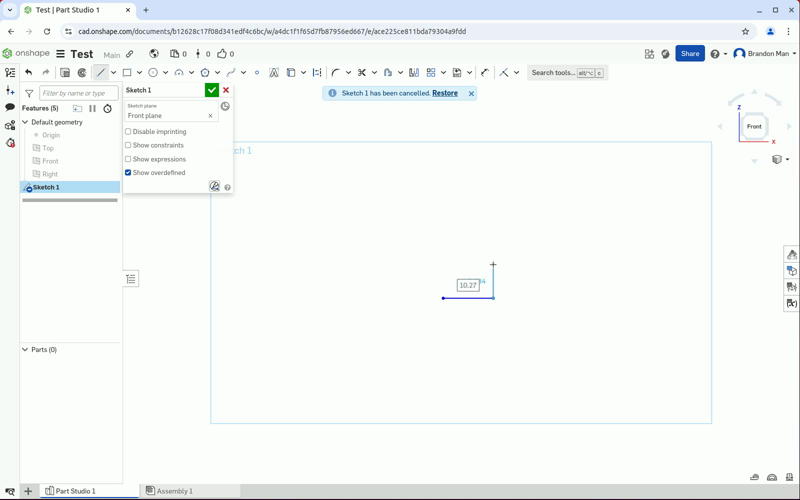
click(493, 264)
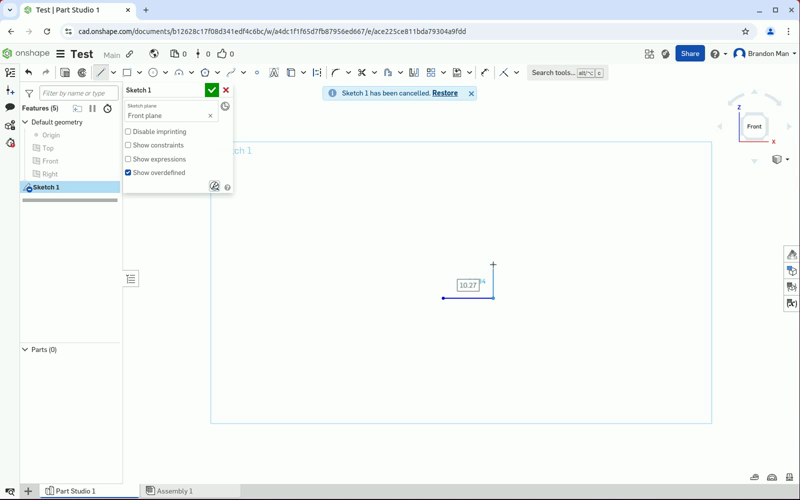
key_up(shift)
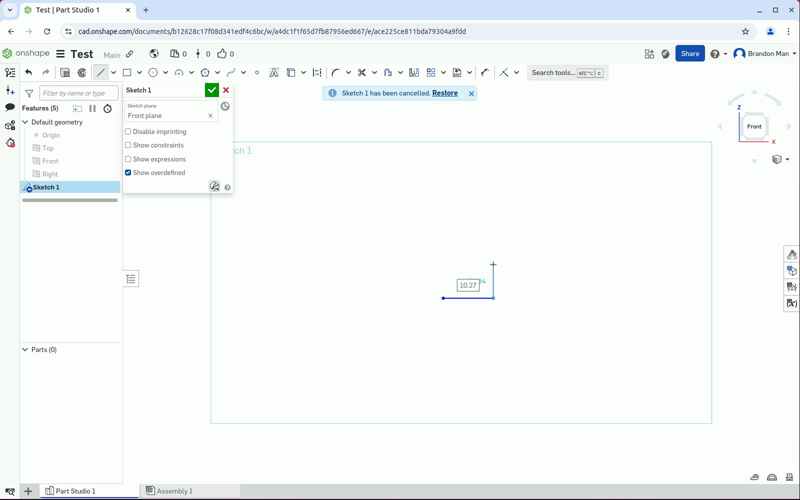
key_down(shift)
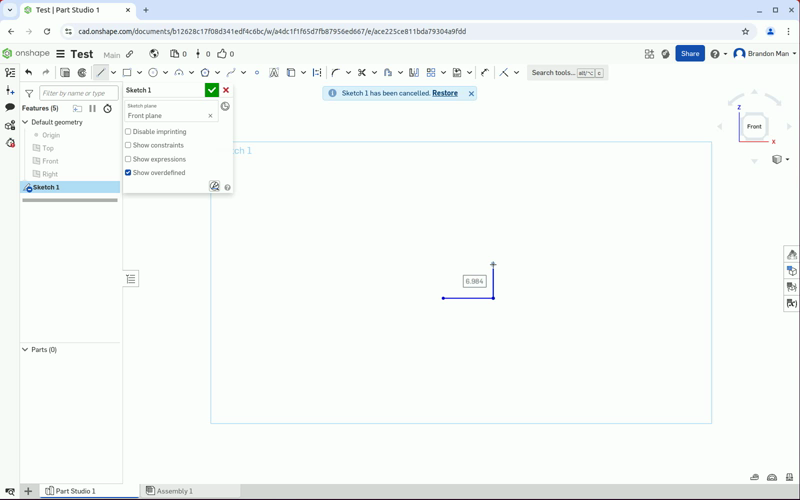
mouse_move(523, 264)
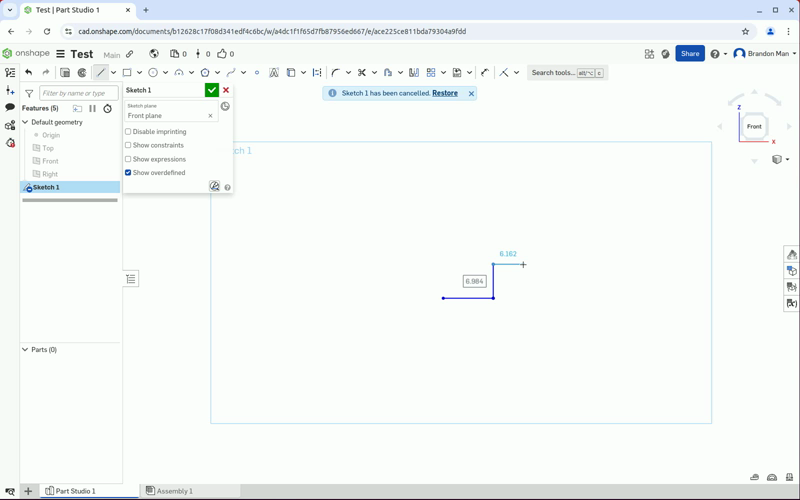
mouse_move(443, 264)
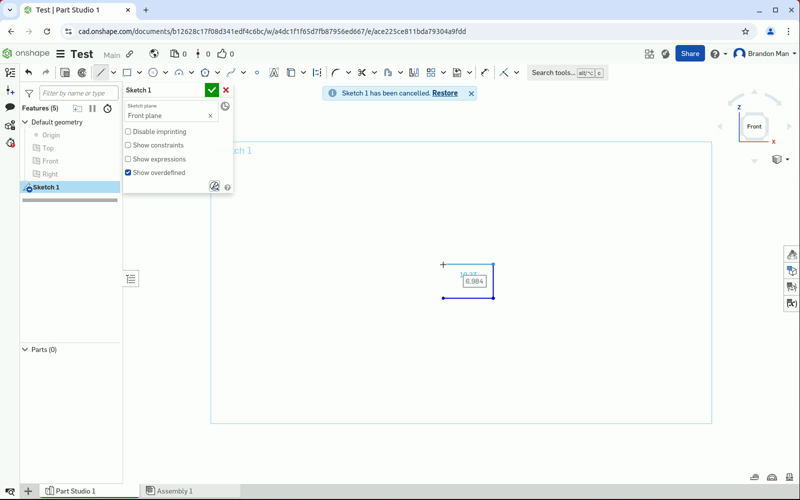
click(443, 264)
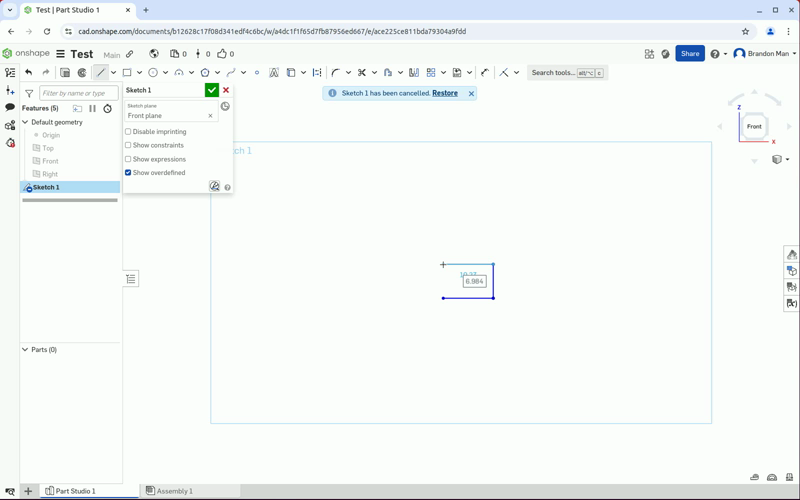
key_up(shift)
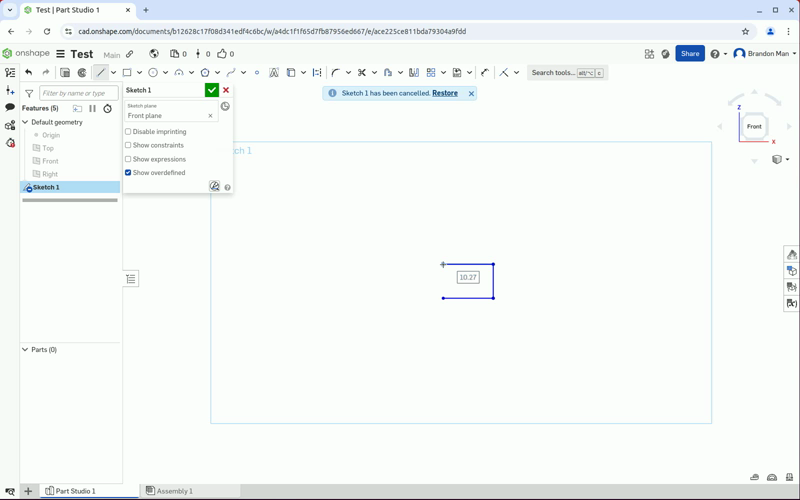
mouse_move(473, 264)
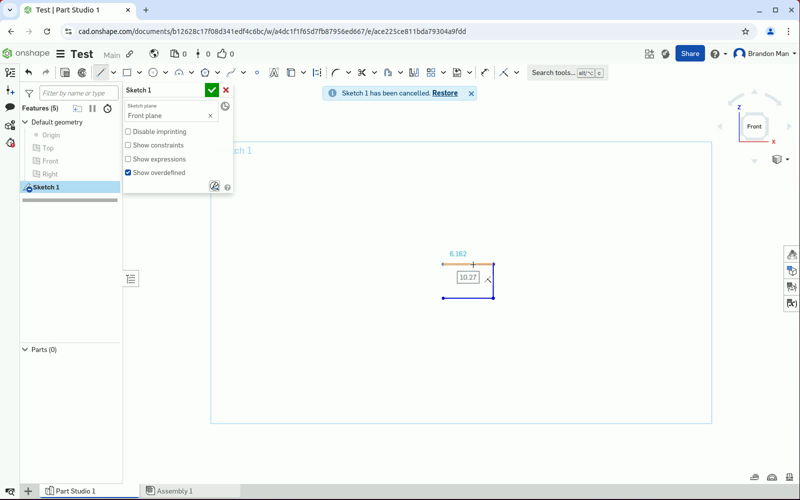
key_down(shift)
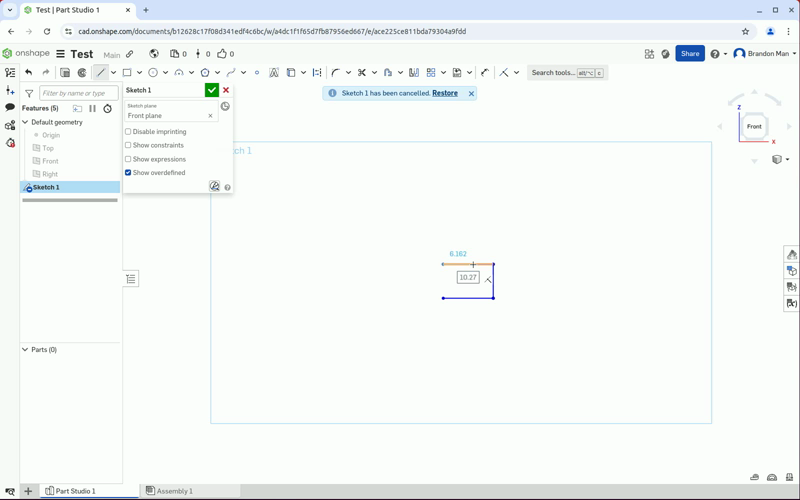
mouse_move(443, 298)
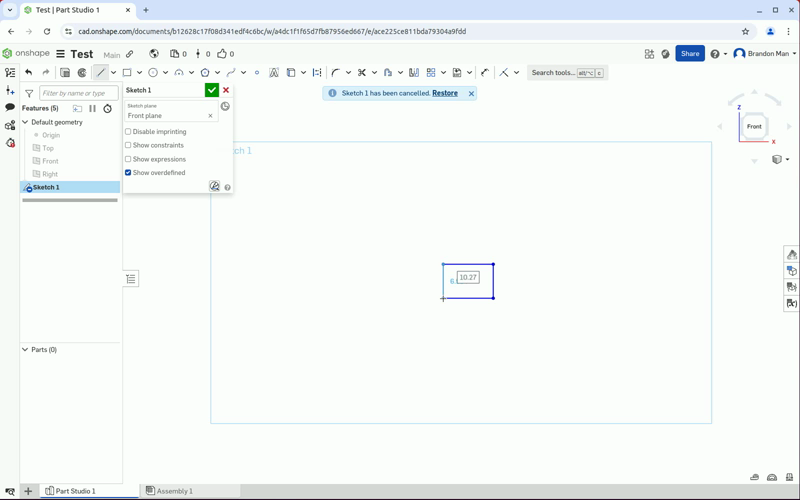
key_up(shift)
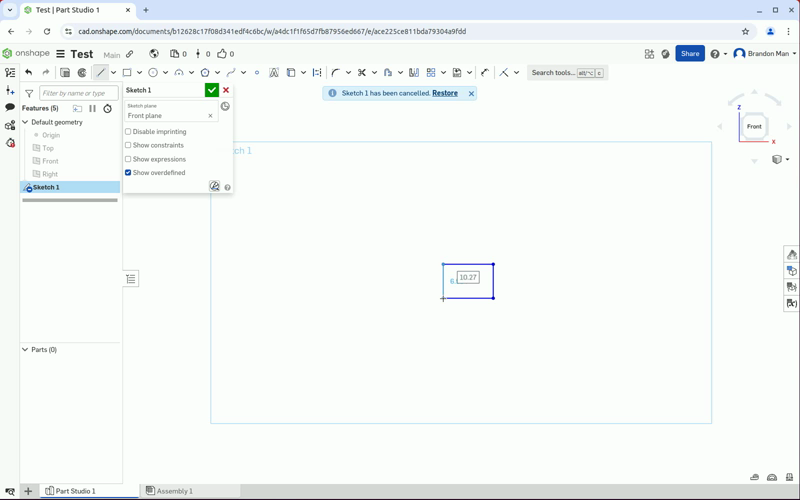
click(443, 298)
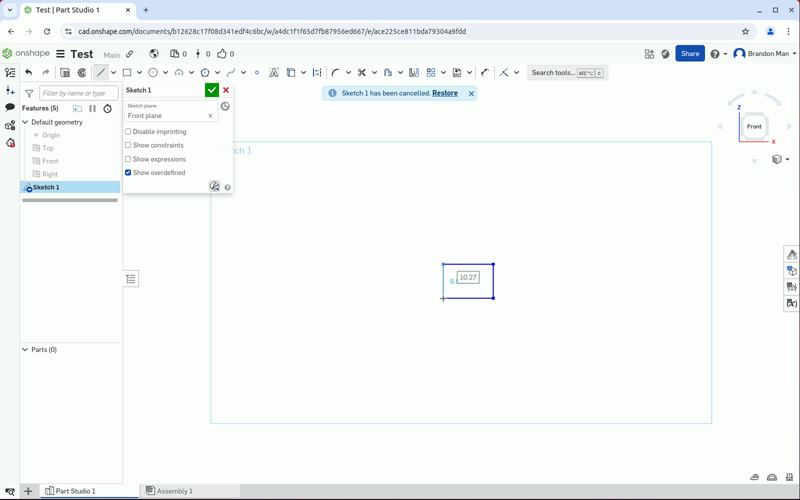
key(esc)
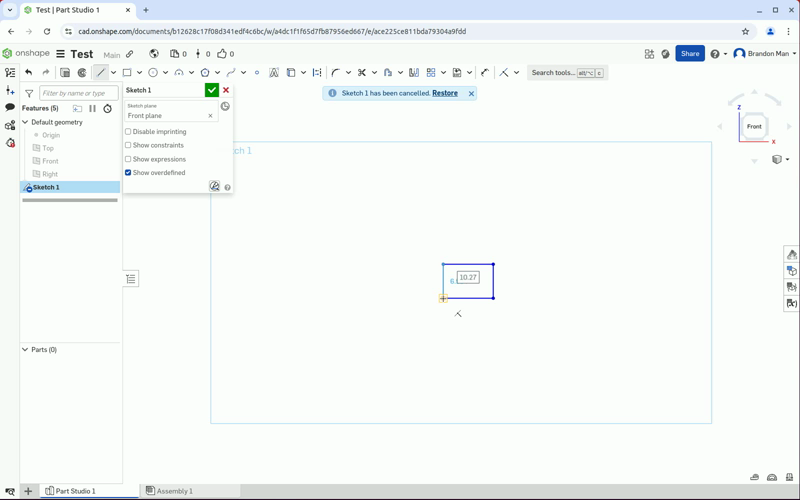
mouse_move(480, 265)
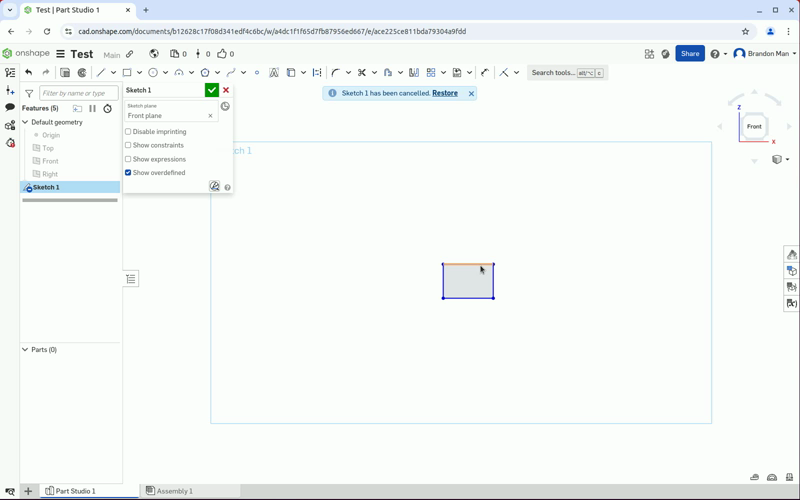
scroll(6)
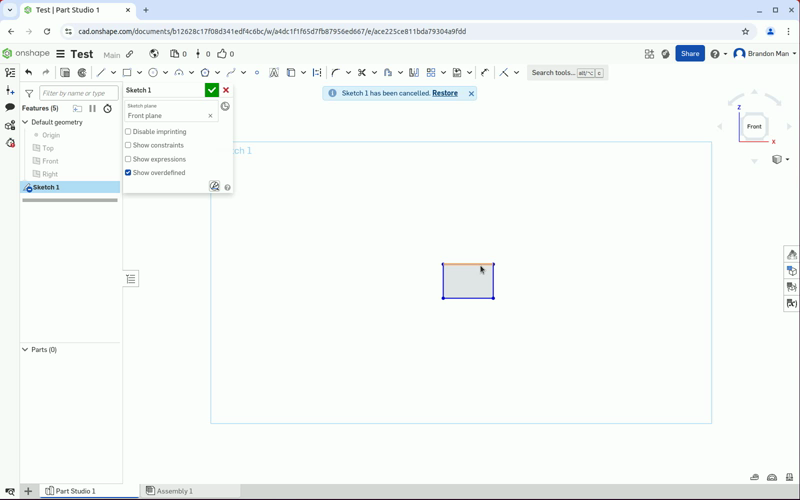
scroll(6)
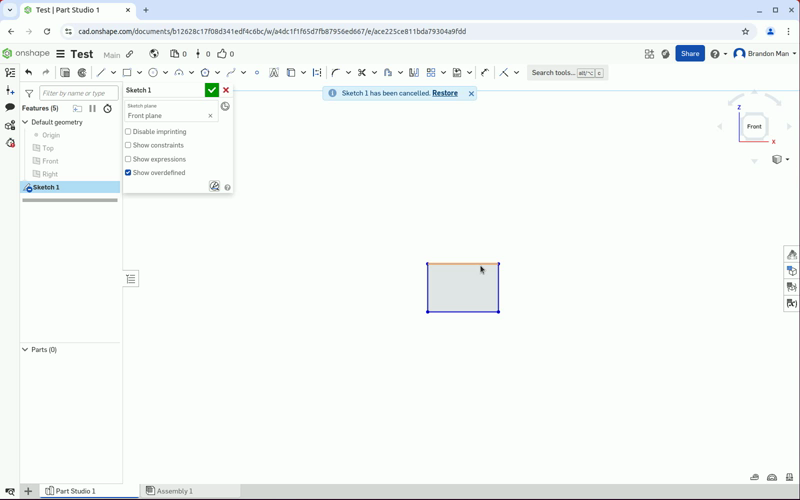
scroll(6)
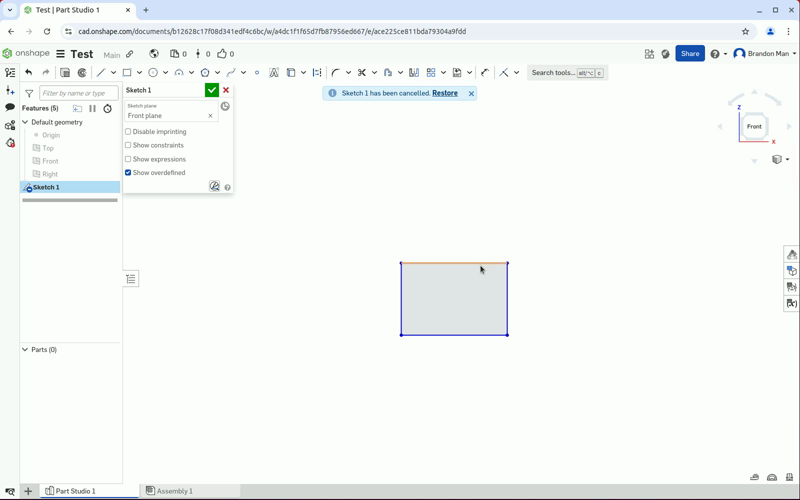
scroll(6)
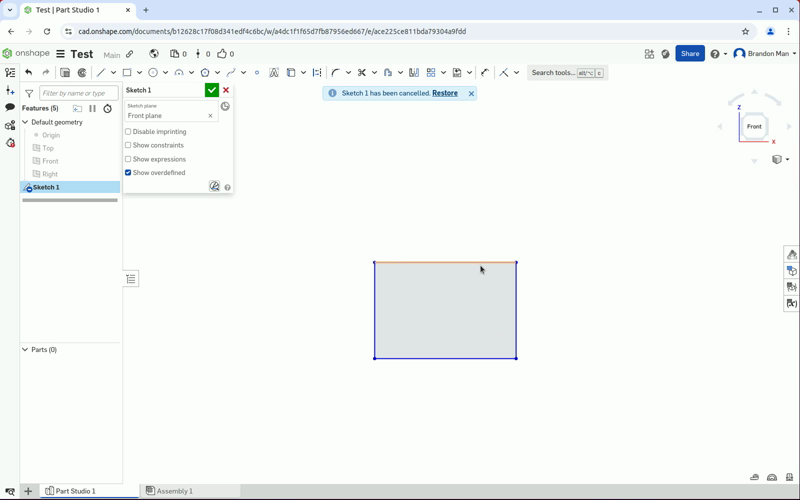
scroll(6)
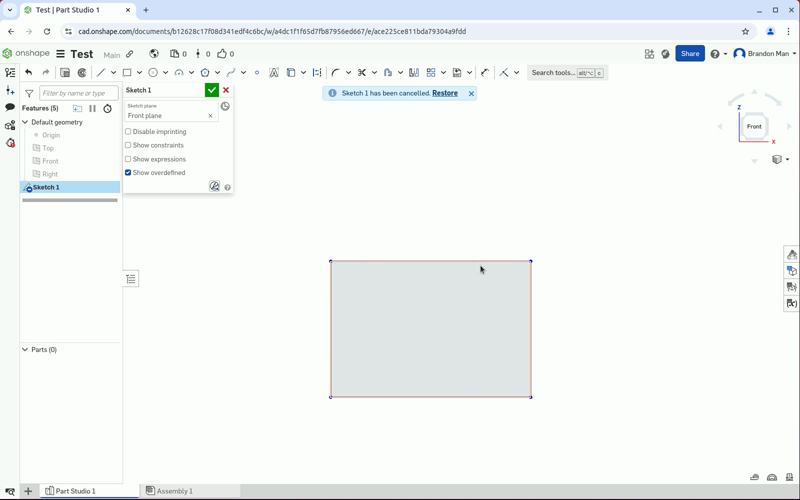
scroll(6)
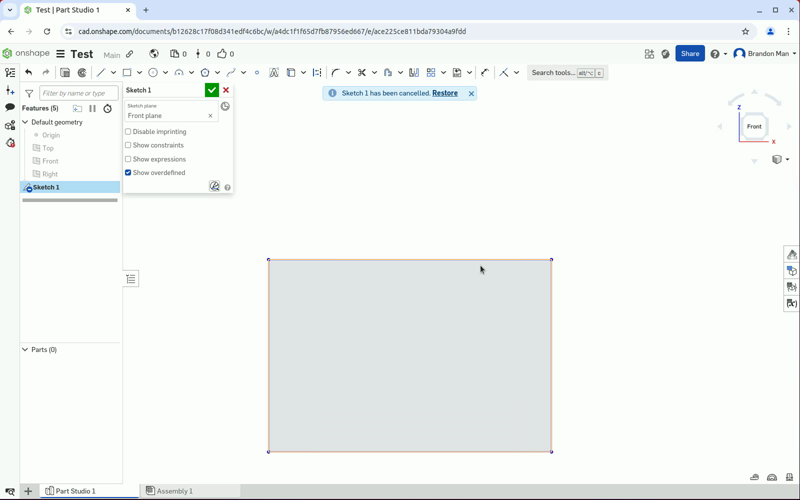
scroll(6)
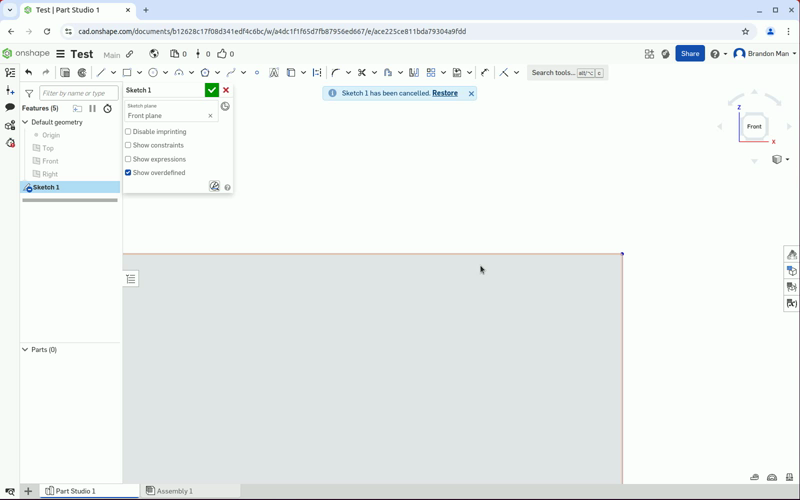
click(480, 265)
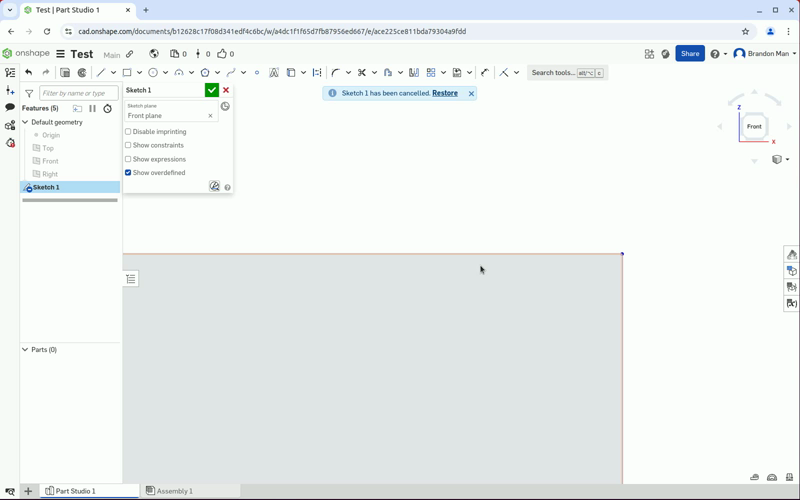
scroll(-6)
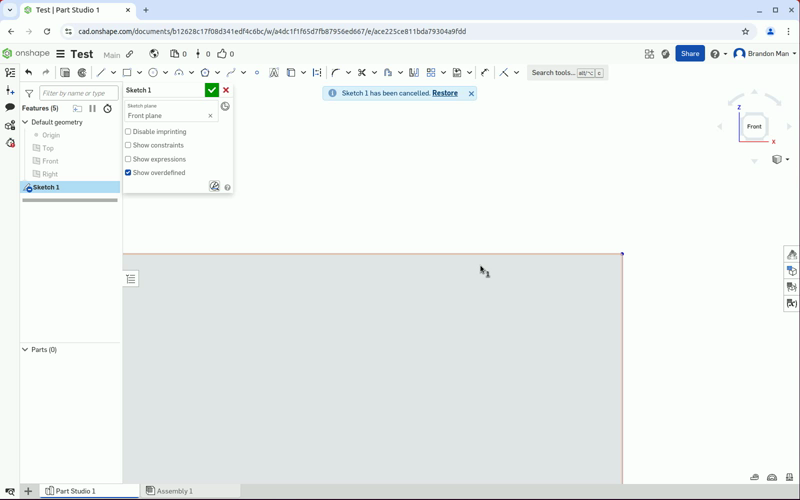
scroll(-6)
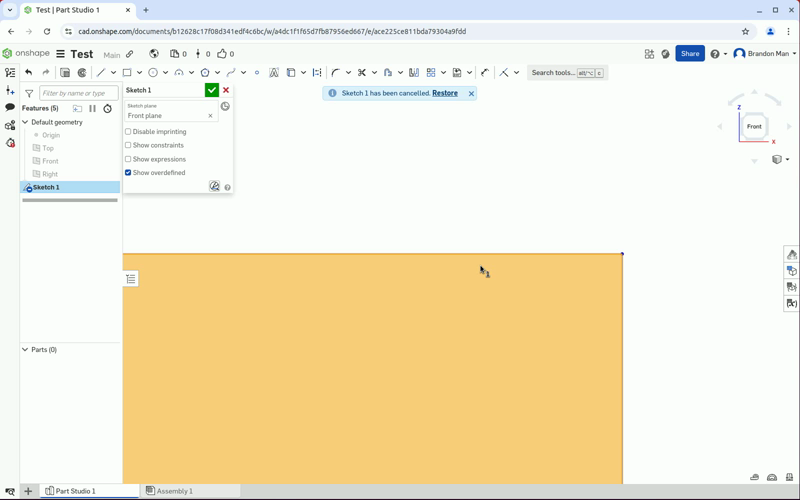
scroll(-6)
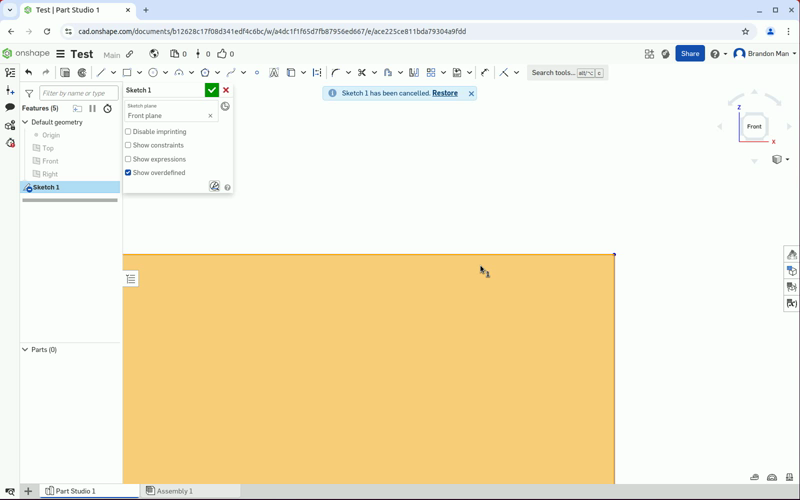
scroll(-6)
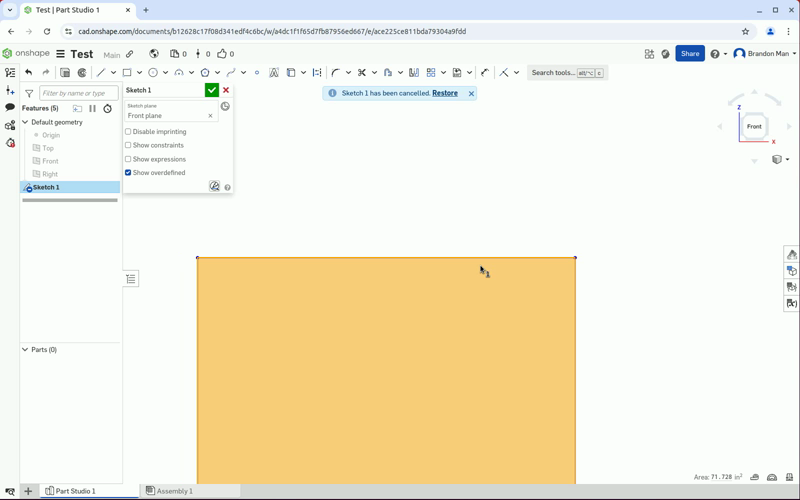
scroll(-6)
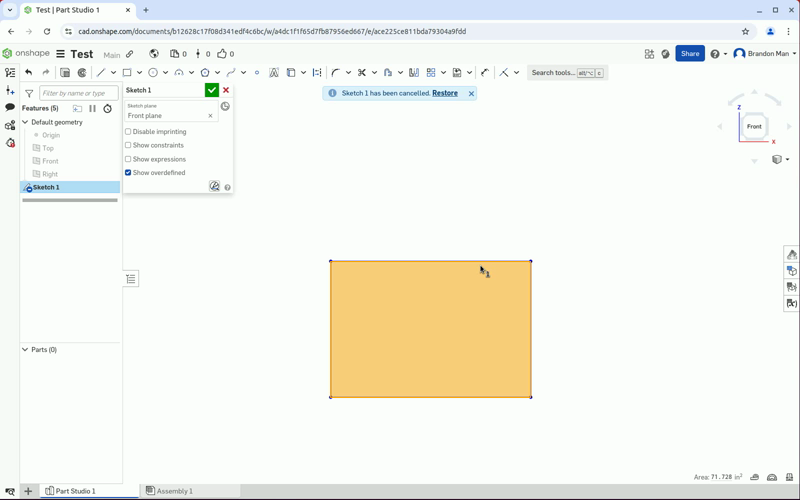
scroll(-6)
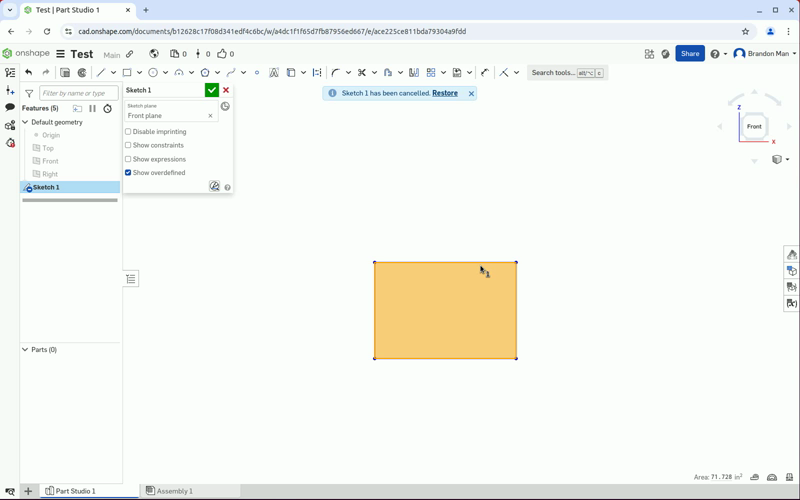
scroll(-6)
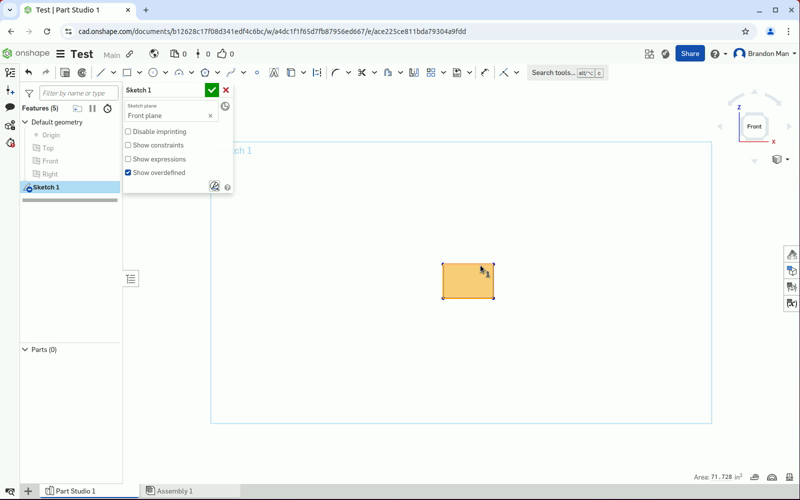
mouse_move(73, 352)
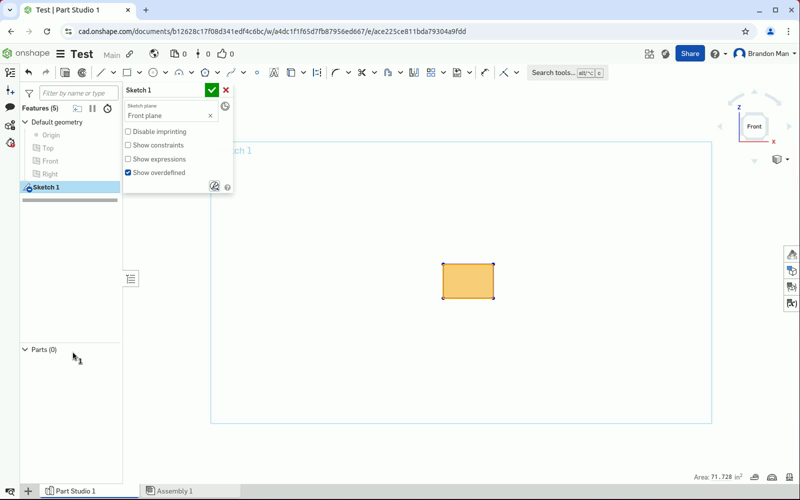
key(shift+y)
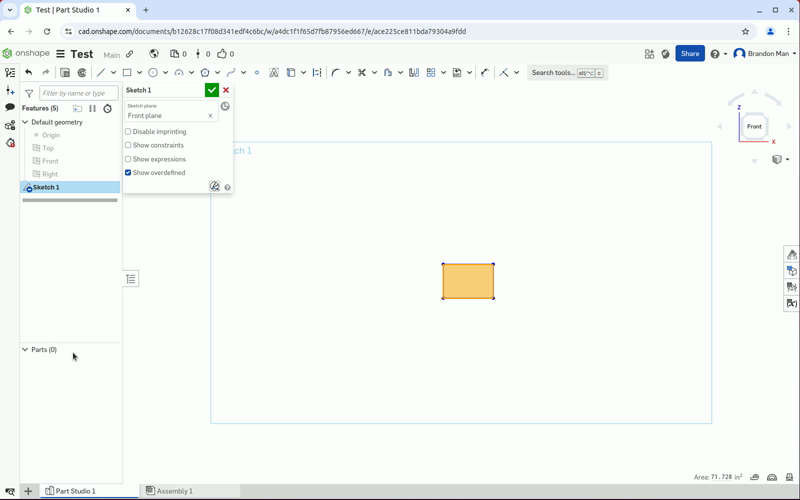
key(shift+e)
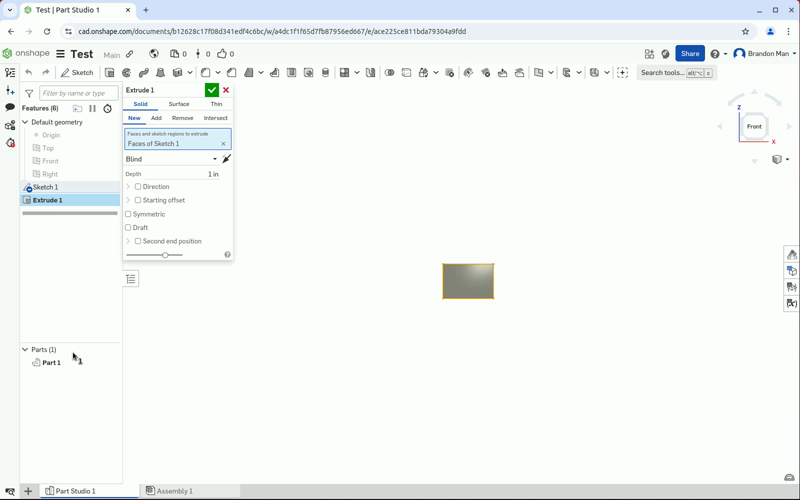
mouse_move(143, 106)
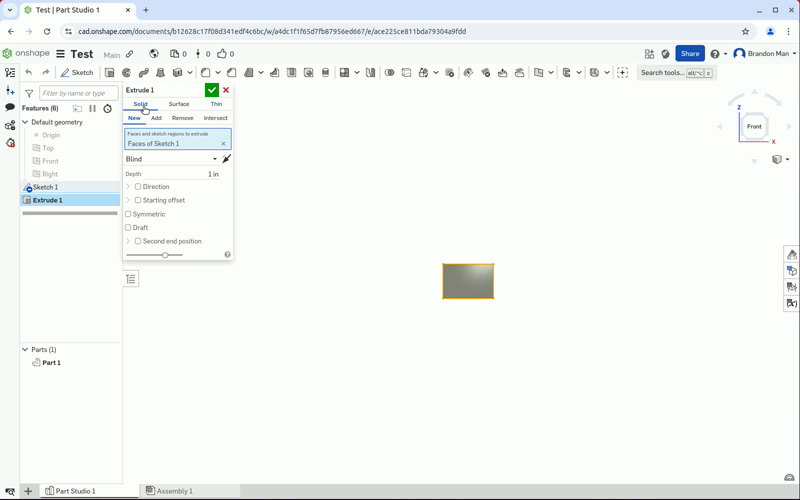
click(143, 106)
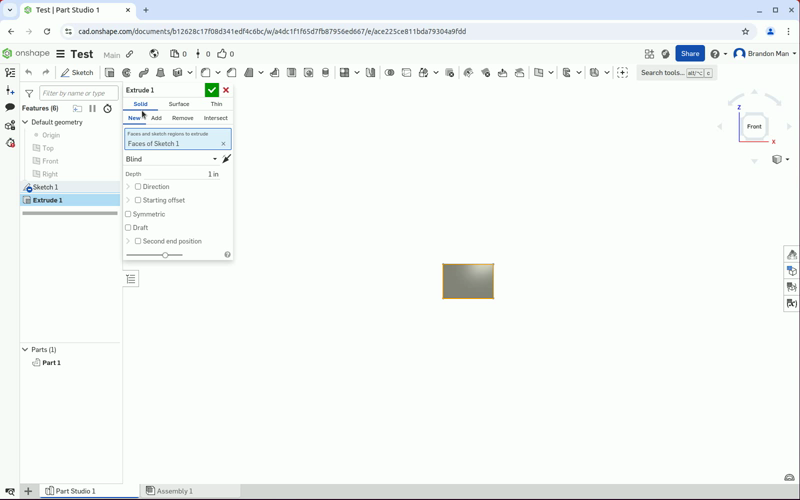
mouse_move(137, 120)
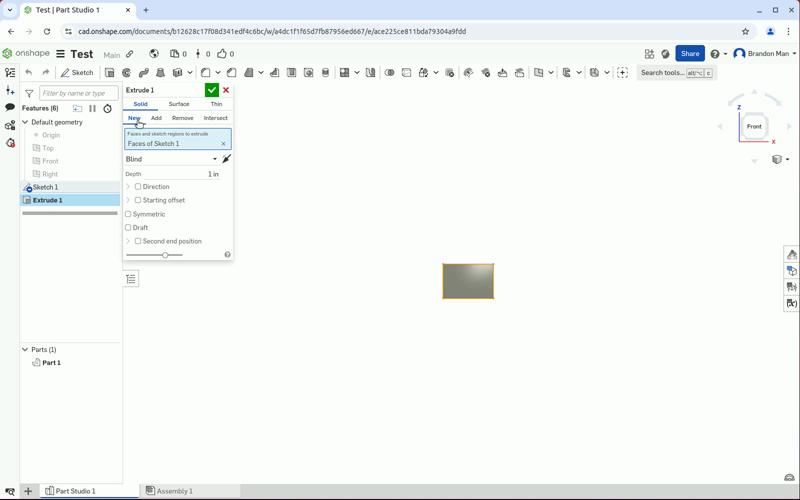
click(137, 120)
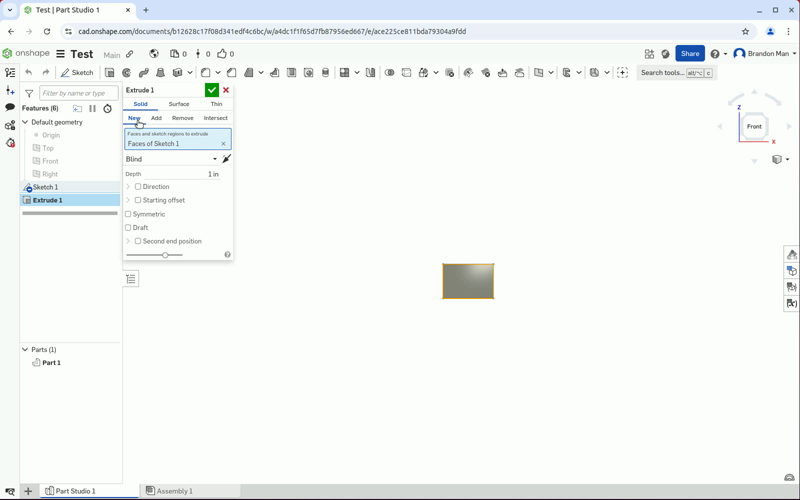
key(tab, 4)
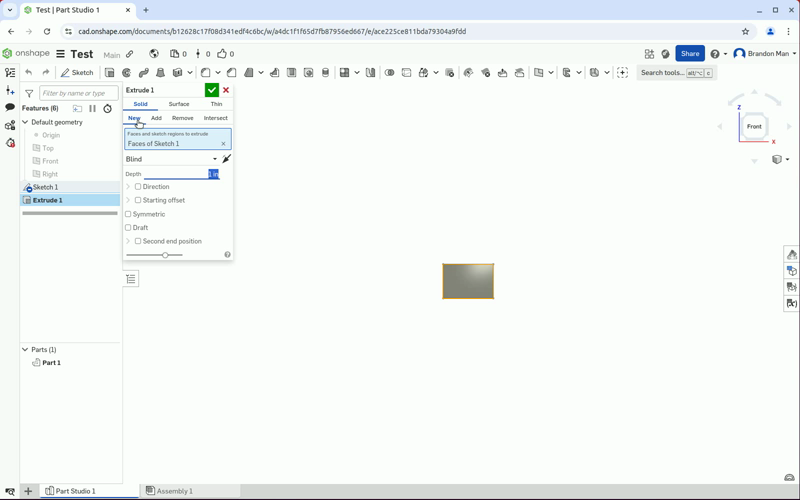
text(22.627)
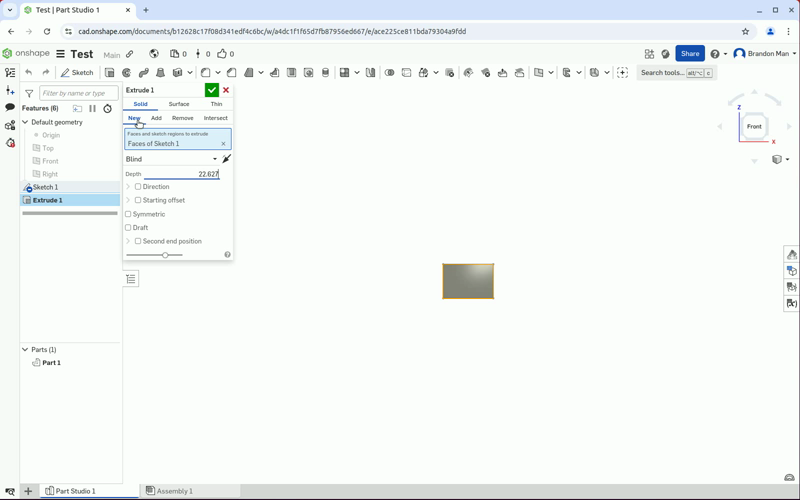
key(enter)
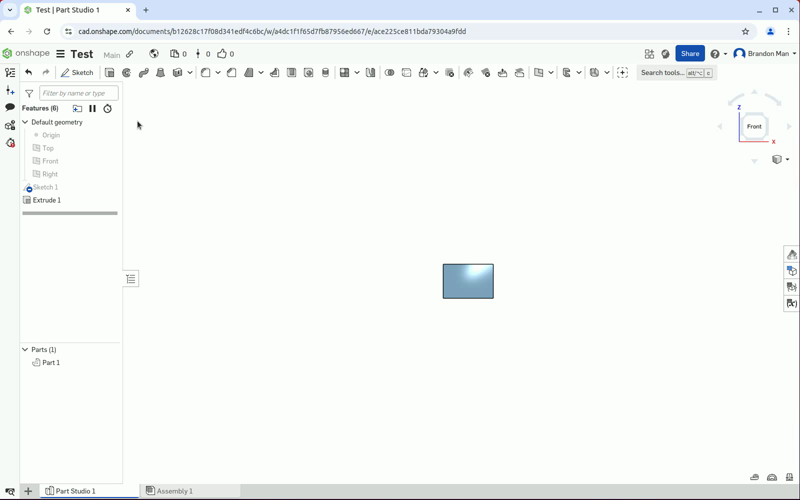
key(shift+h)
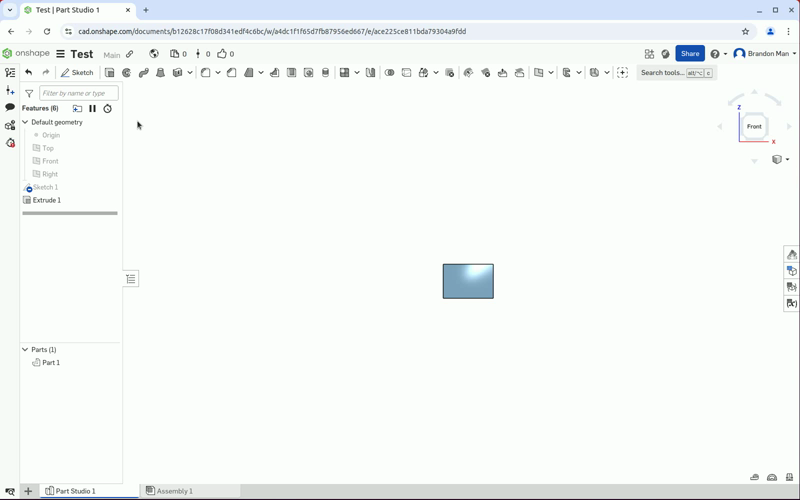
key(shift+h)
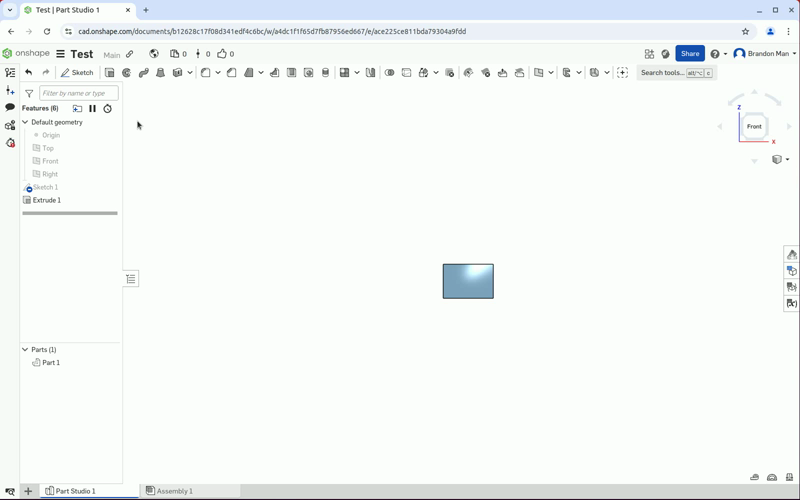
mouse_move(73, 189)
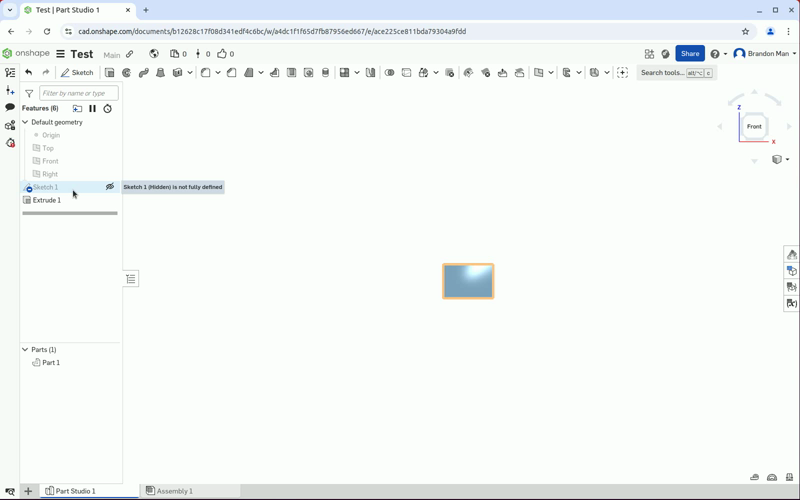
click(73, 189)
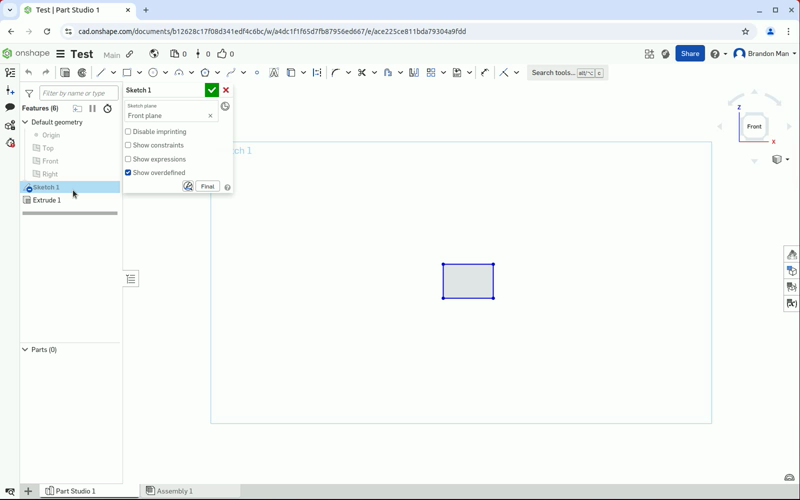
mouse_move(229, 92)
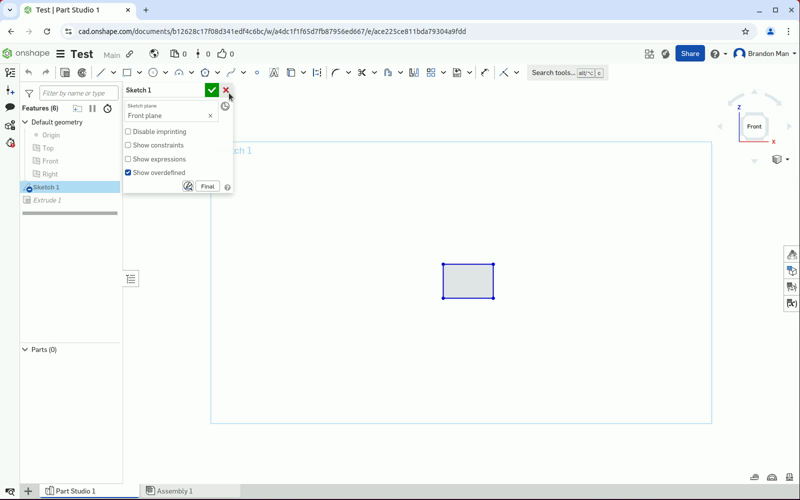
click(229, 92)
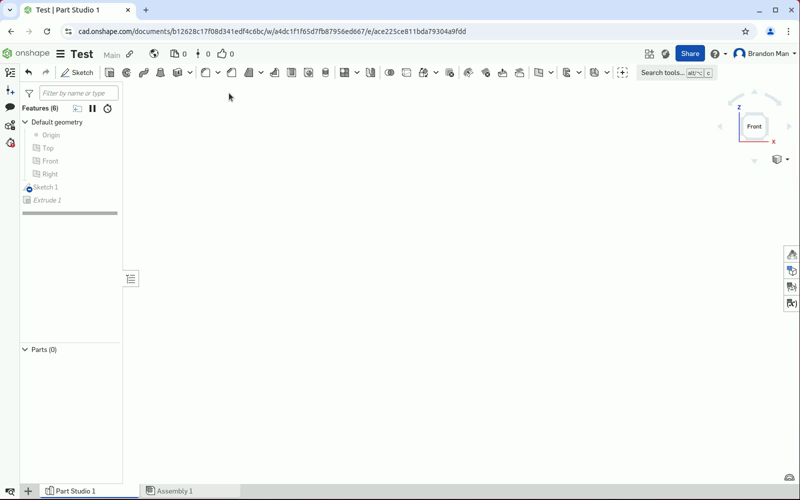
mouse_move(73, 352)
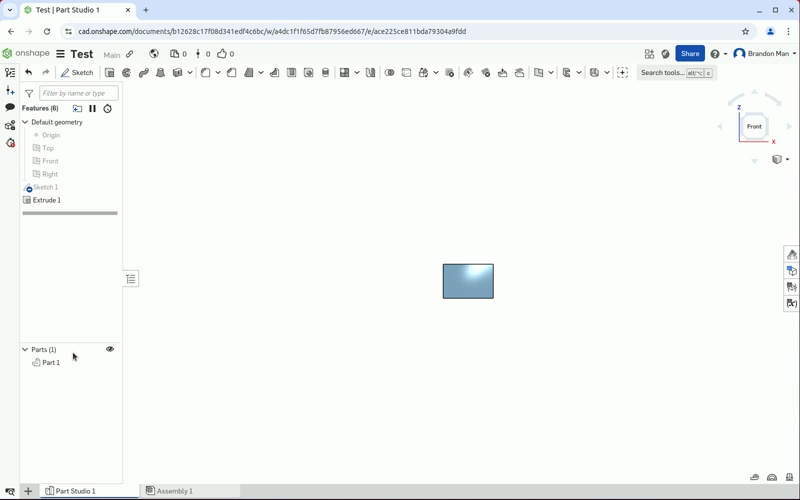
key(y)
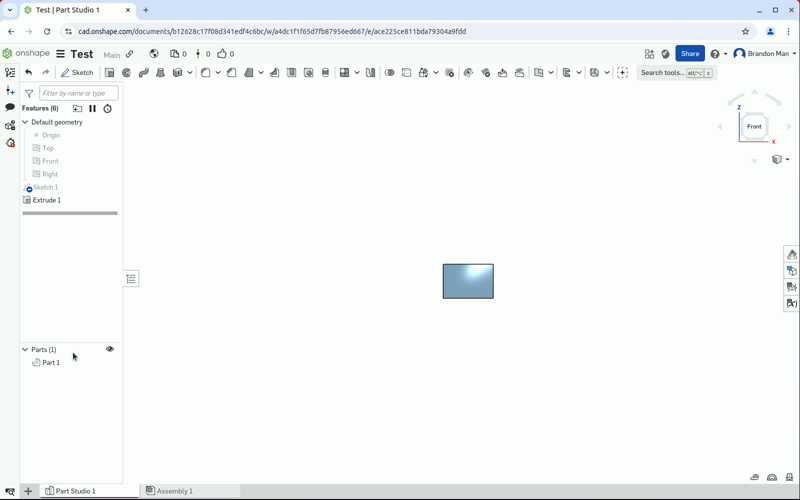
key(shift+p)
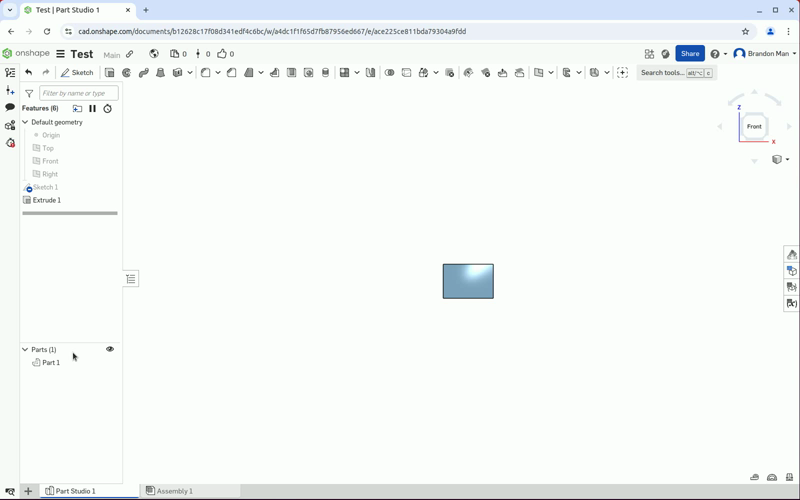
key(space)
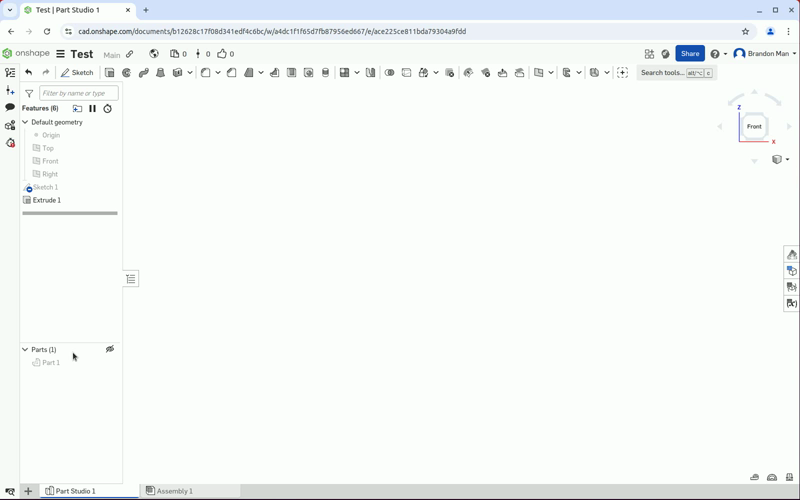
key_down(shift)
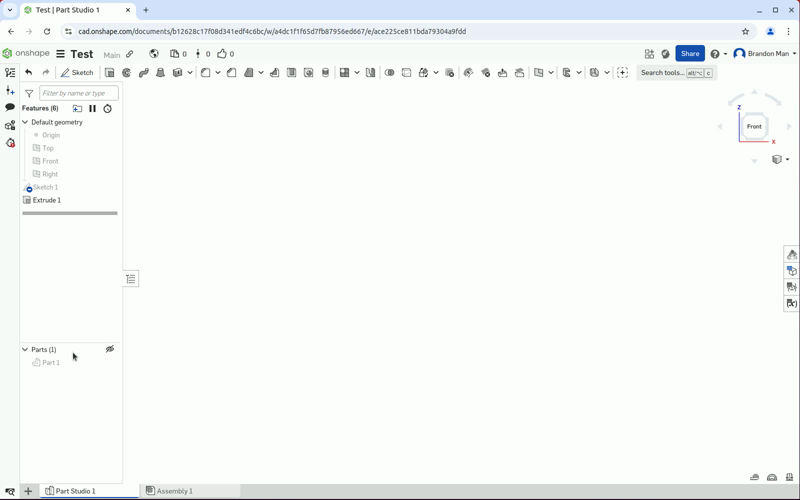
key(down)
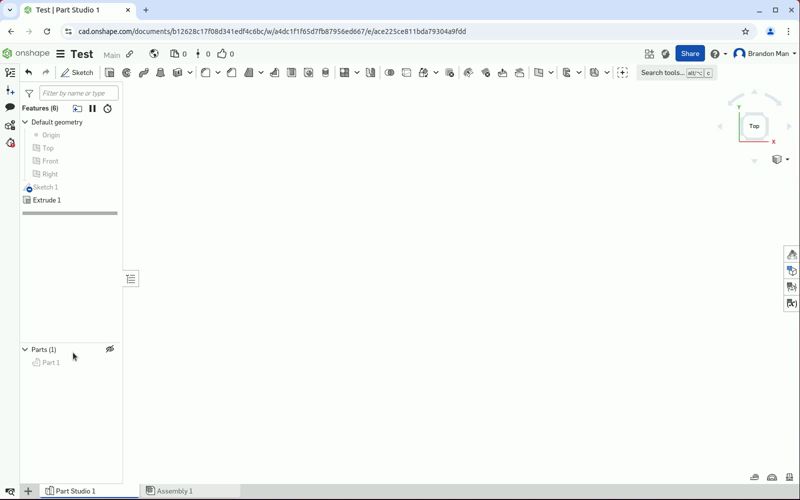
key_up(shift)
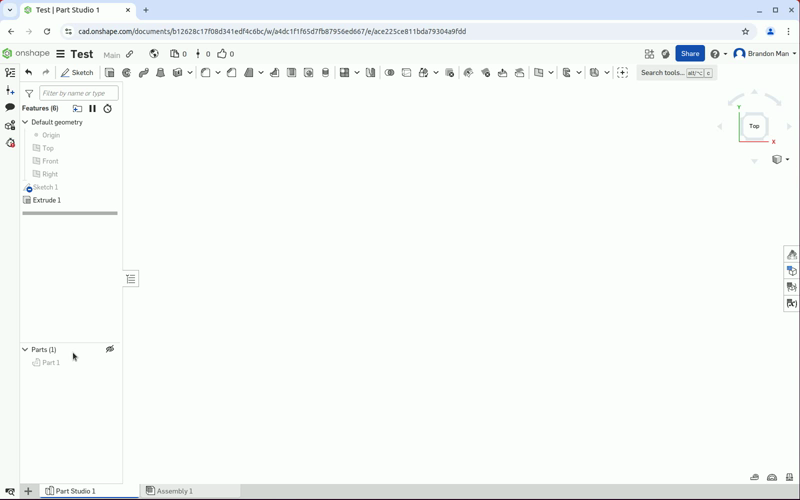
mouse_move(73, 352)
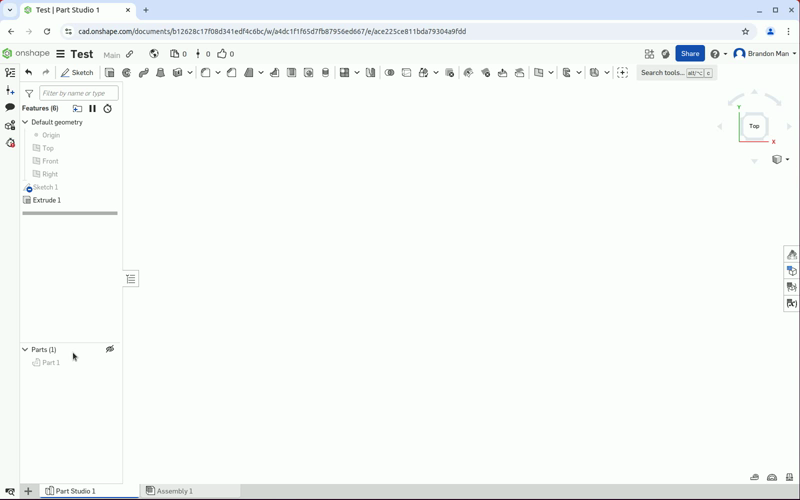
key(shift+y)
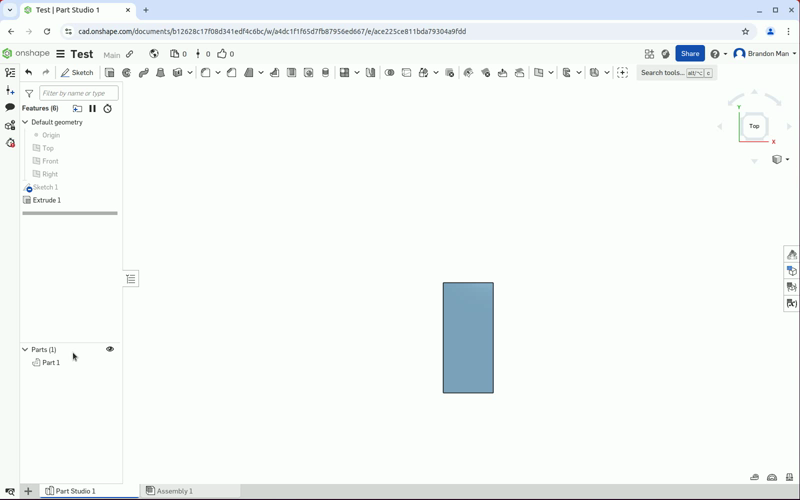
mouse_move(541, 75)
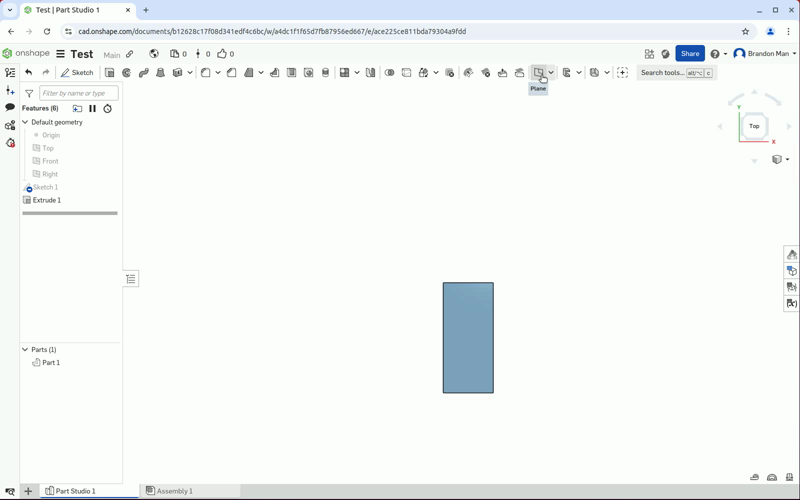
click(541, 75)
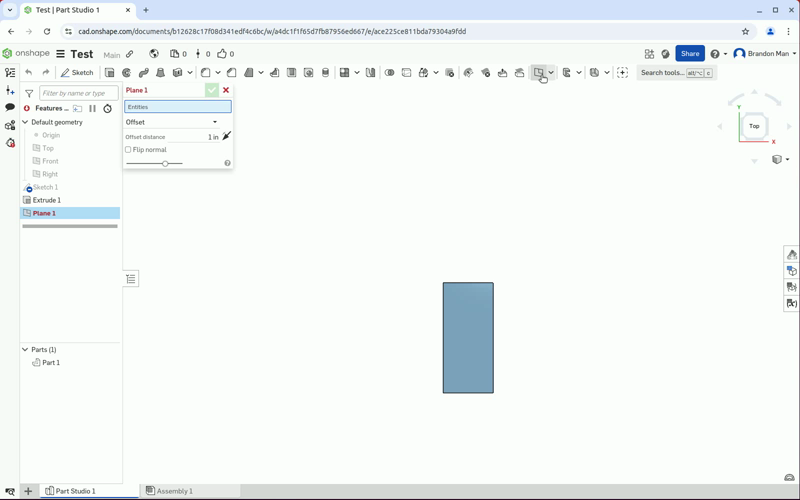
mouse_move(73, 150)
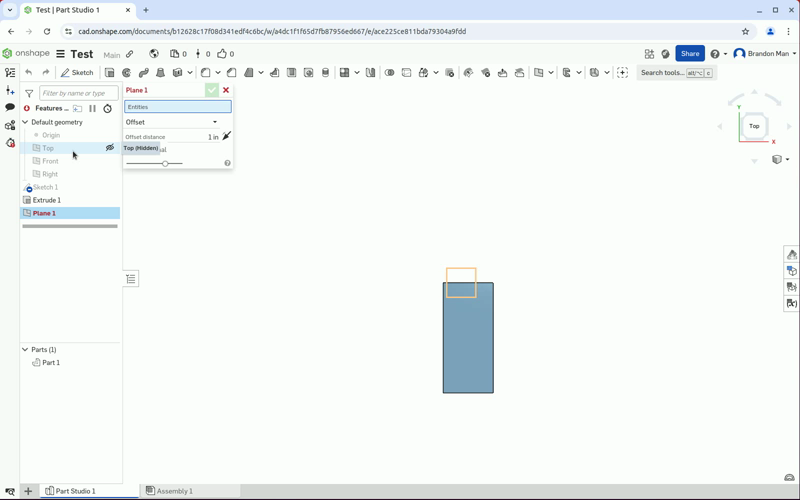
click(73, 150)
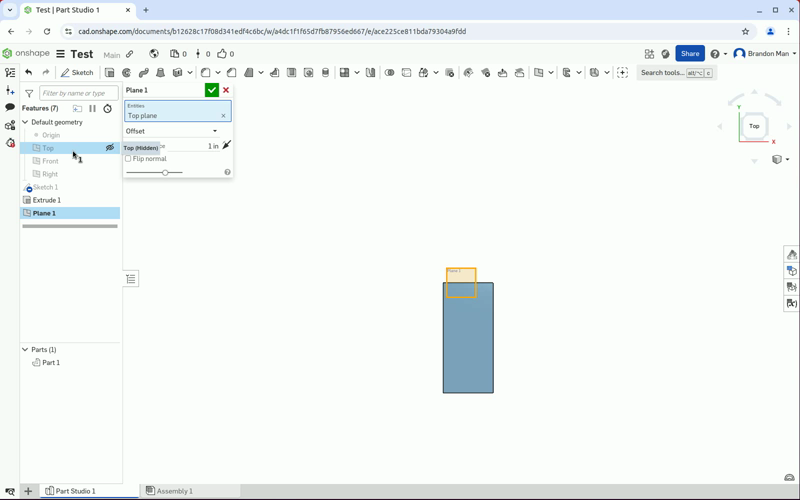
key(tab, 2)
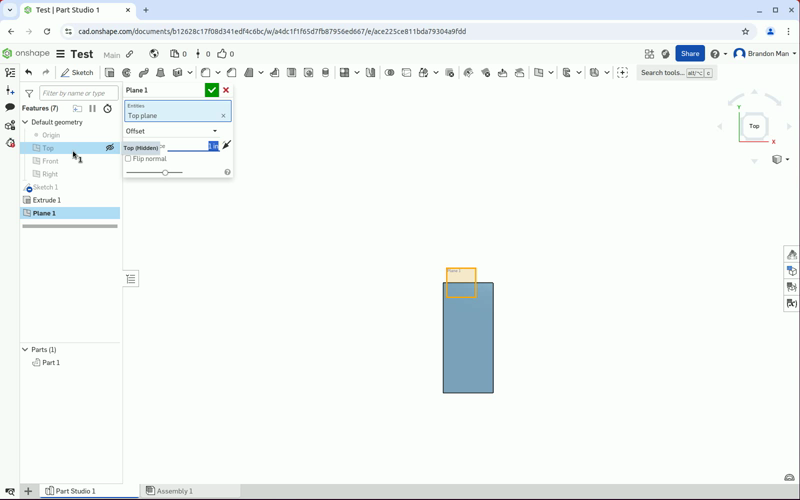
text(3.851)
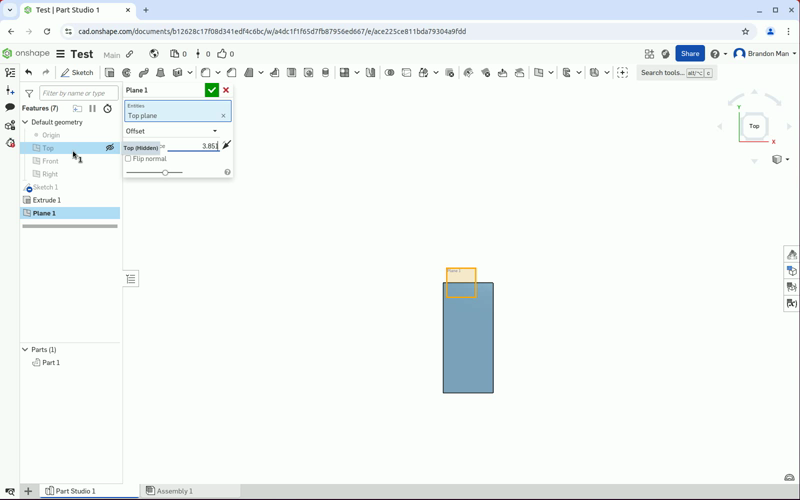
key(enter, 2)
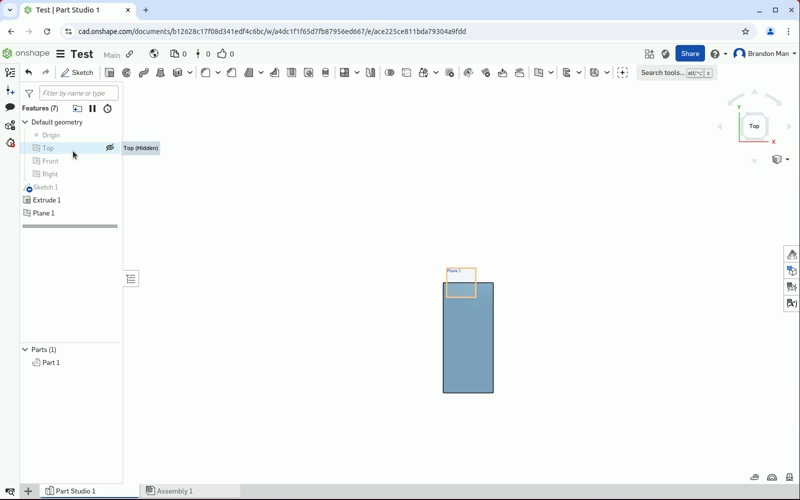
key(shift+s)
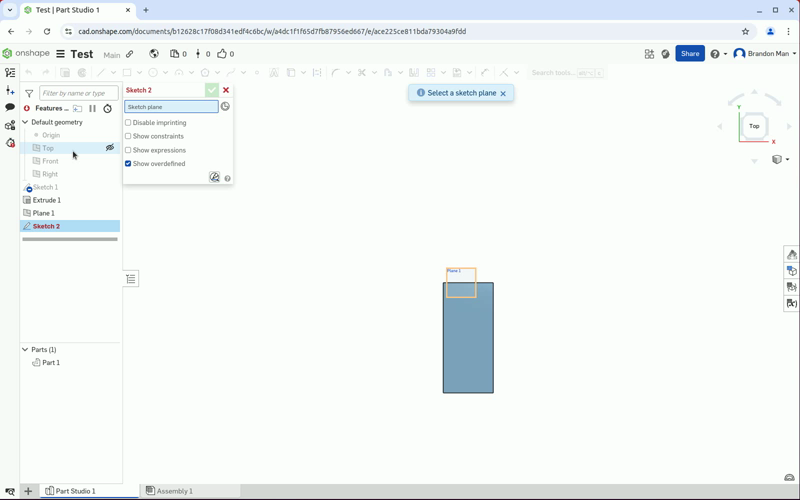
mouse_move(73, 215)
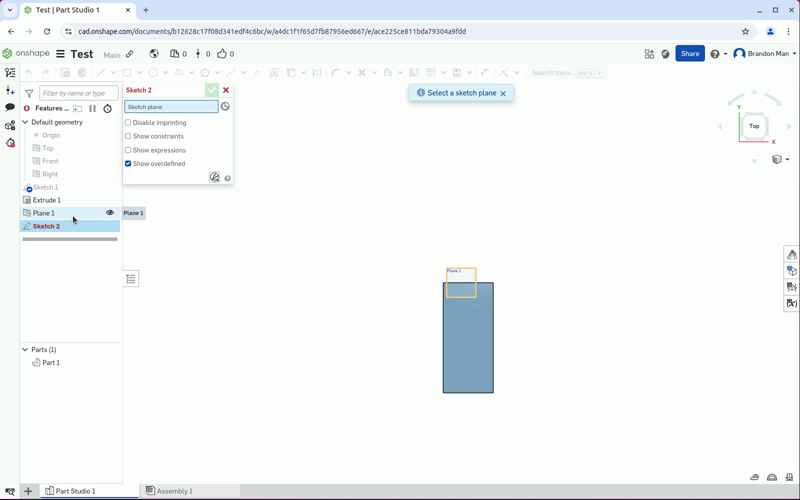
click(73, 215)
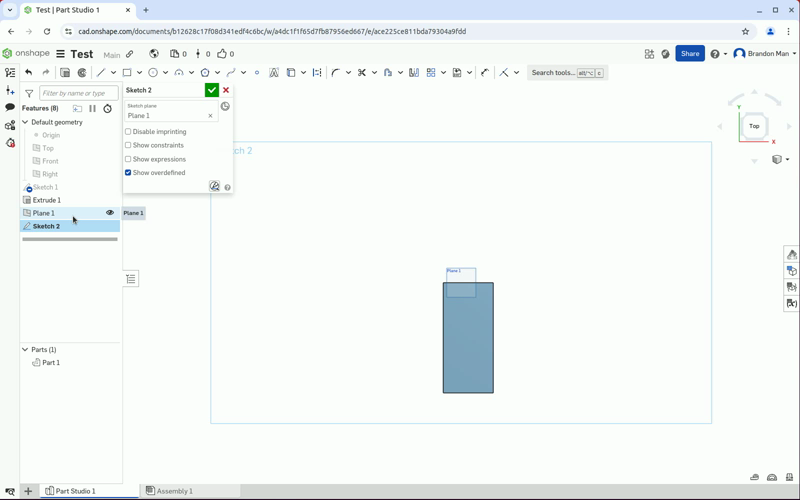
mouse_move(73, 352)
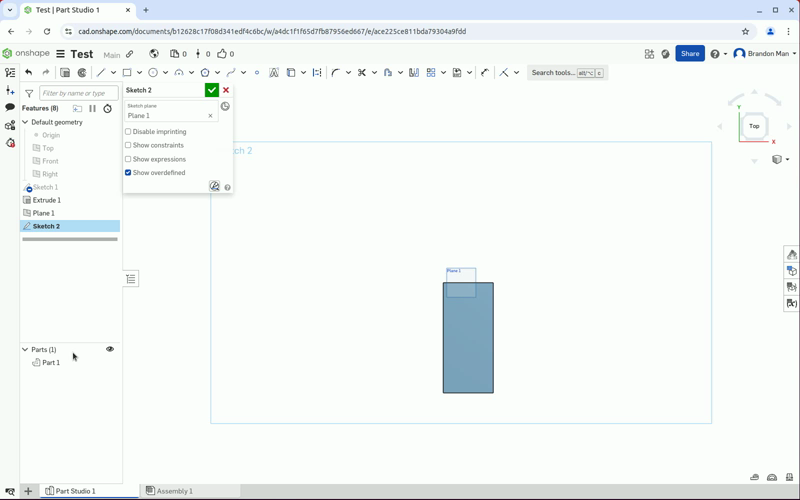
key(y)
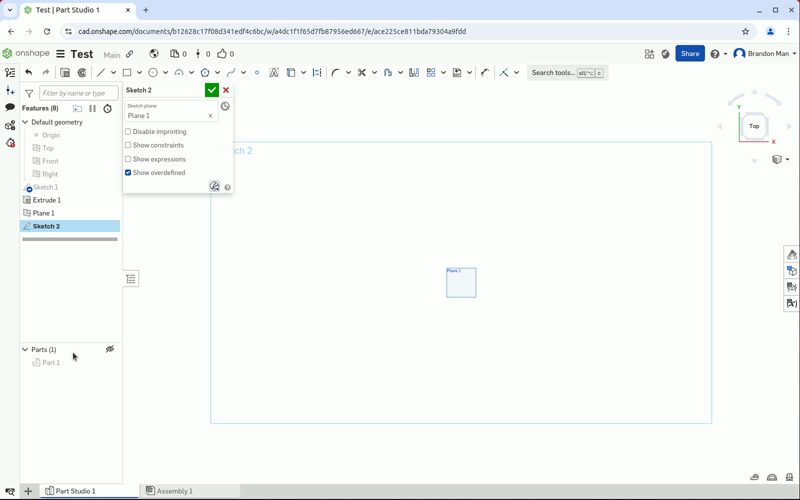
key(l)
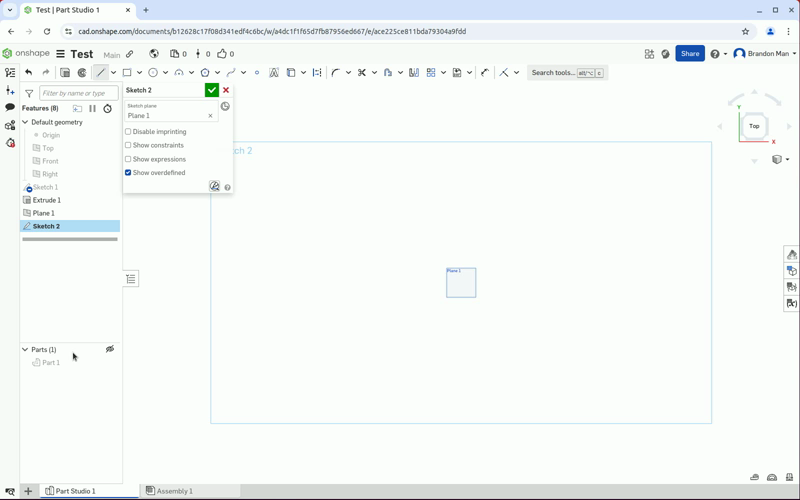
key_down(shift)
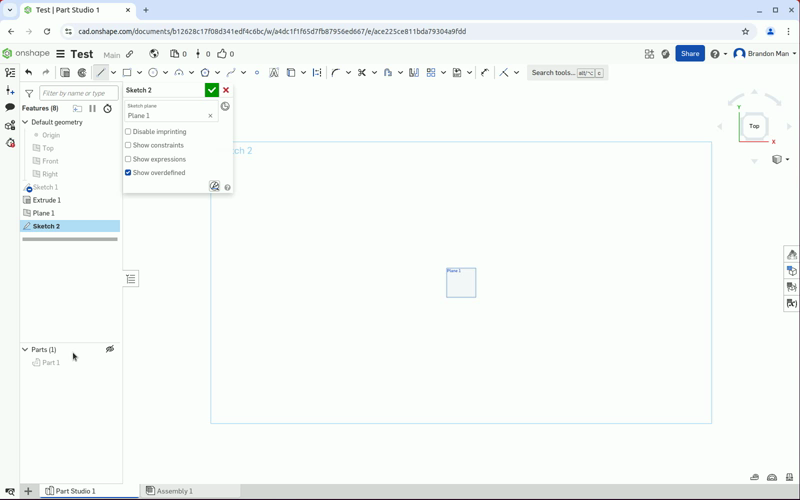
mouse_move(454, 388)
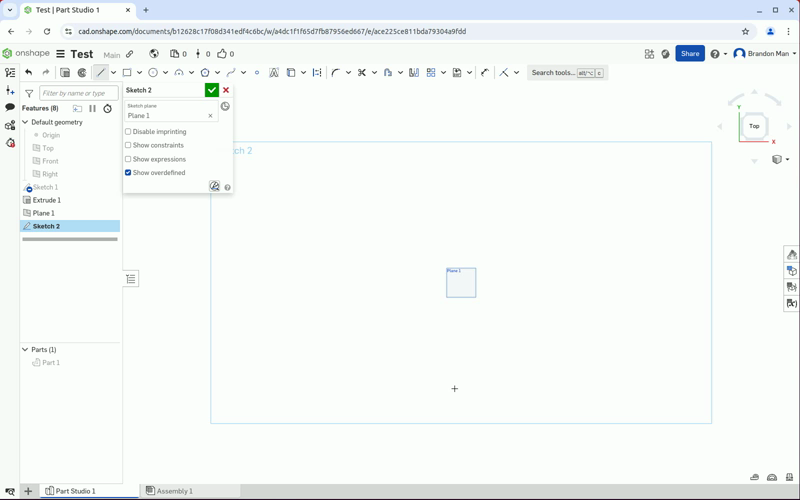
click(454, 388)
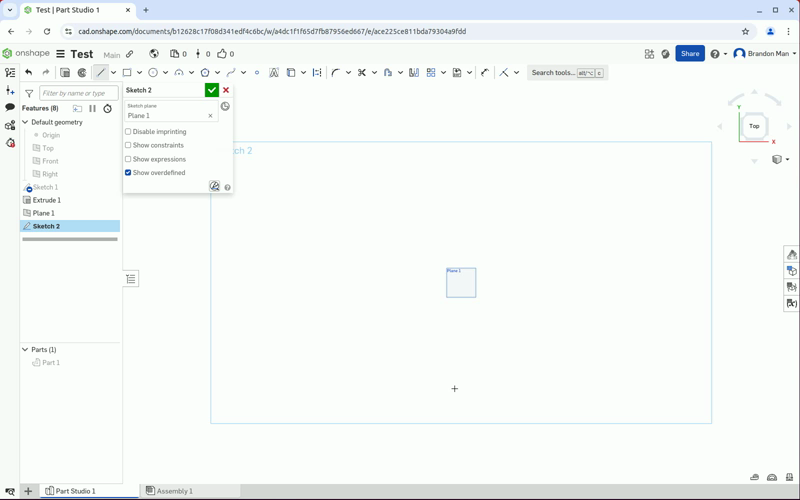
key_up(shift)
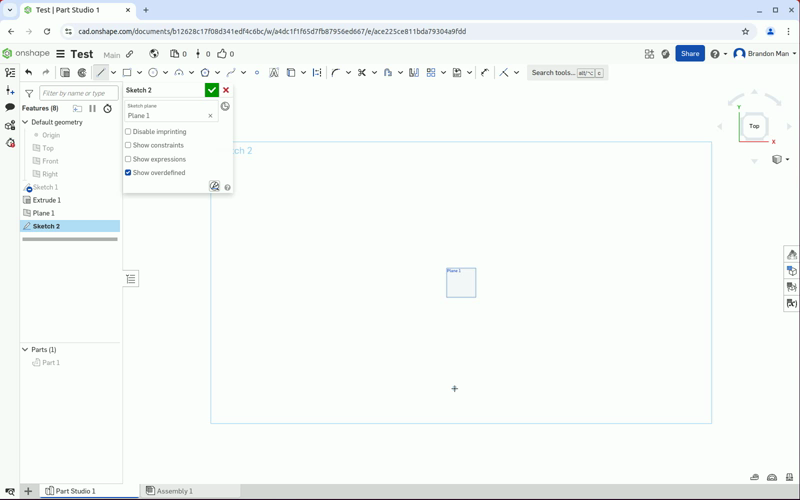
key_down(shift)
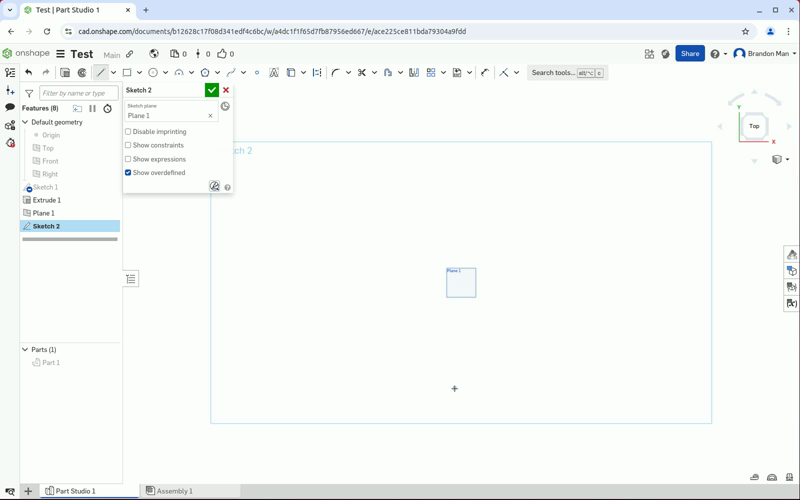
mouse_move(484, 388)
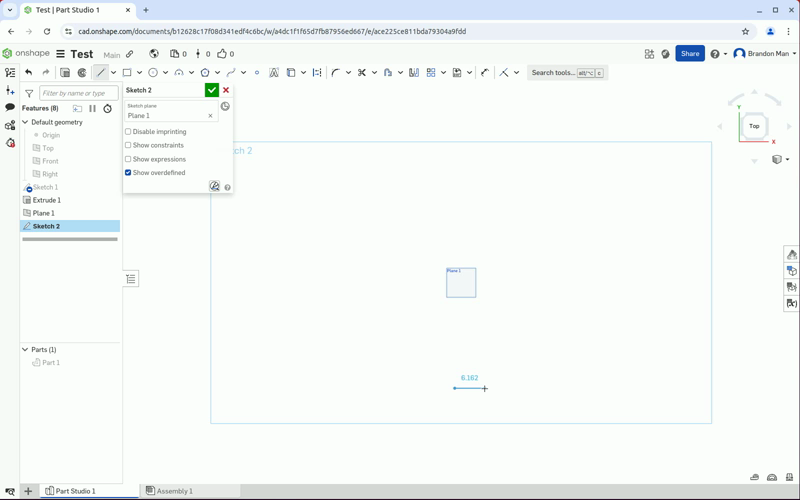
mouse_move(481, 388)
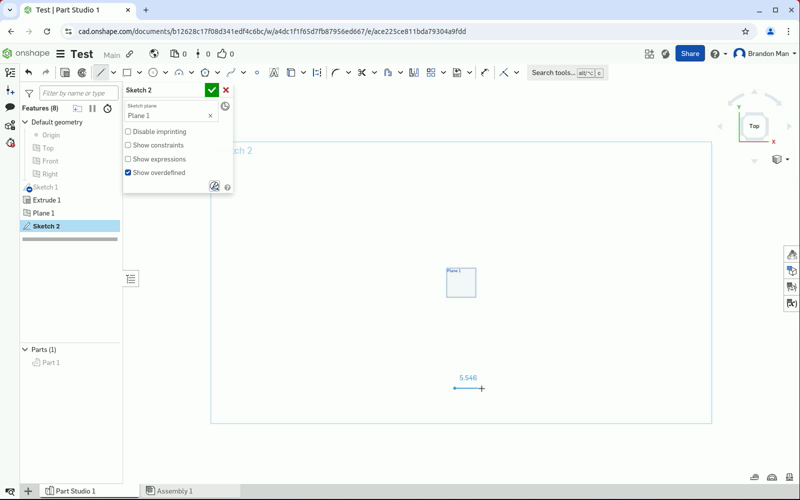
click(481, 388)
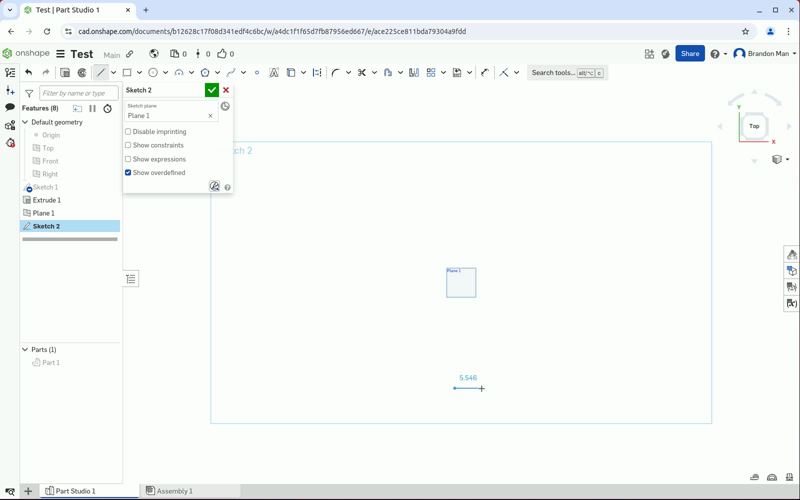
key_up(shift)
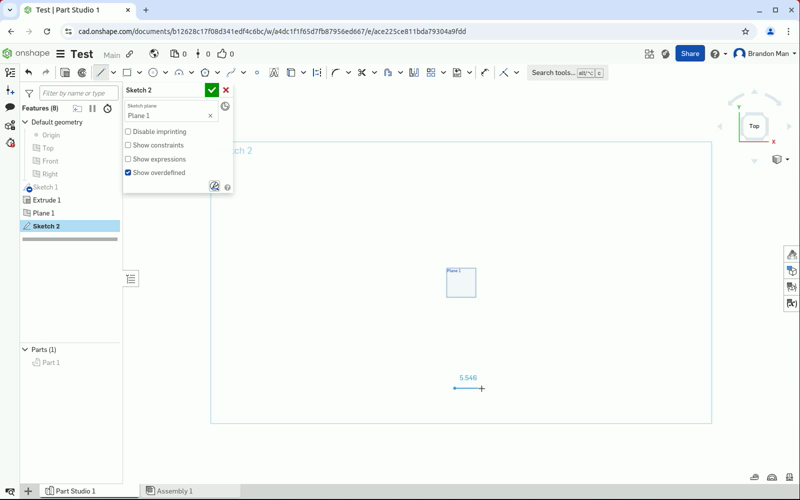
key_down(shift)
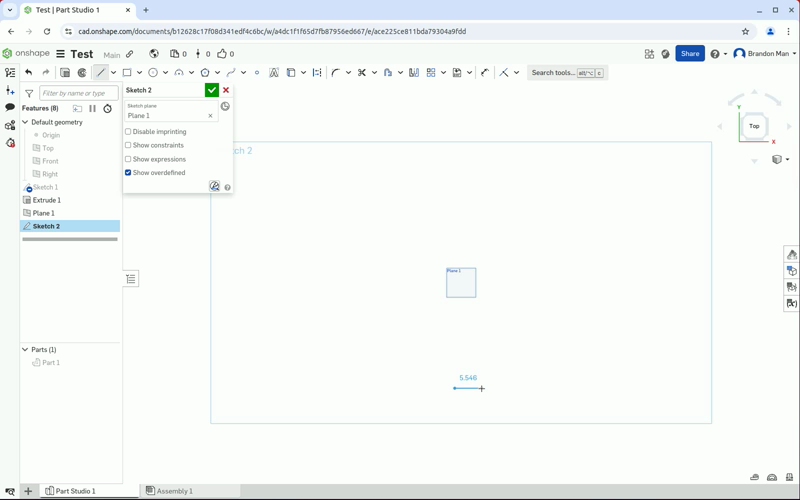
mouse_move(511, 388)
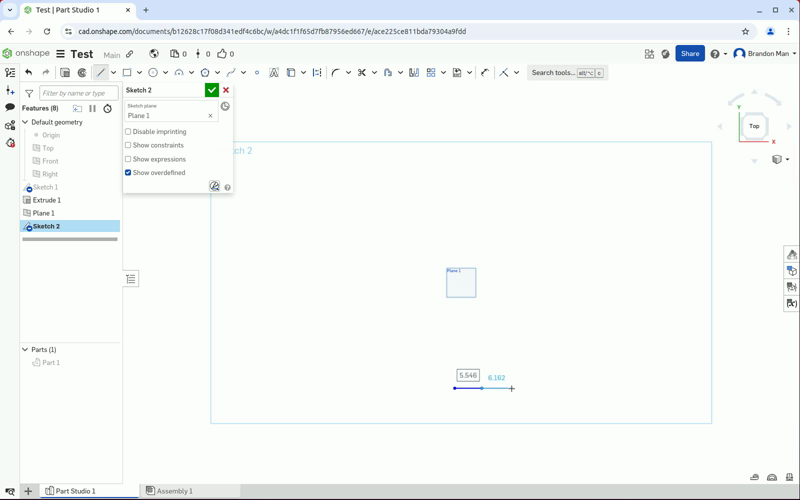
mouse_move(481, 373)
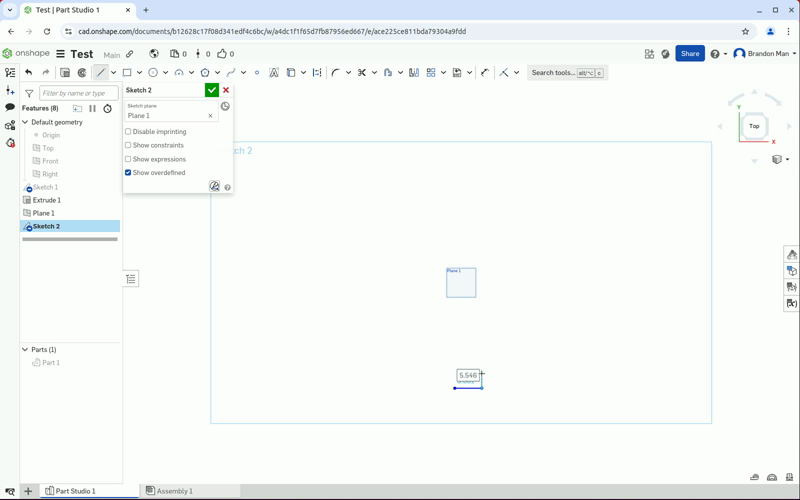
click(481, 373)
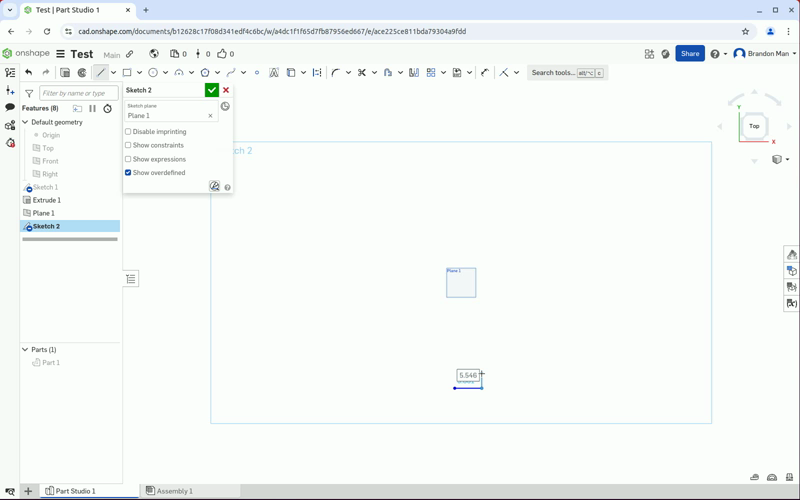
key_up(shift)
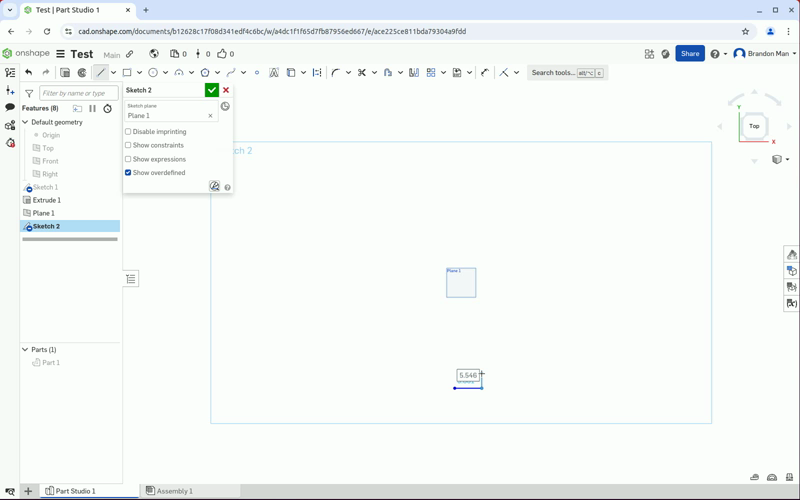
key_down(shift)
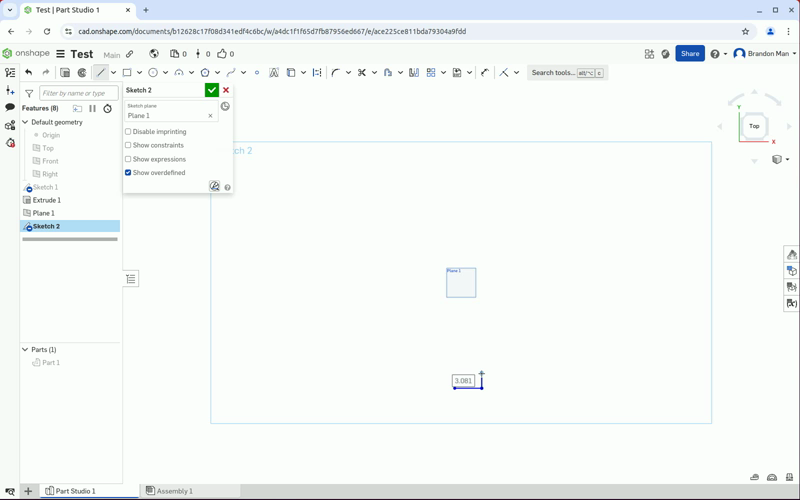
mouse_move(511, 373)
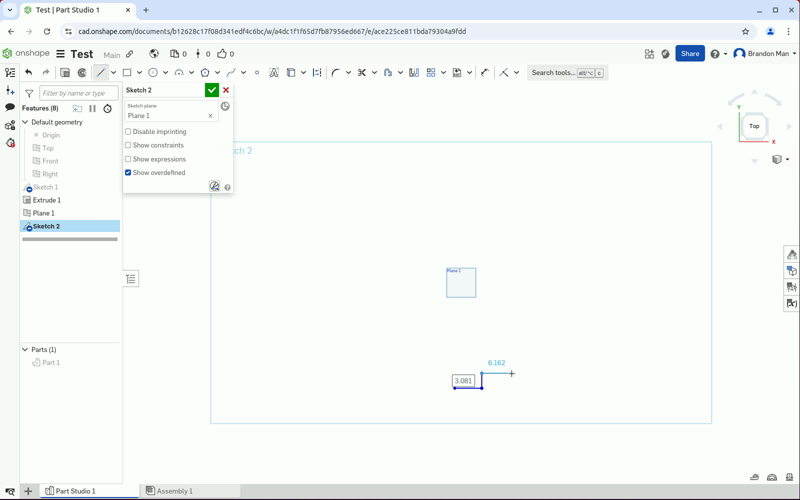
mouse_move(454, 373)
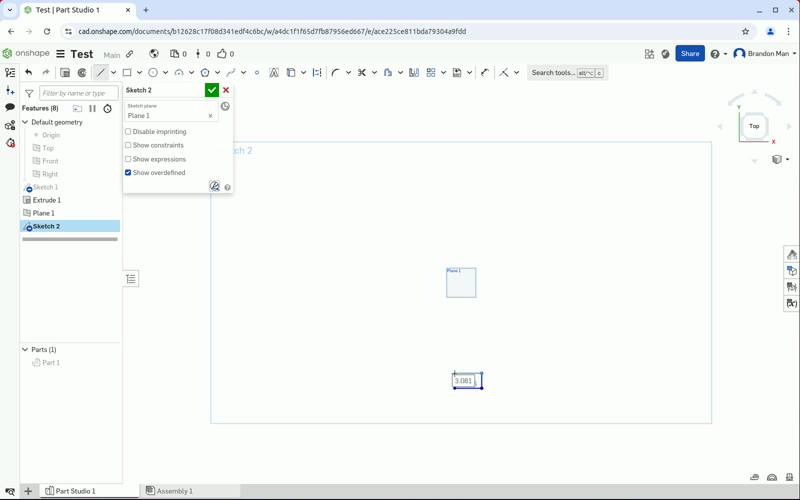
click(454, 373)
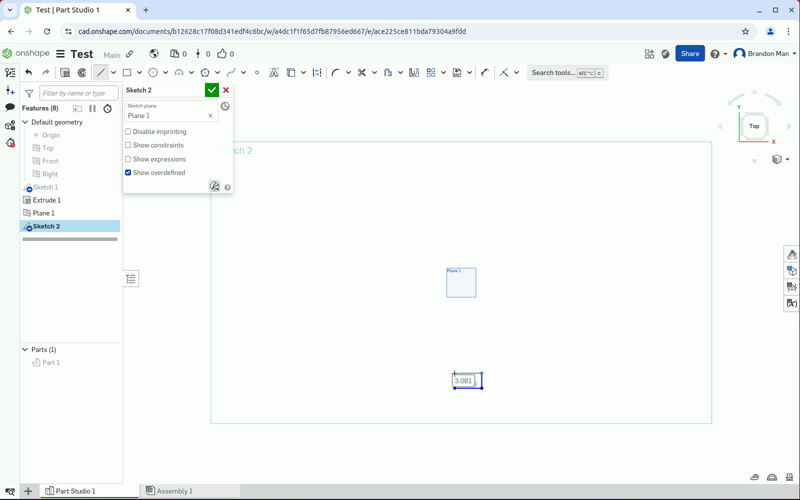
key_up(shift)
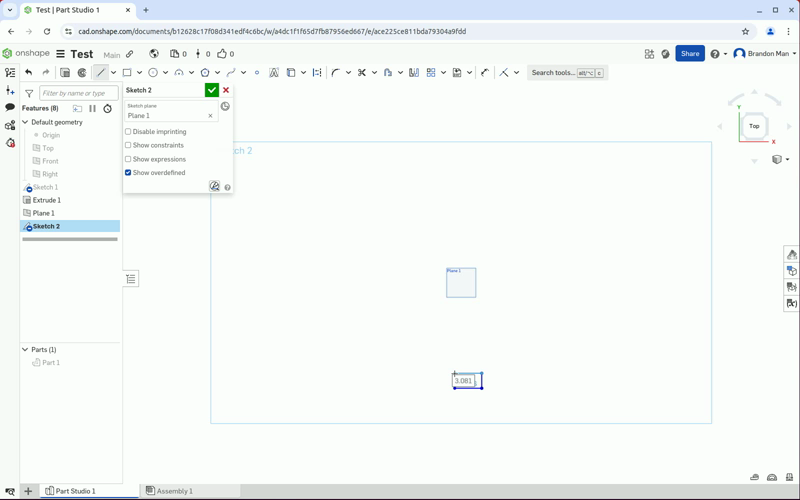
mouse_move(484, 373)
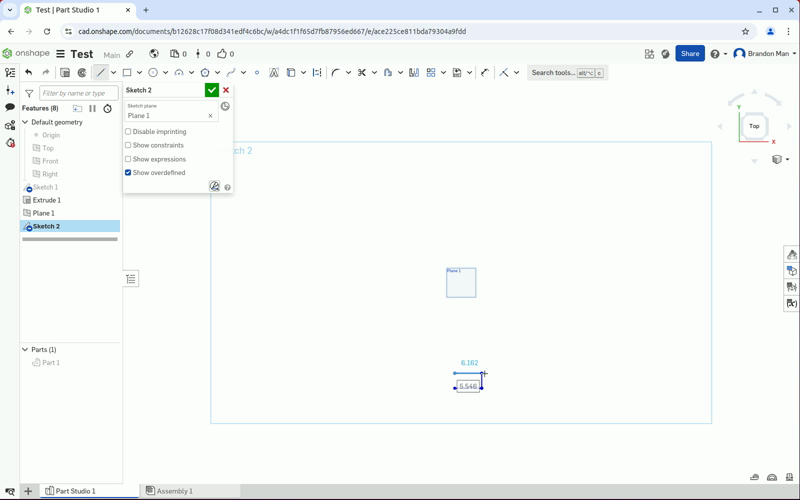
key_down(shift)
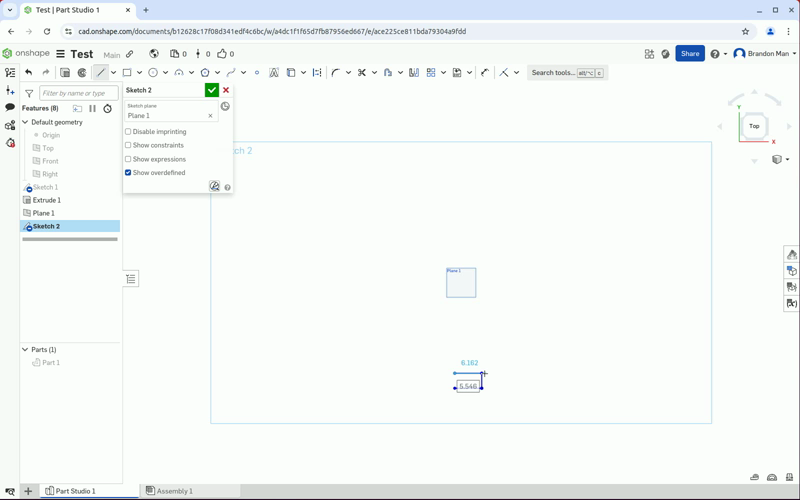
mouse_move(454, 388)
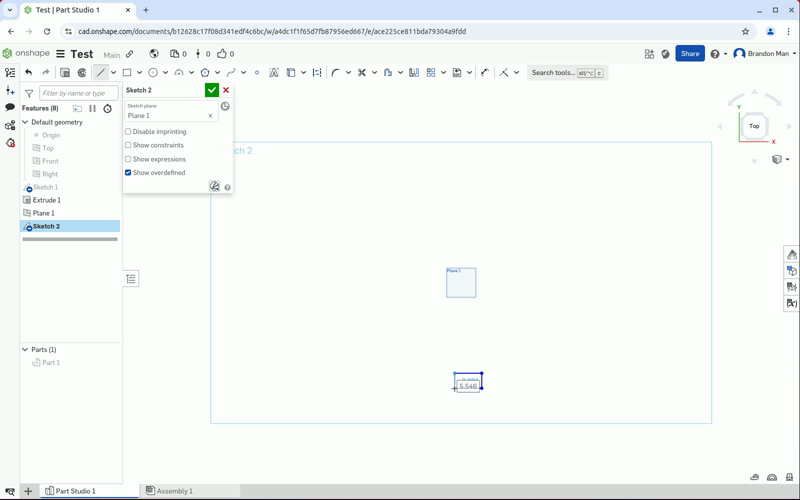
key_up(shift)
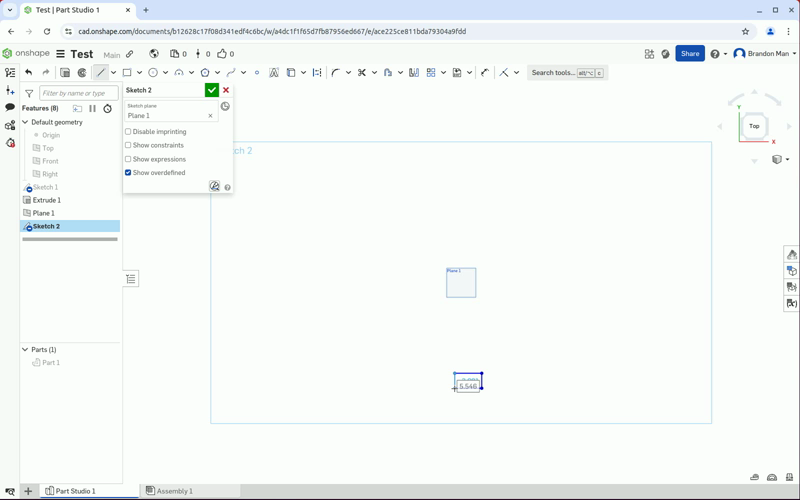
click(454, 388)
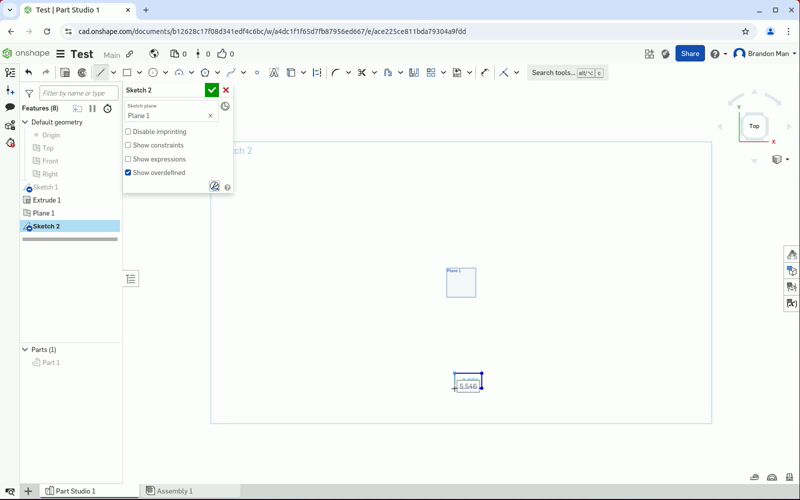
key(esc)
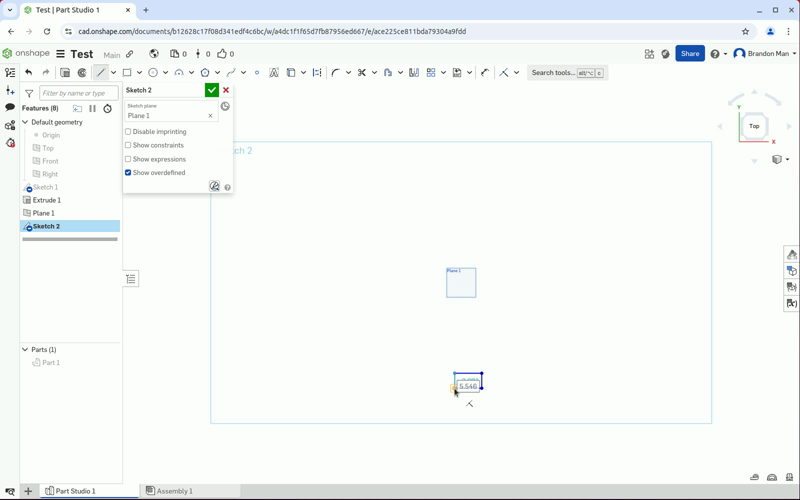
mouse_move(463, 384)
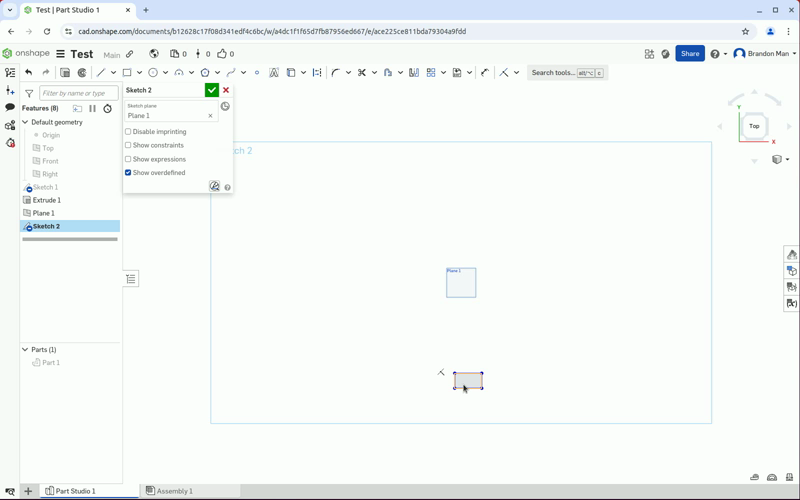
scroll(6)
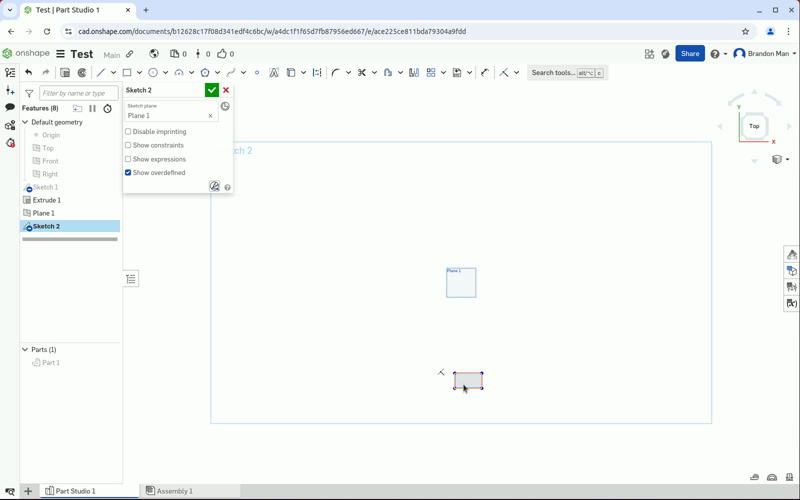
scroll(6)
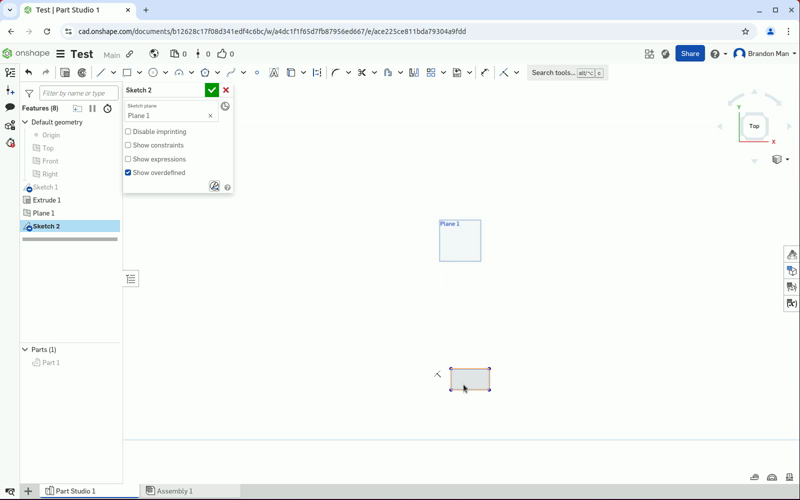
scroll(6)
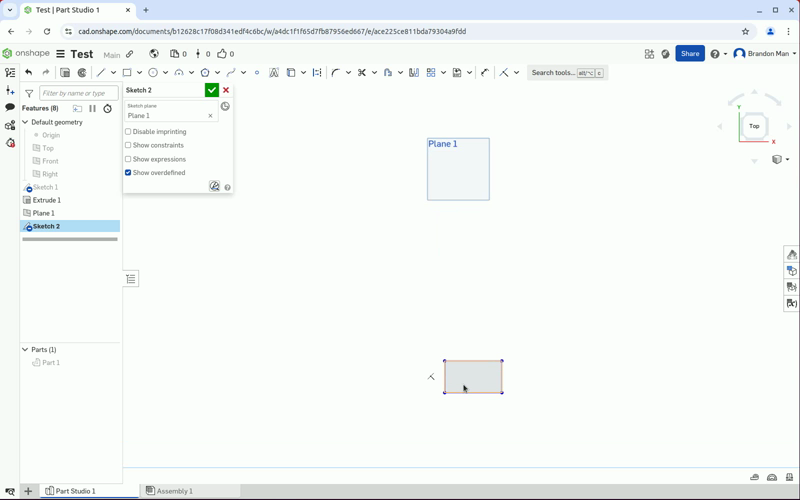
scroll(6)
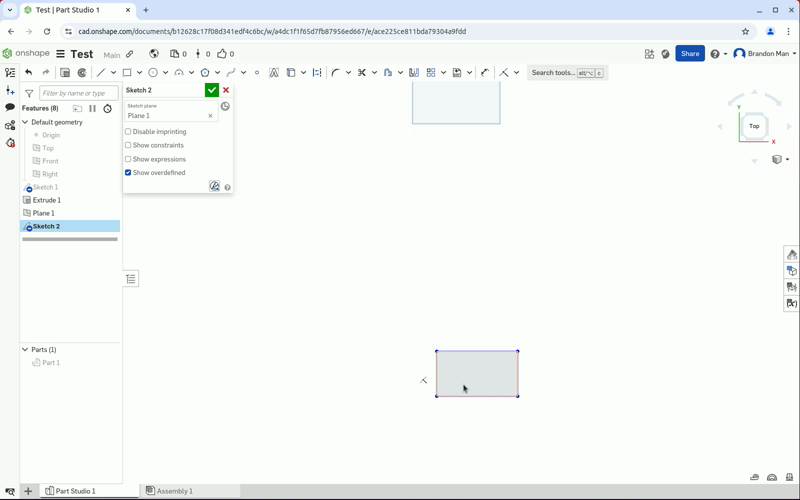
scroll(6)
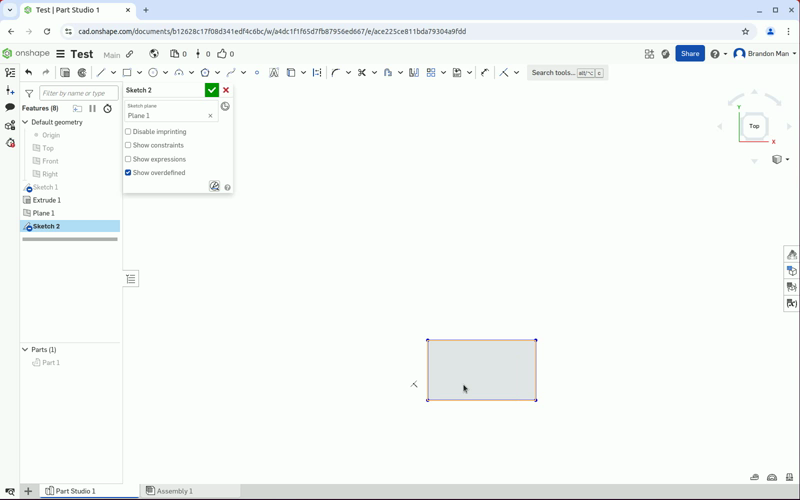
scroll(6)
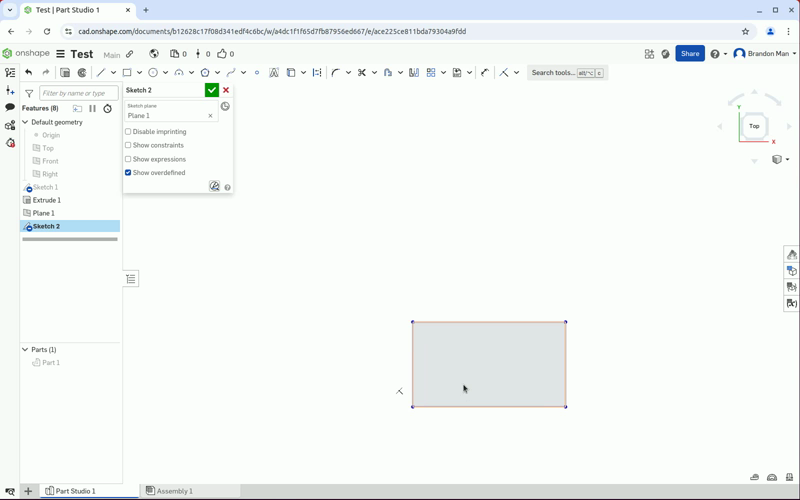
scroll(6)
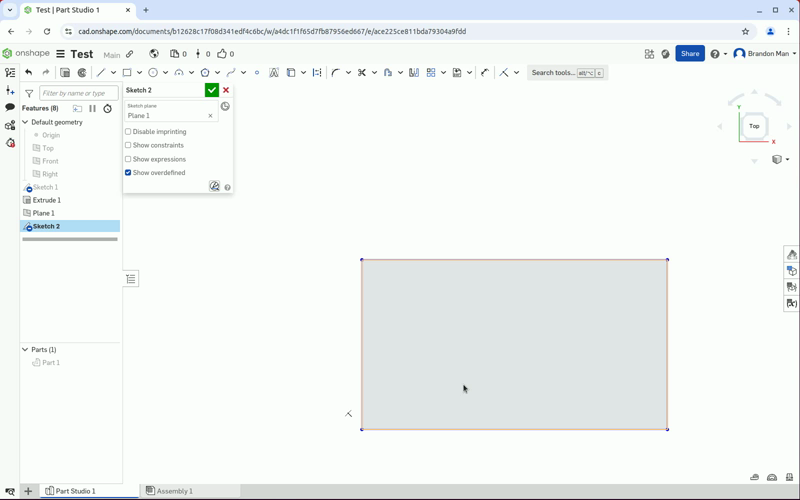
click(463, 384)
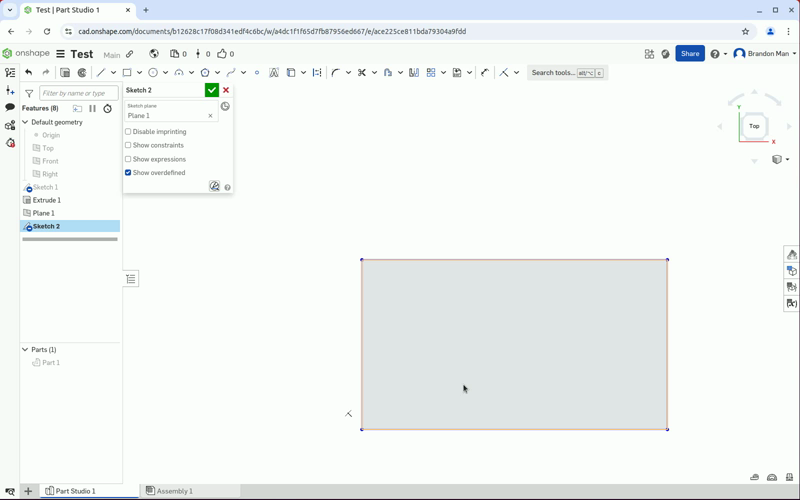
scroll(-6)
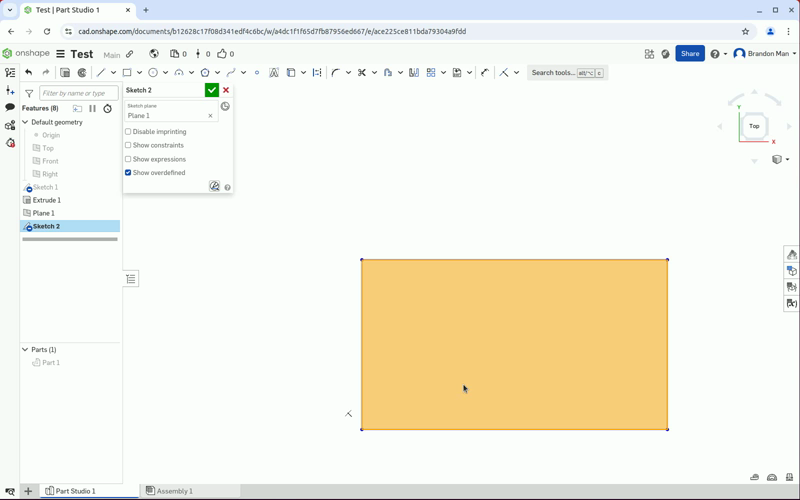
scroll(-6)
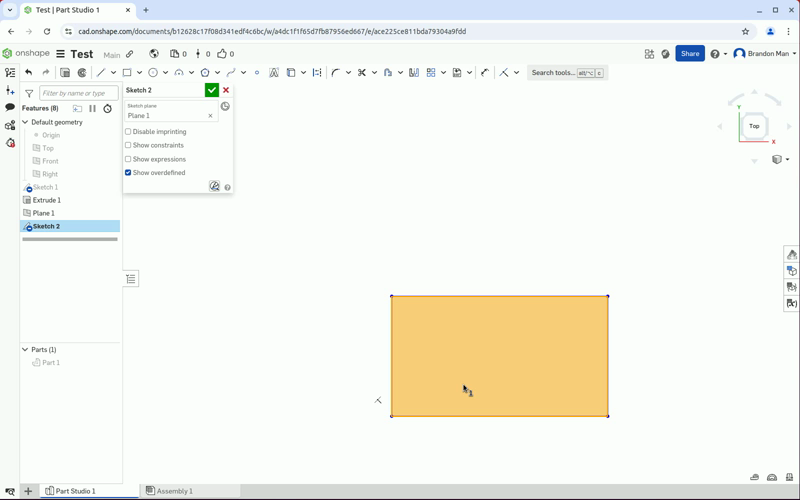
scroll(-6)
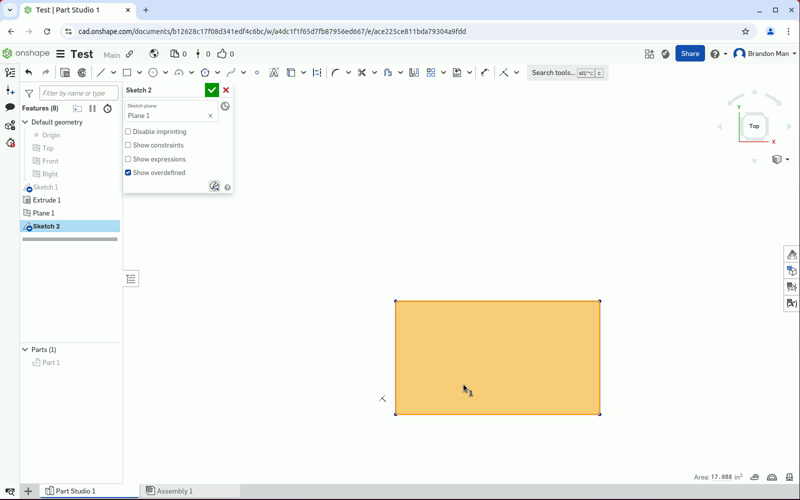
scroll(-6)
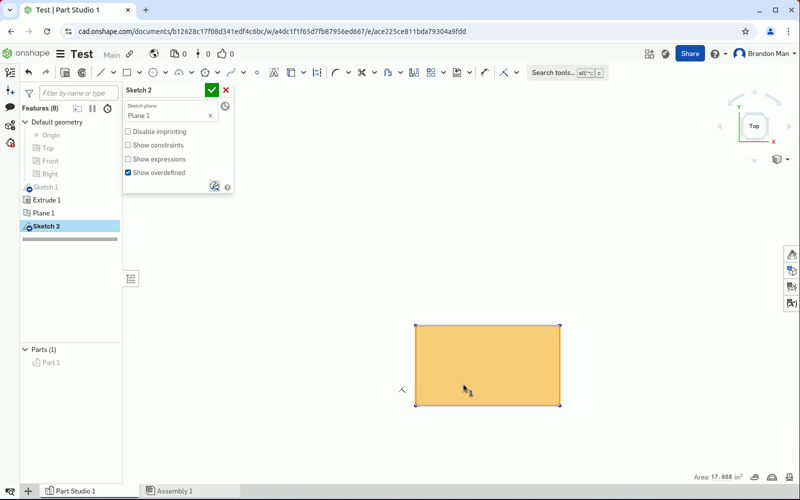
scroll(-6)
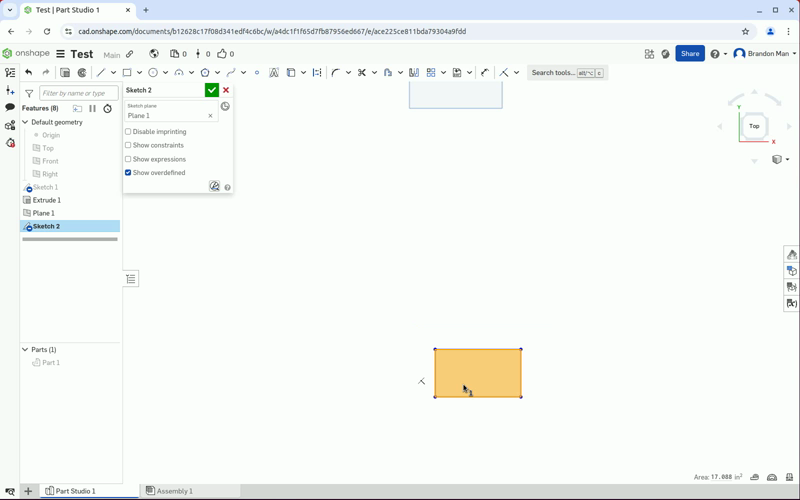
scroll(-6)
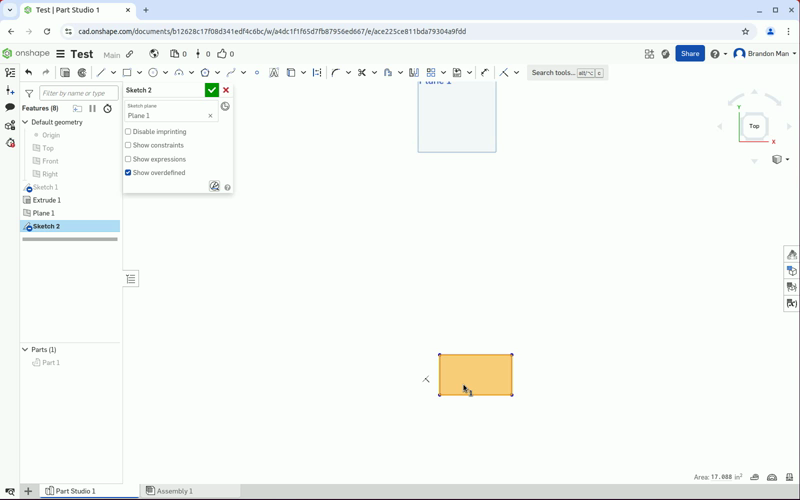
scroll(-6)
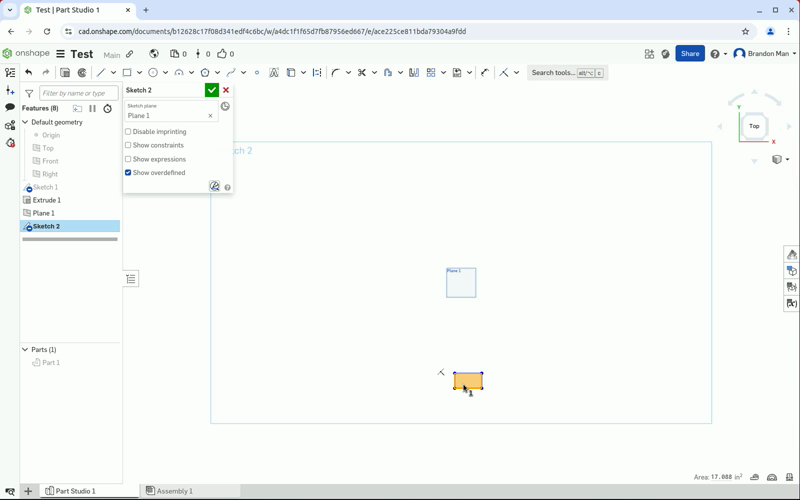
mouse_move(73, 352)
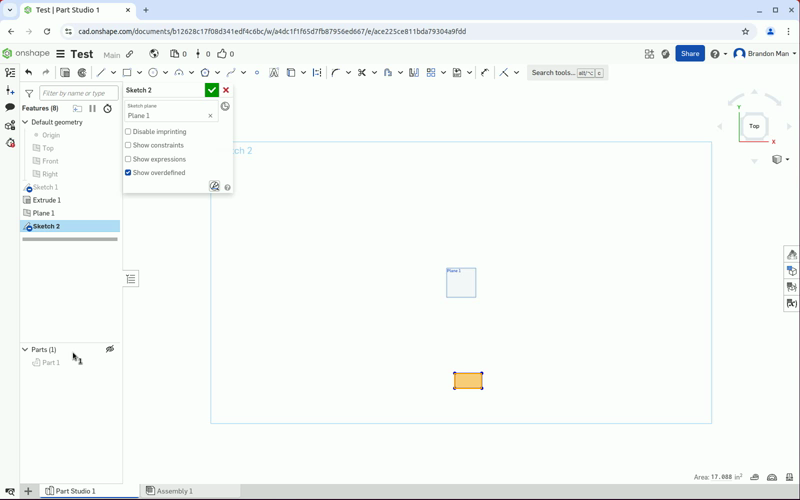
key(shift+y)
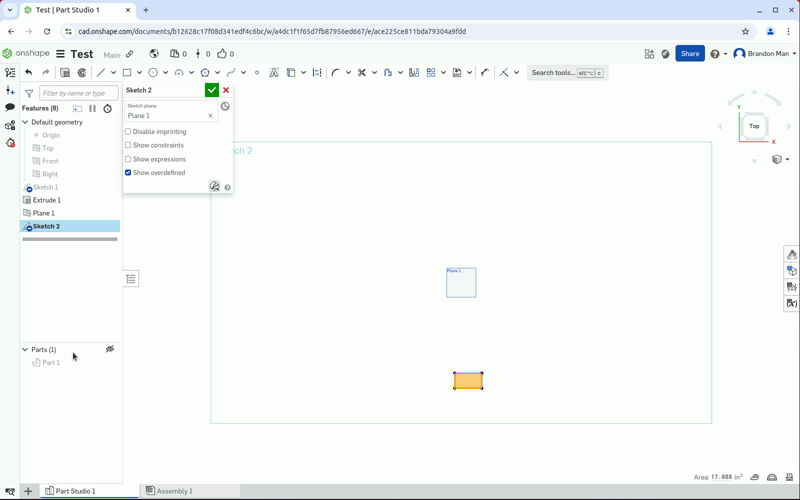
key(shift+e)
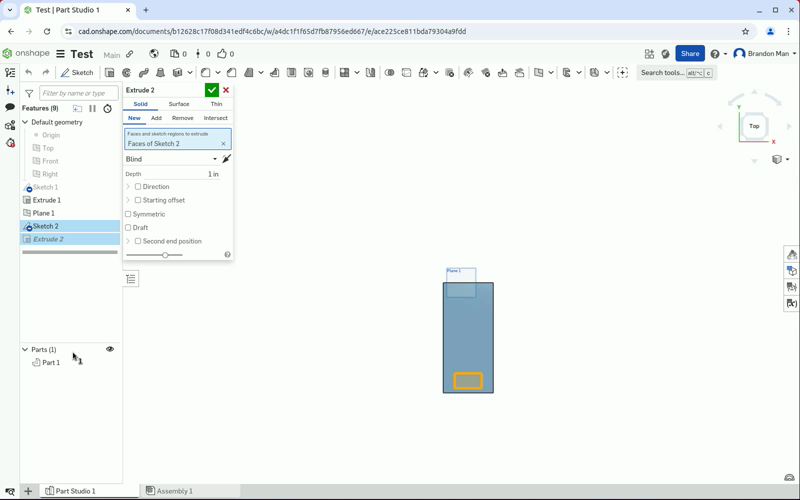
mouse_move(143, 106)
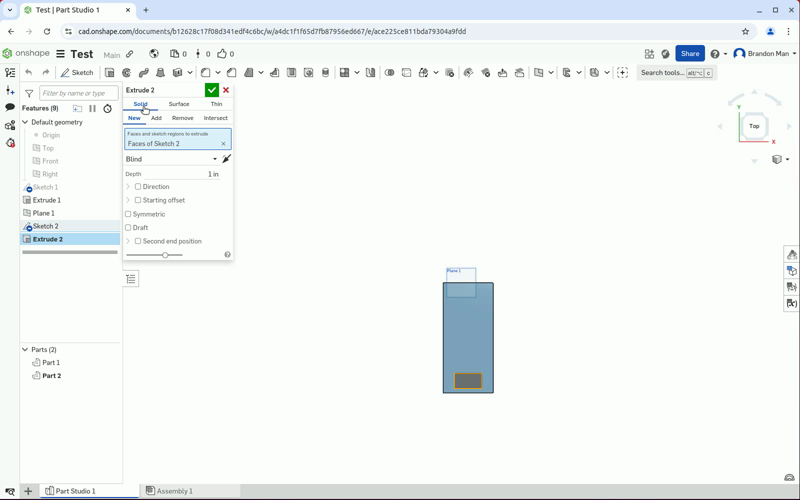
click(143, 106)
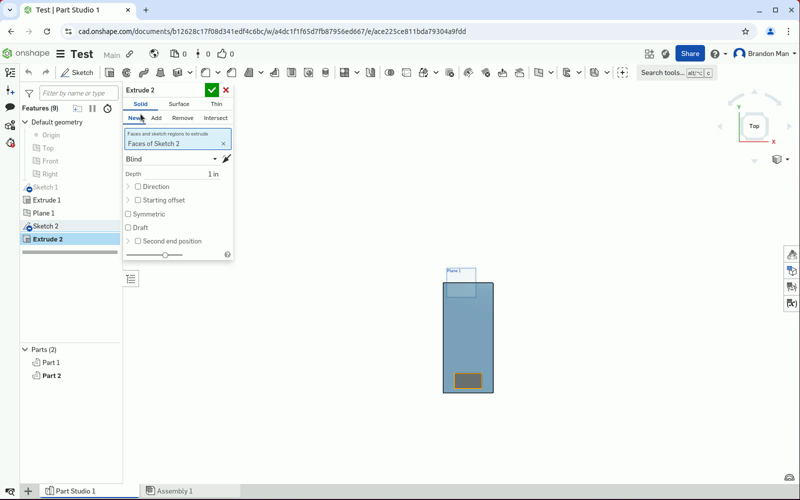
mouse_move(137, 120)
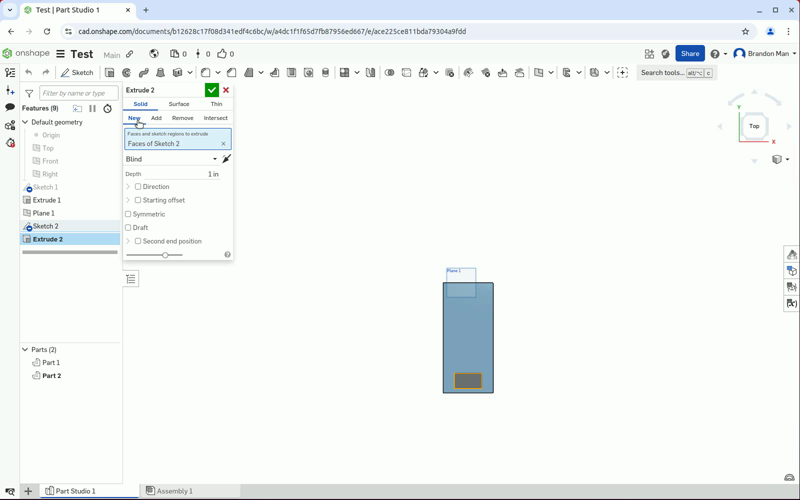
click(137, 120)
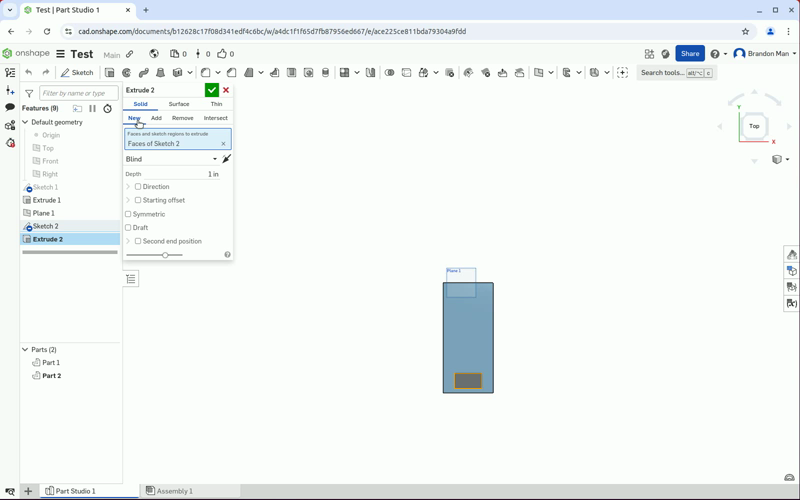
key(tab, 4)
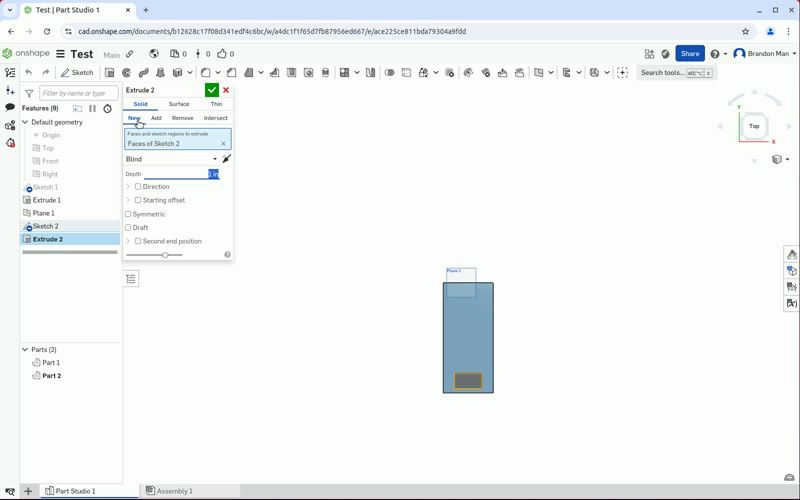
text(0.241)
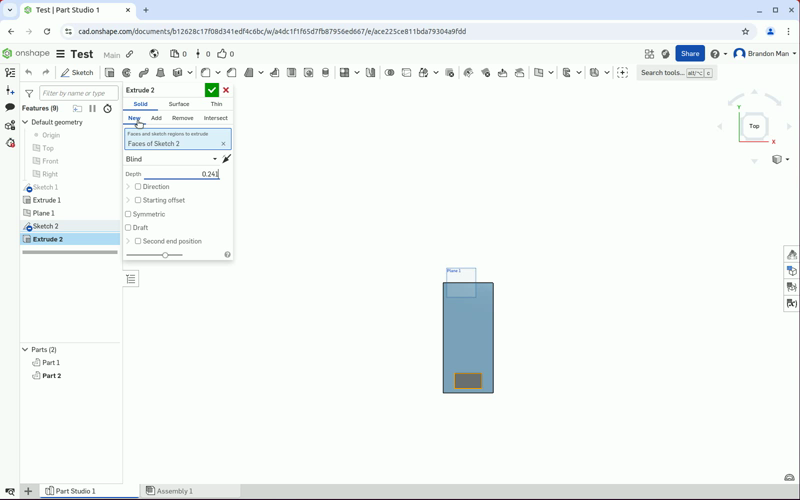
key(enter)
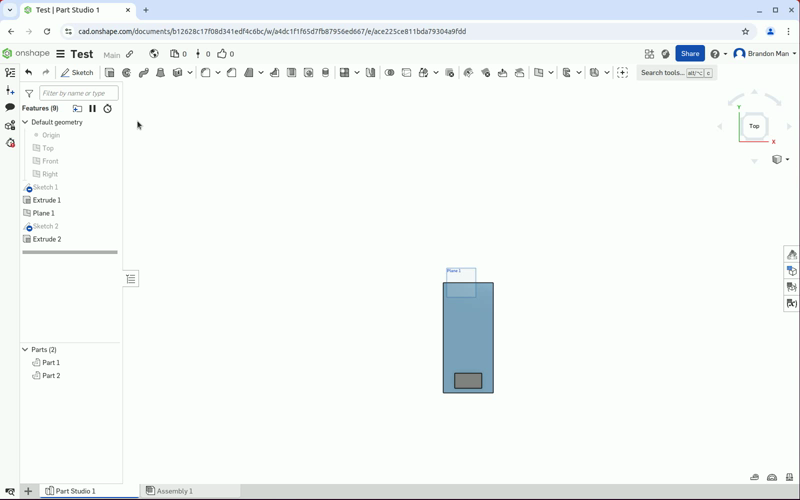
key(shift+h)
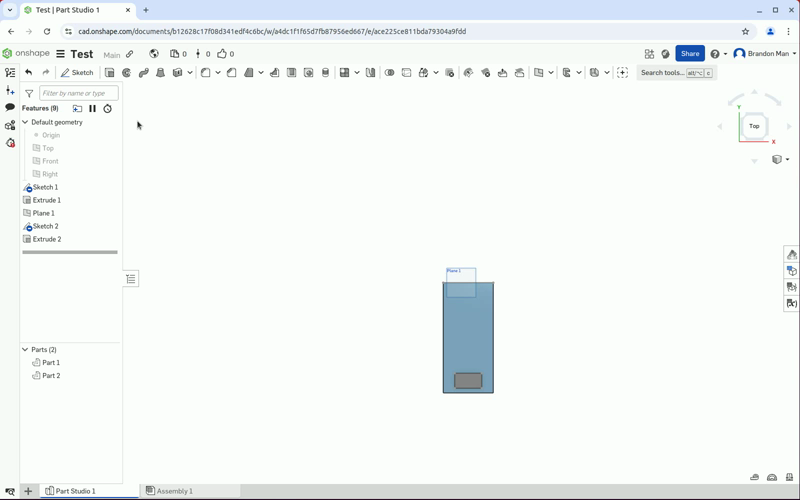
key(shift+h)
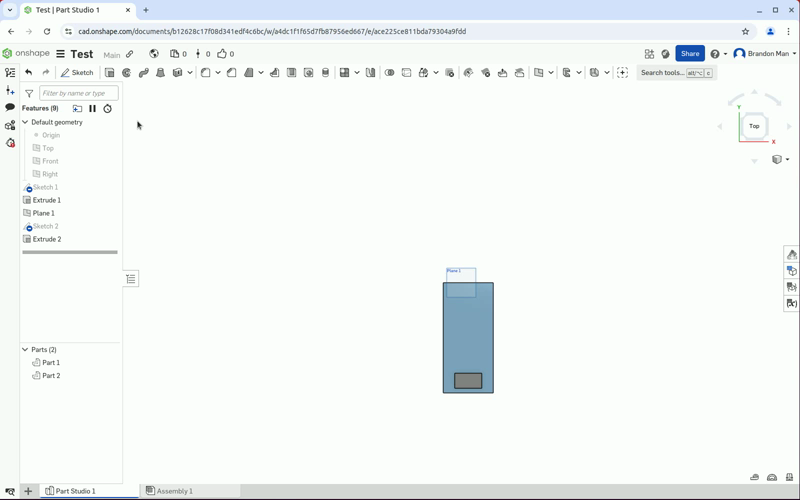
mouse_move(73, 189)
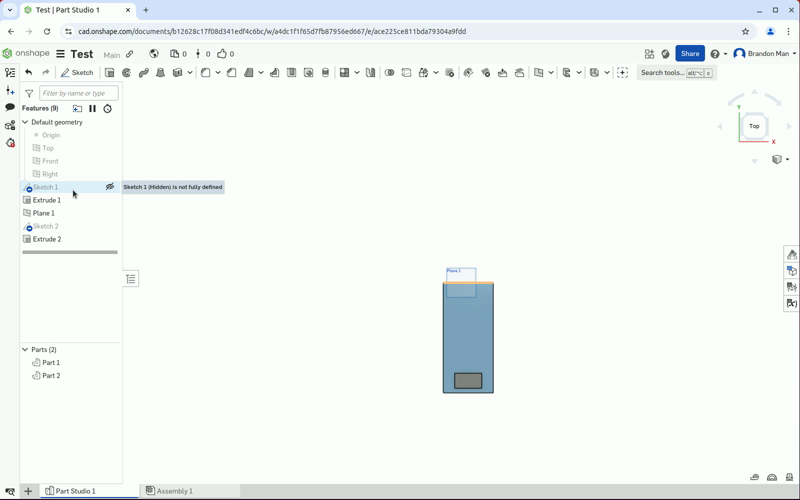
click(73, 189)
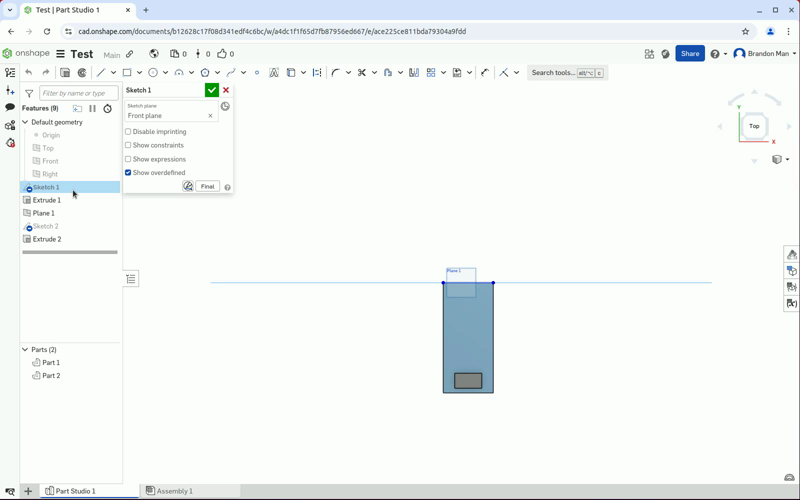
mouse_move(229, 92)
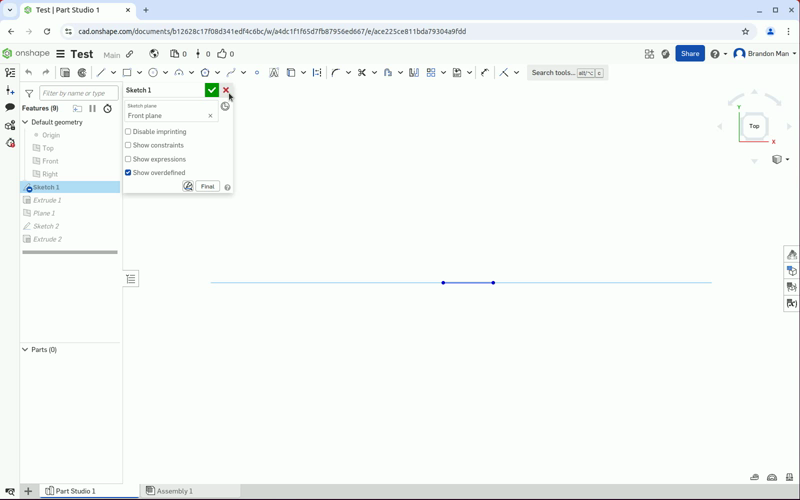
click(229, 92)
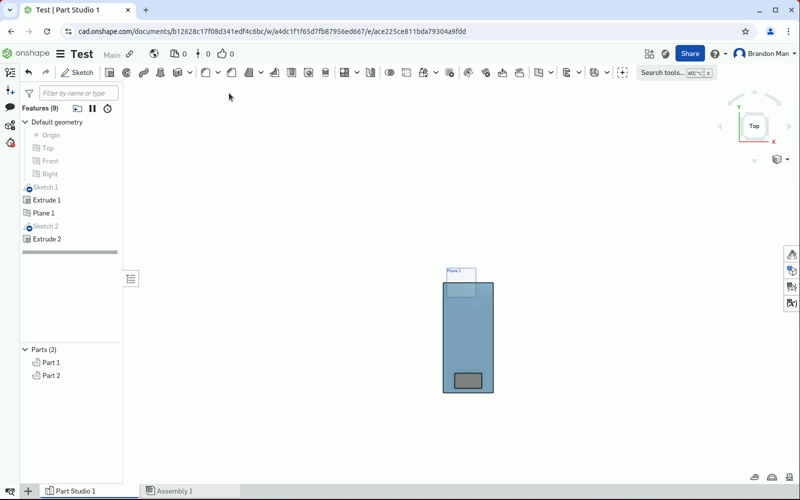
mouse_move(73, 352)
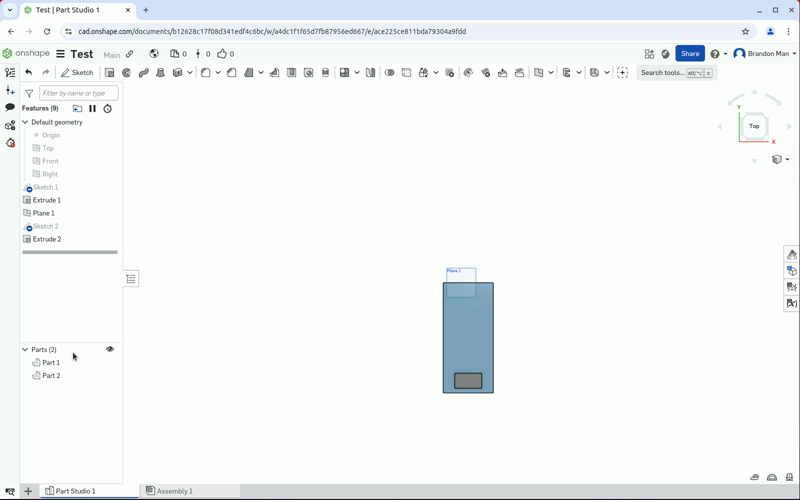
key(y)
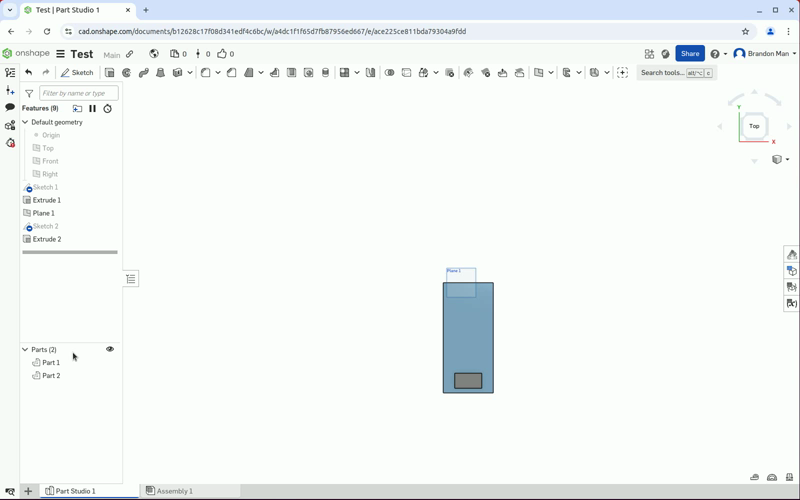
key(shift+p)
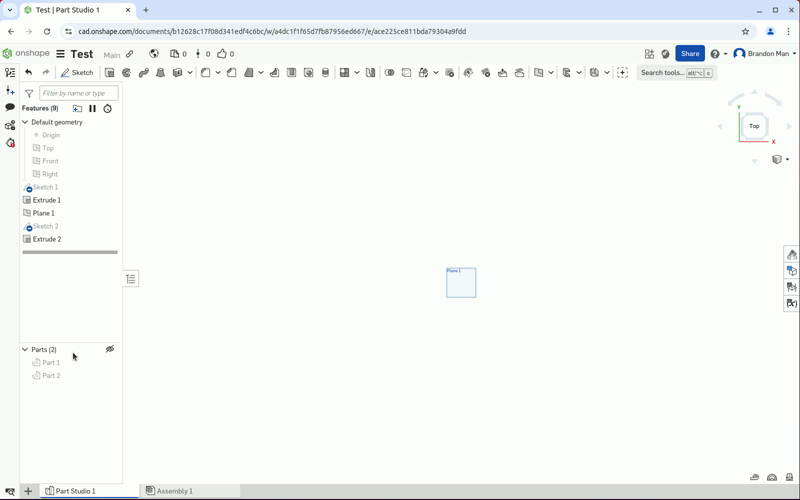
key(space)
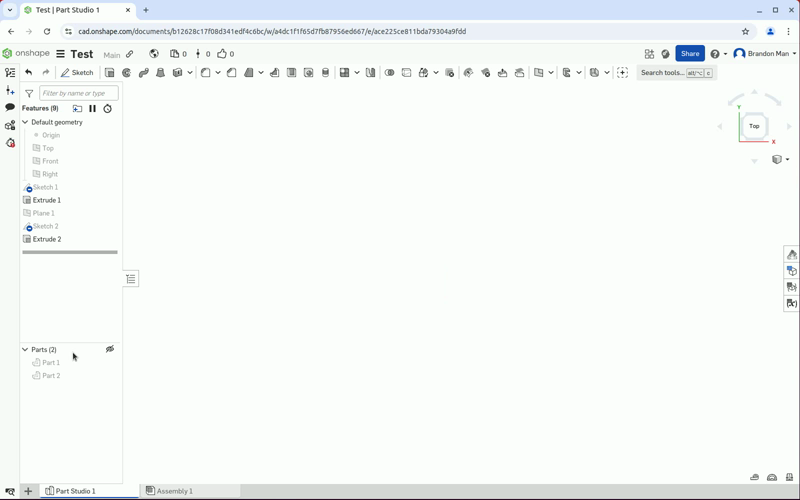
key_down(shift)
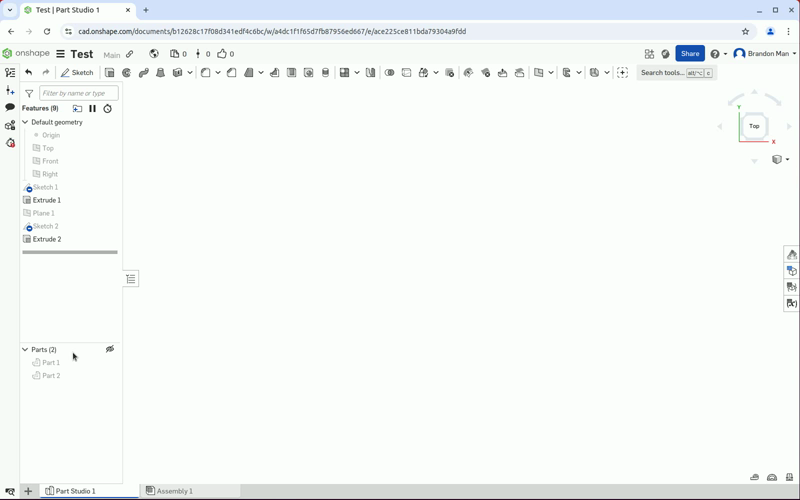
key(up)
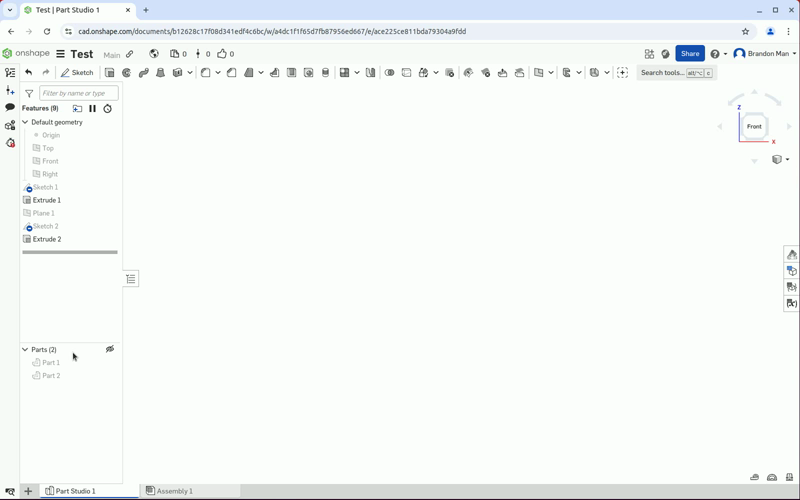
key_up(shift)
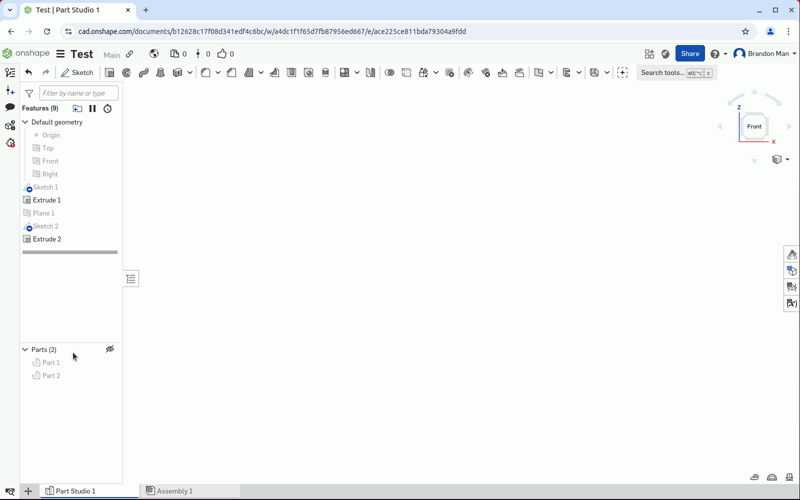
mouse_move(73, 352)
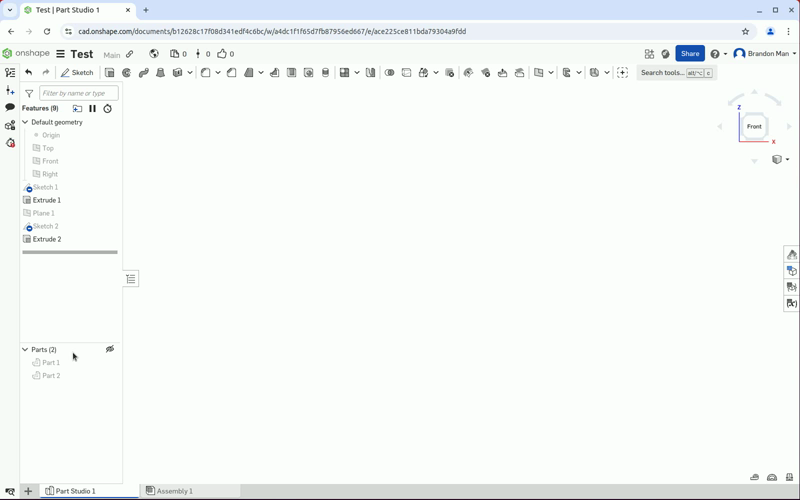
key(shift+y)
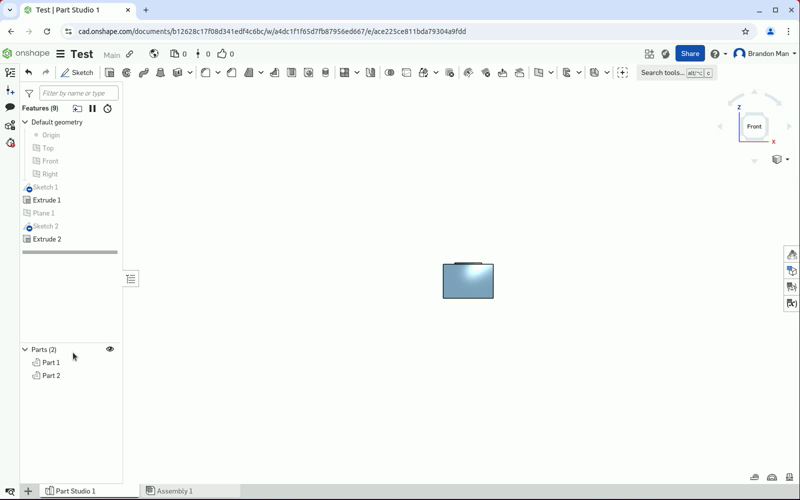
mouse_move(541, 75)
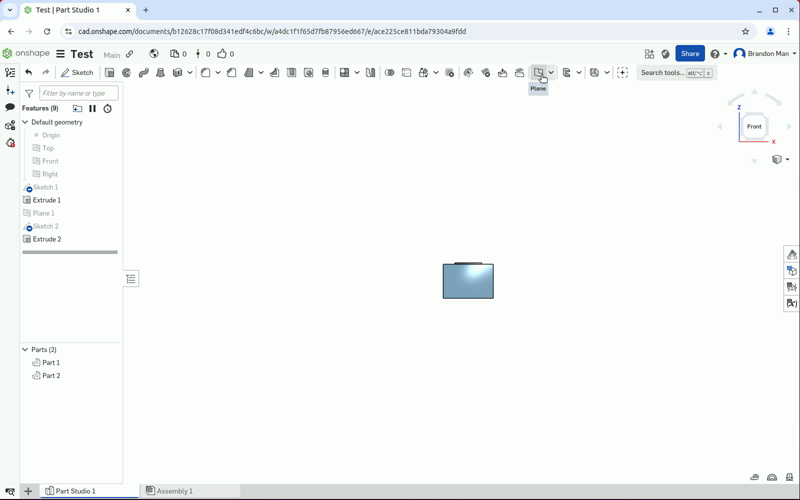
click(541, 75)
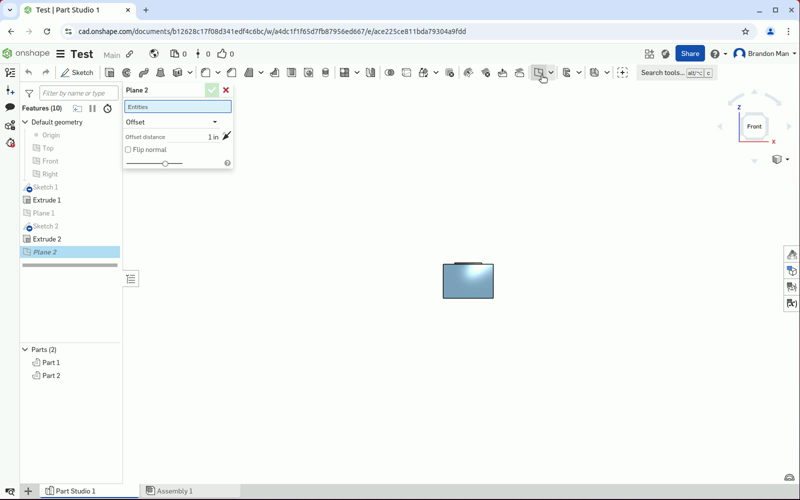
mouse_move(73, 163)
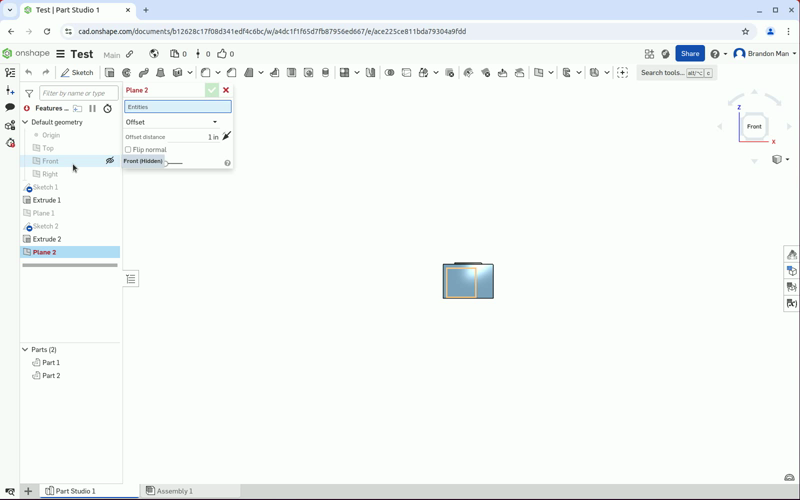
click(73, 163)
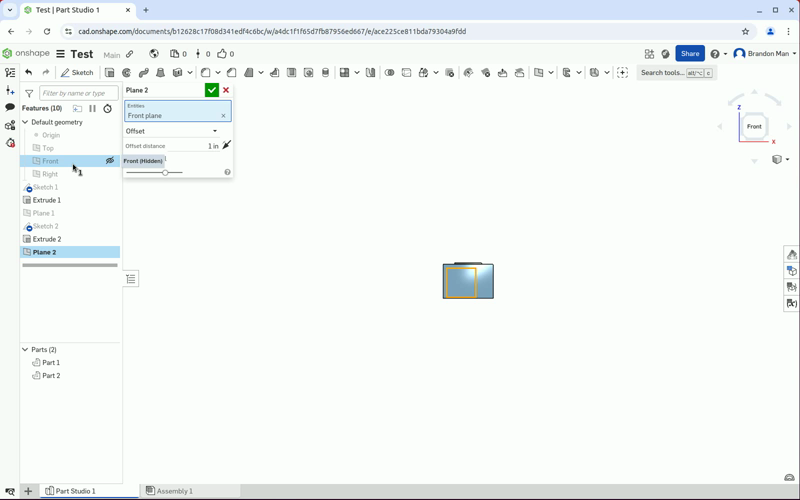
key(tab, 2)
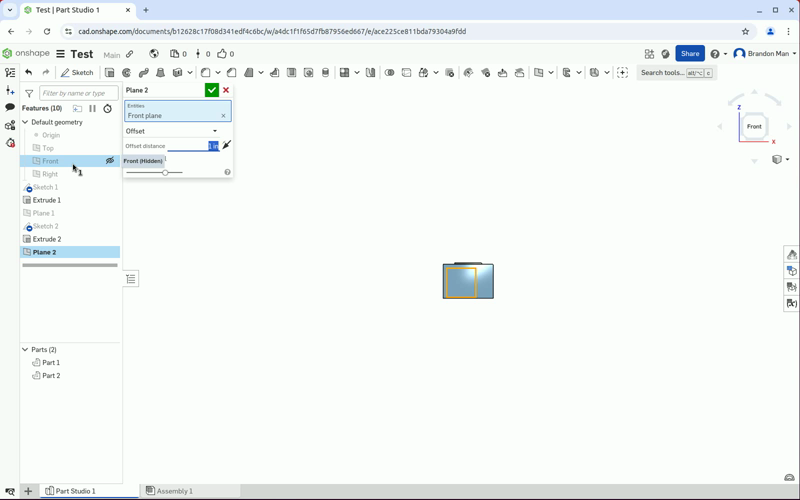
text(22.615)
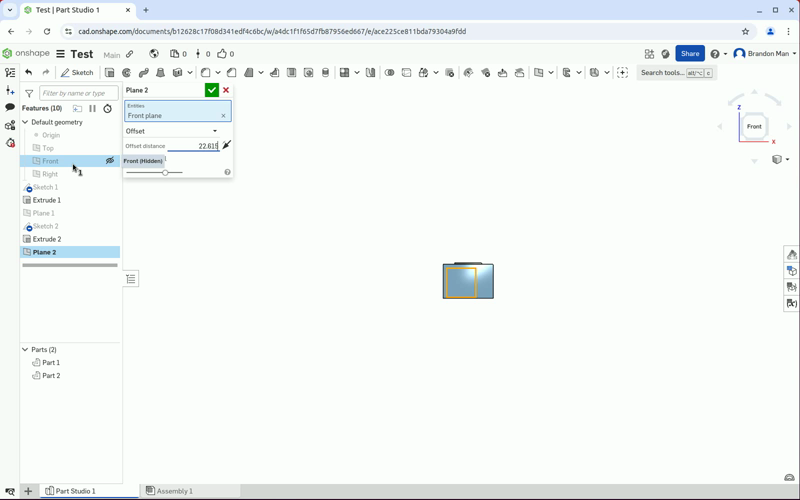
key(enter, 2)
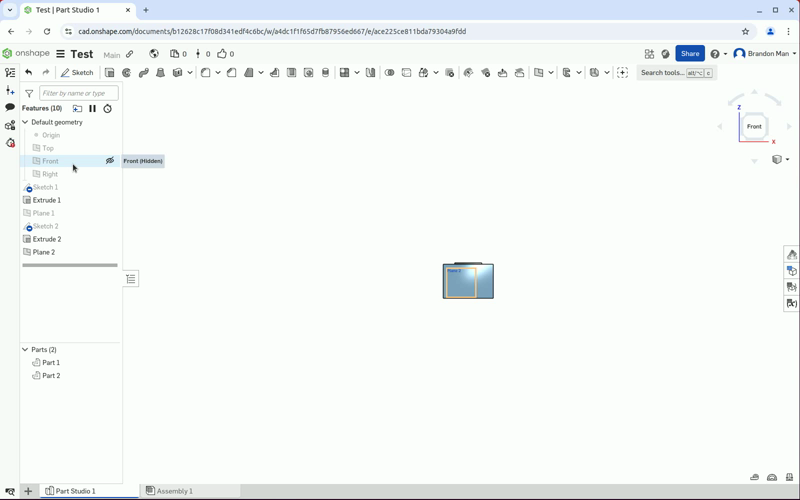
key(shift+s)
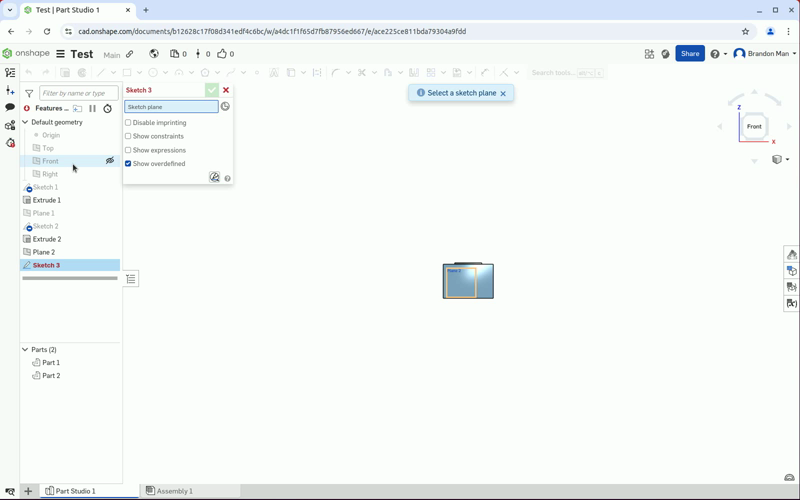
mouse_move(73, 254)
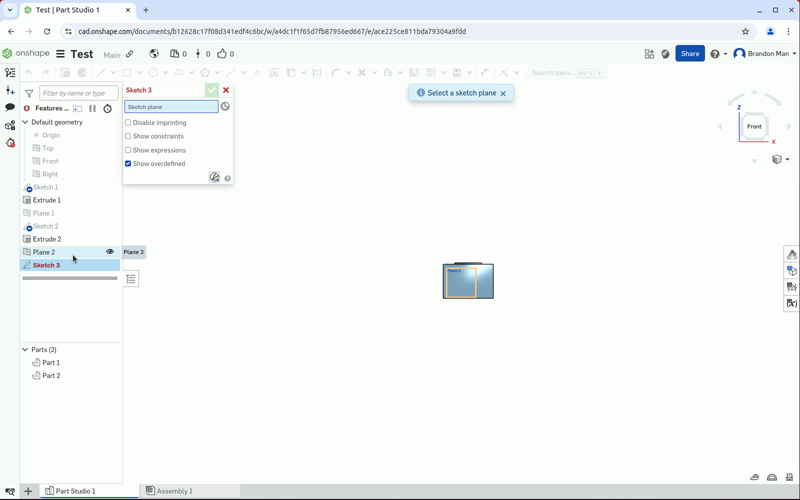
click(73, 254)
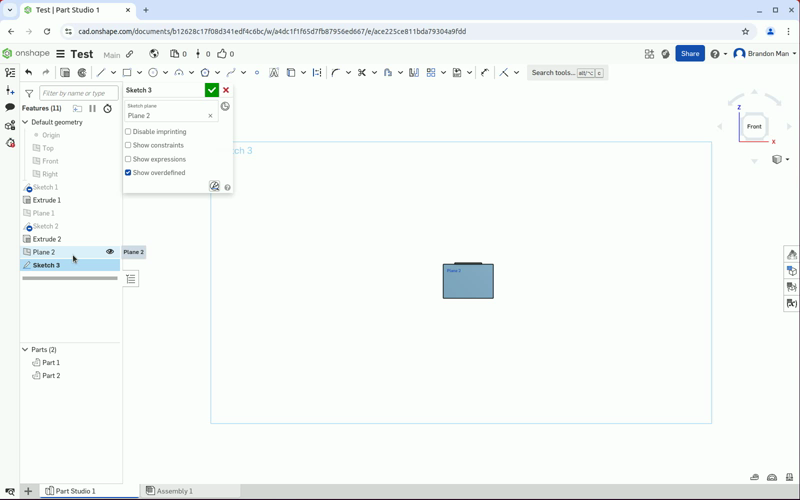
mouse_move(73, 352)
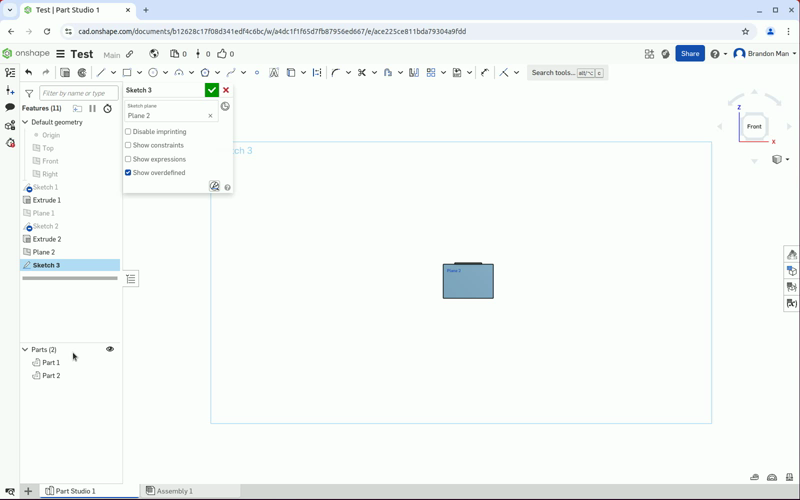
key(y)
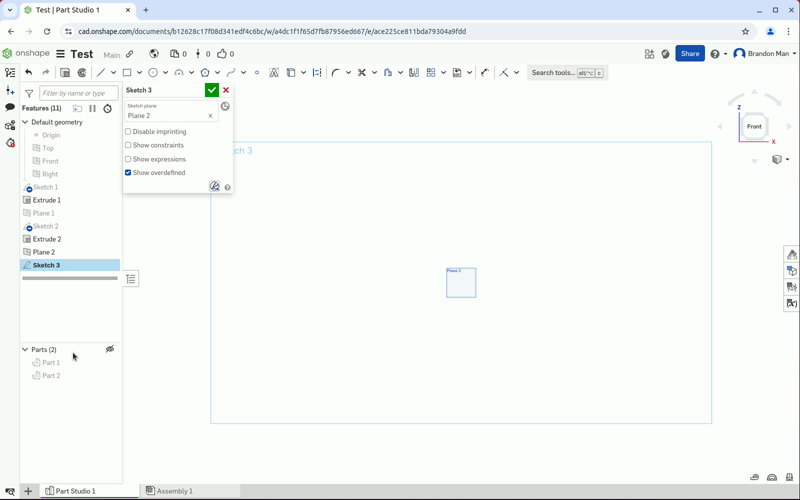
key(l)
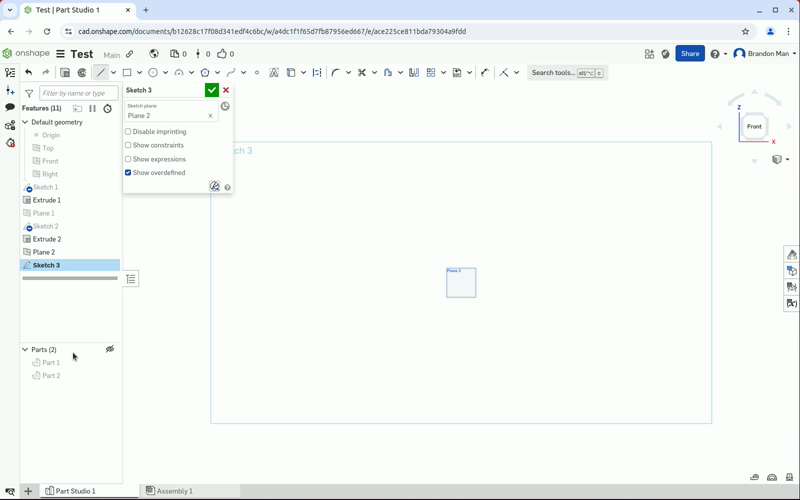
key_down(shift)
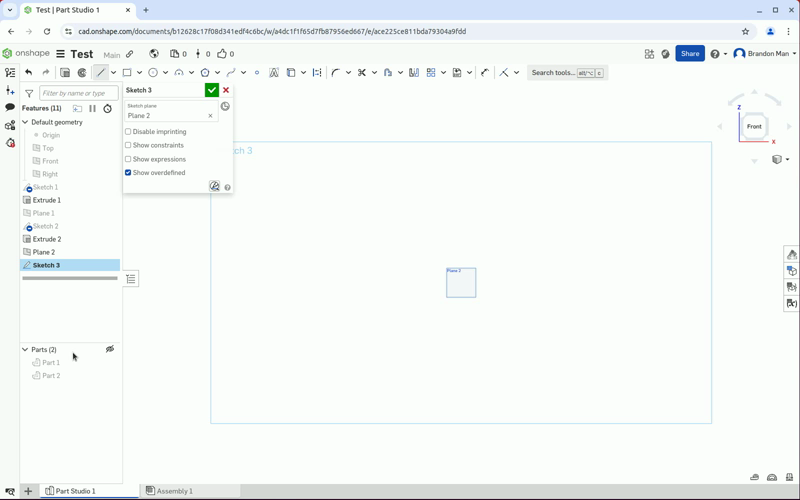
mouse_move(440, 300)
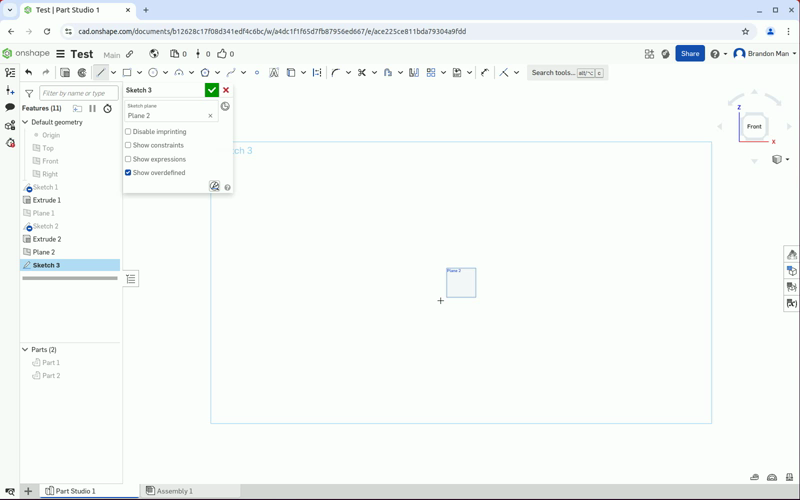
click(440, 300)
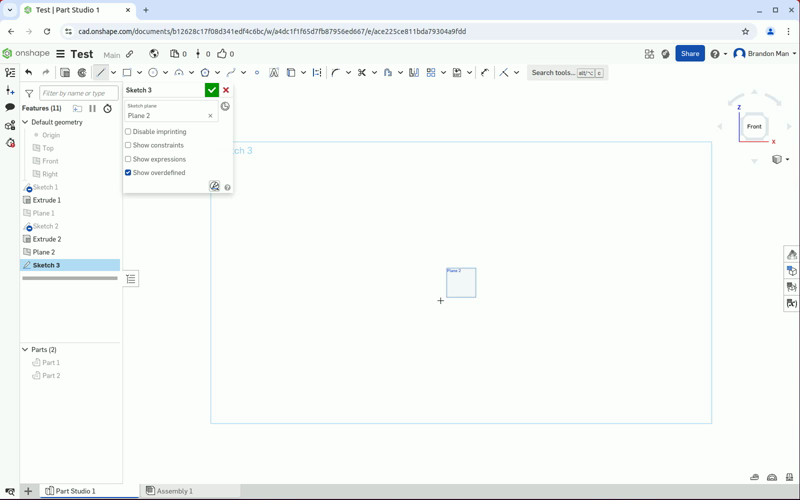
key_up(shift)
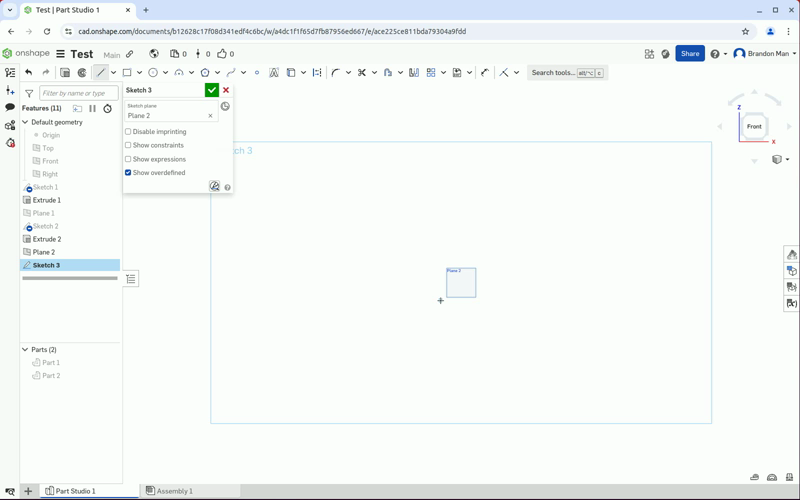
key_down(shift)
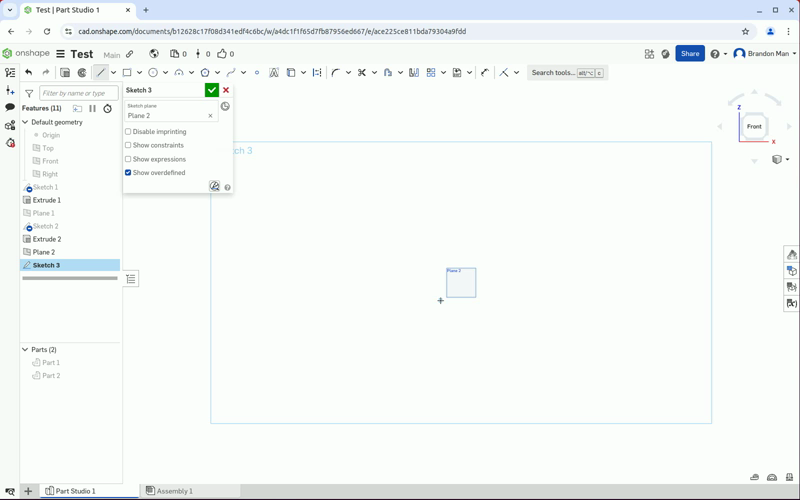
mouse_move(470, 300)
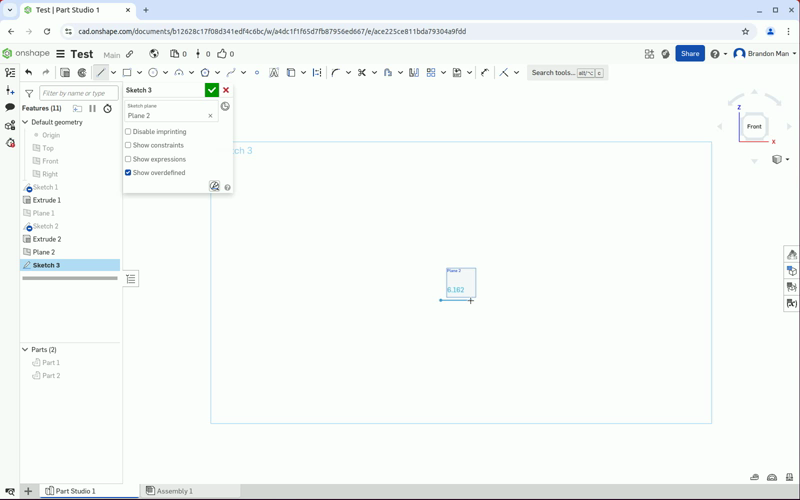
mouse_move(496, 300)
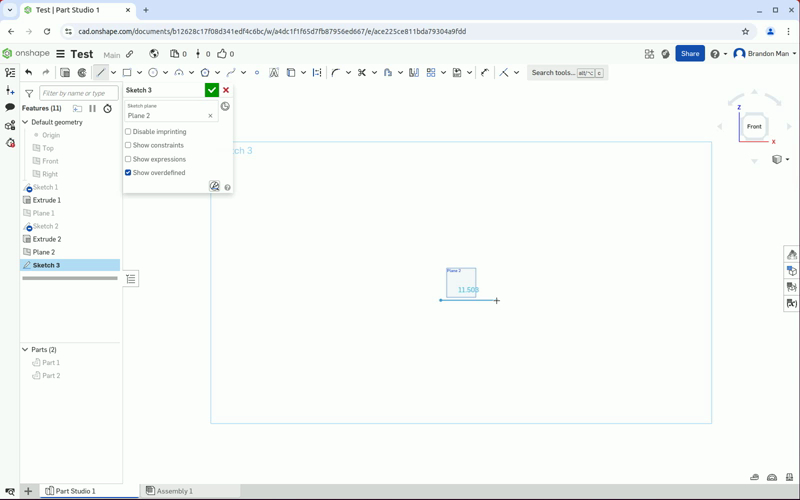
click(496, 300)
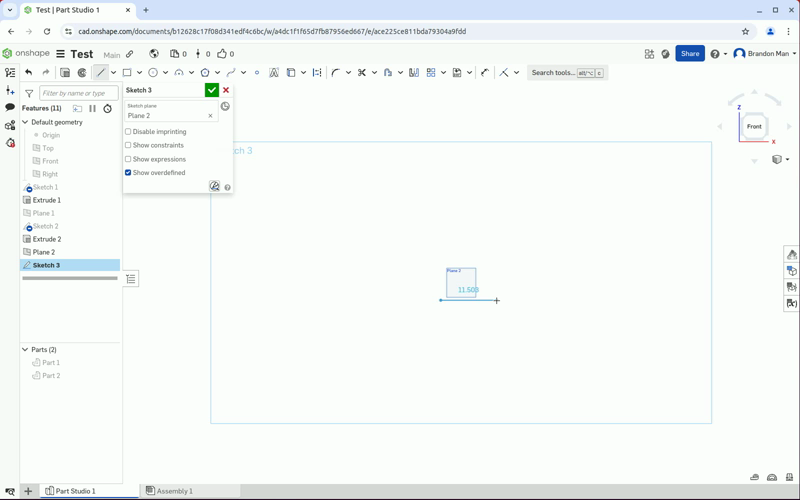
key_up(shift)
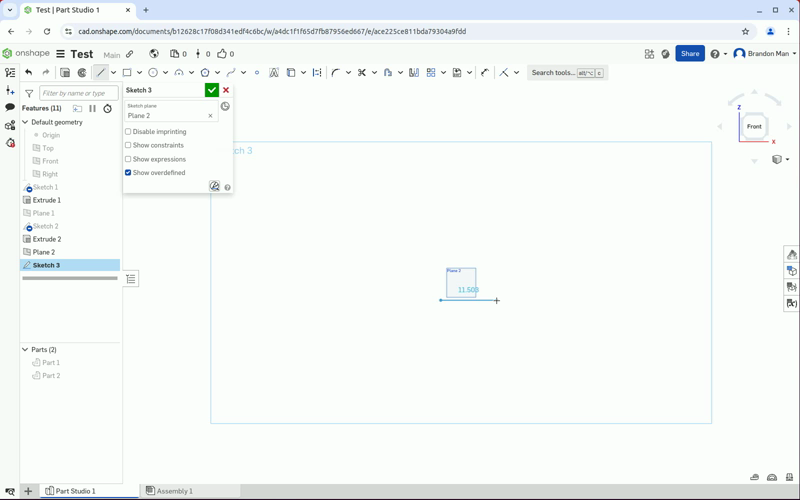
key_down(shift)
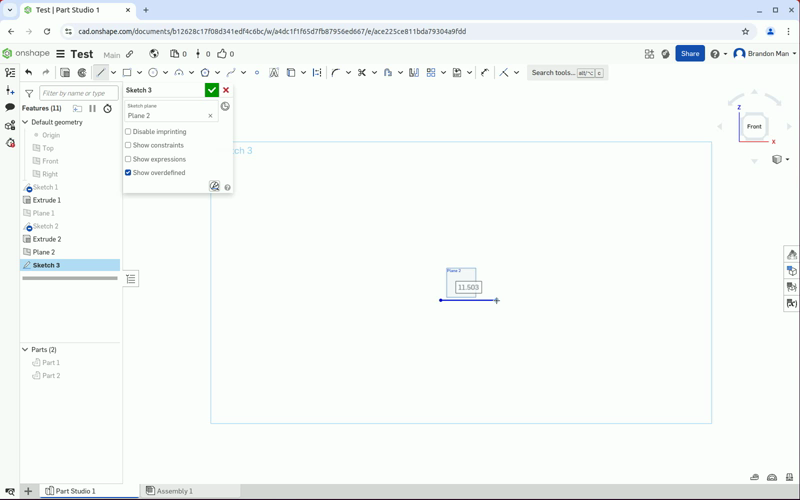
mouse_move(526, 300)
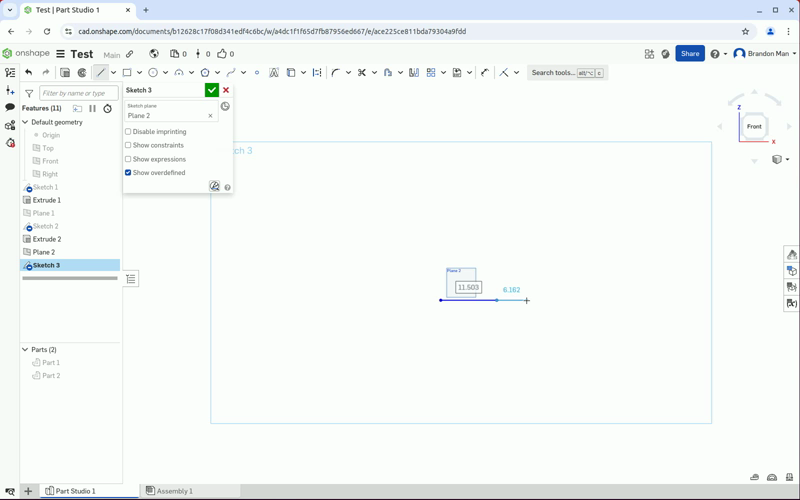
mouse_move(496, 297)
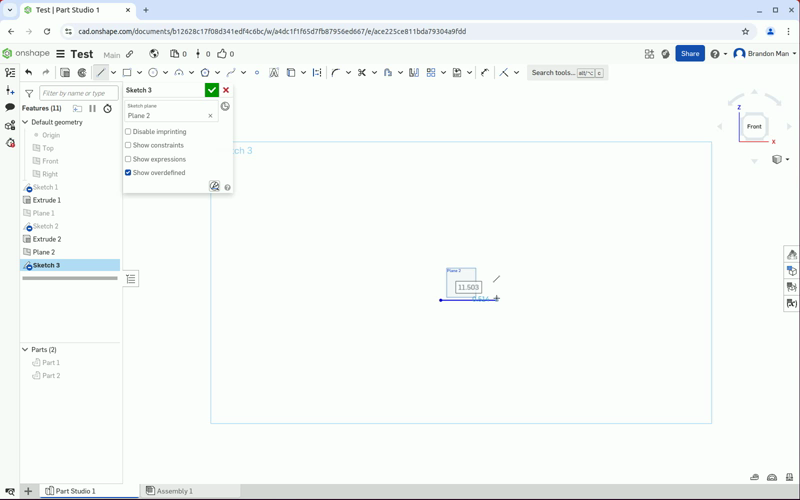
scroll(6)
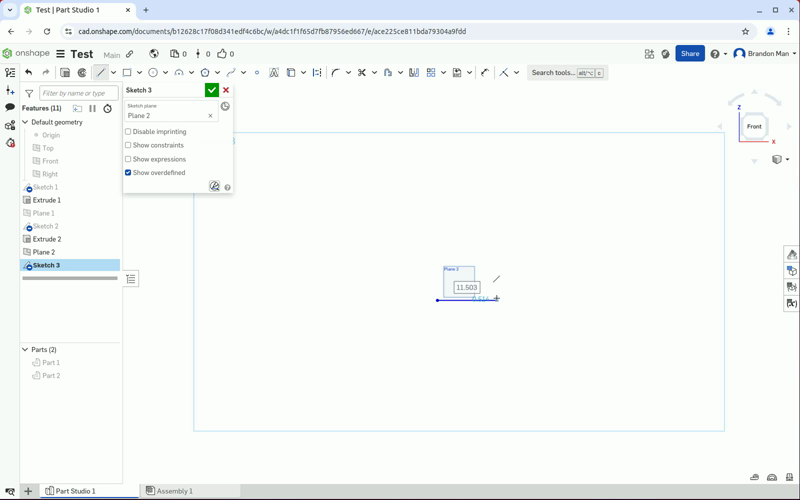
scroll(6)
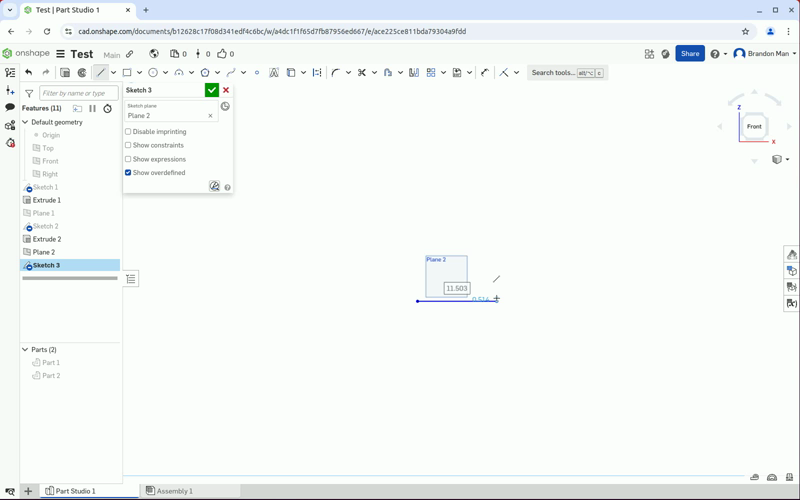
scroll(6)
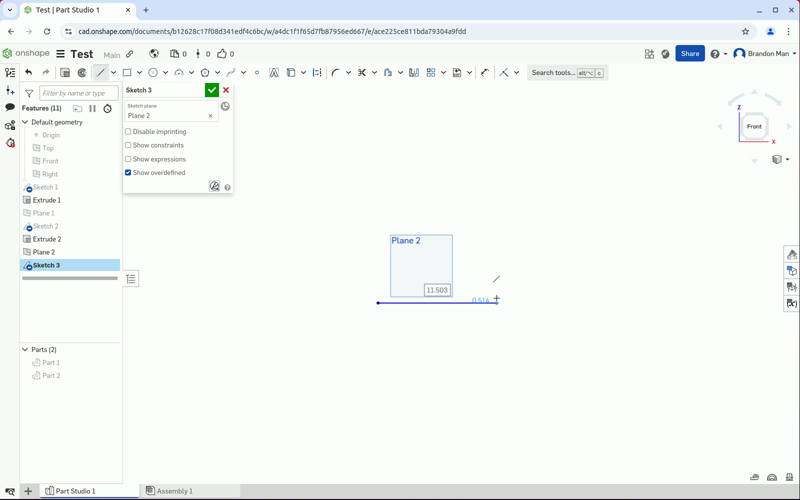
scroll(6)
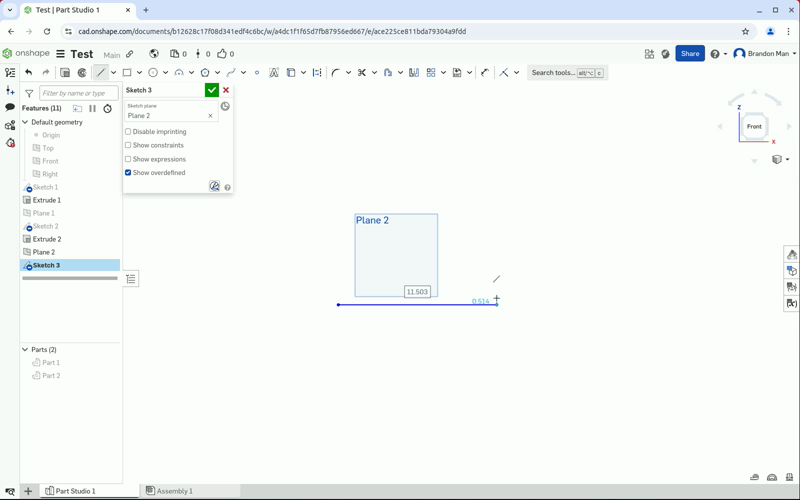
scroll(6)
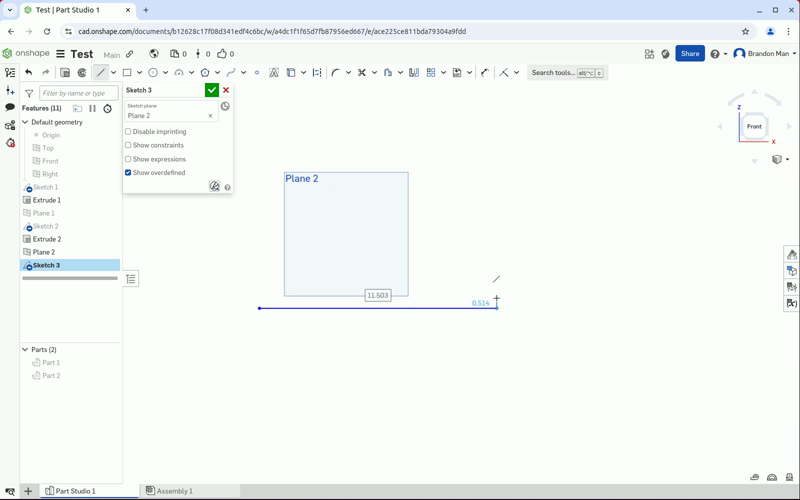
scroll(6)
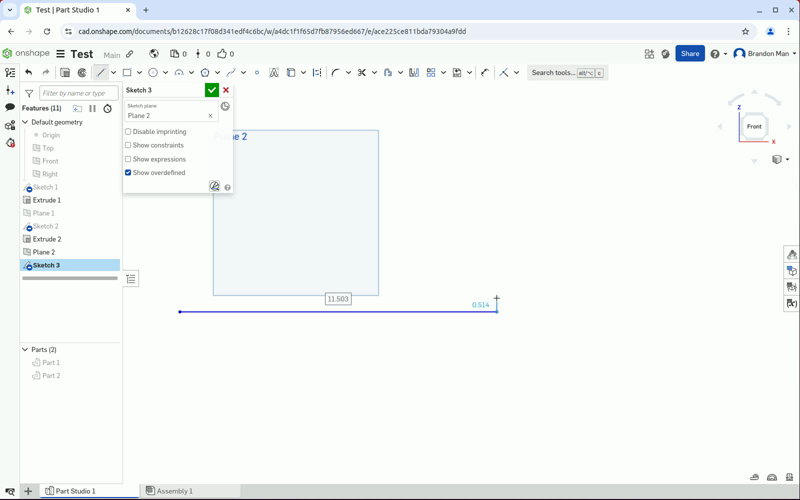
scroll(6)
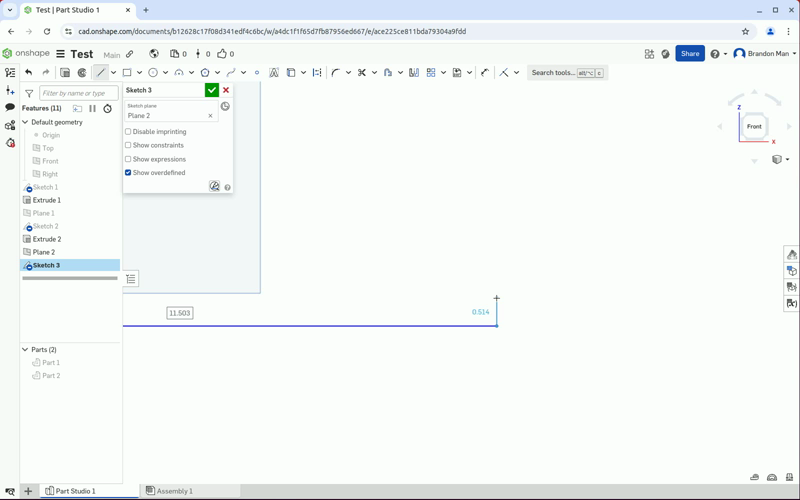
click(496, 297)
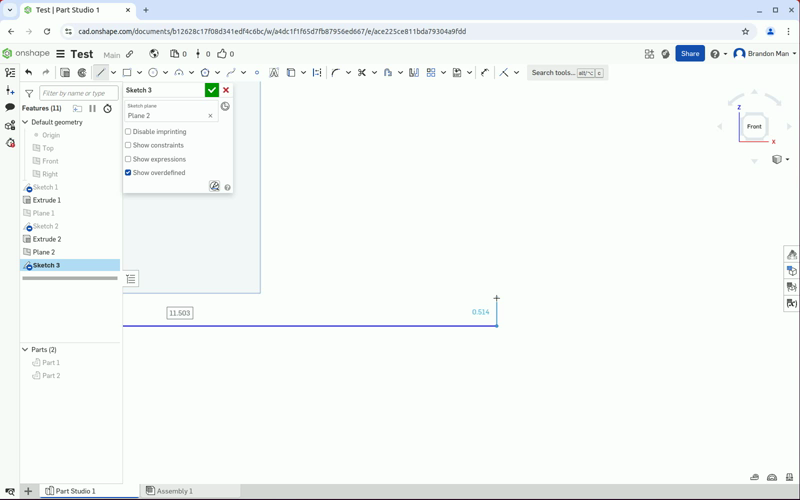
scroll(-6)
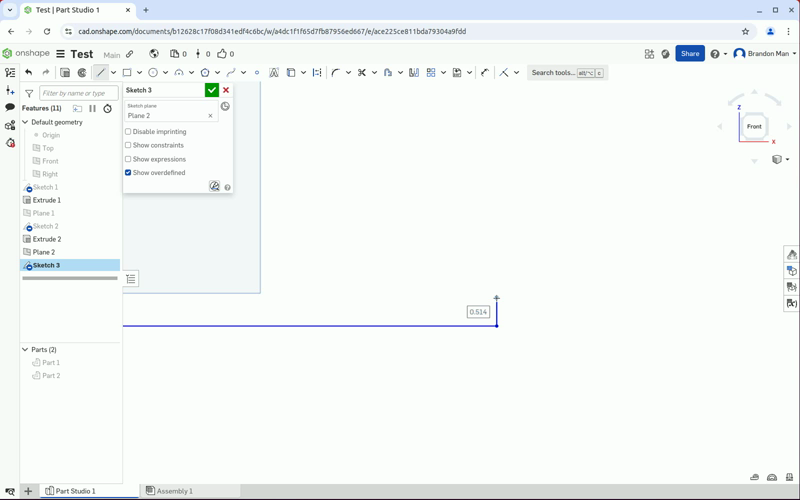
scroll(-6)
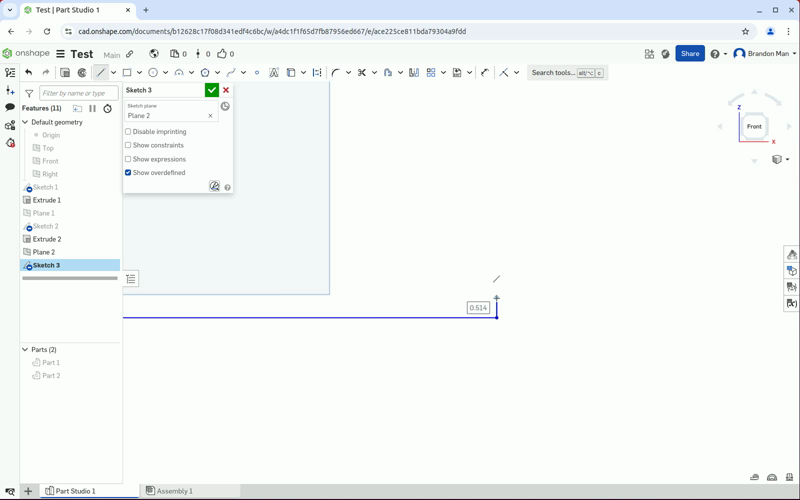
scroll(-6)
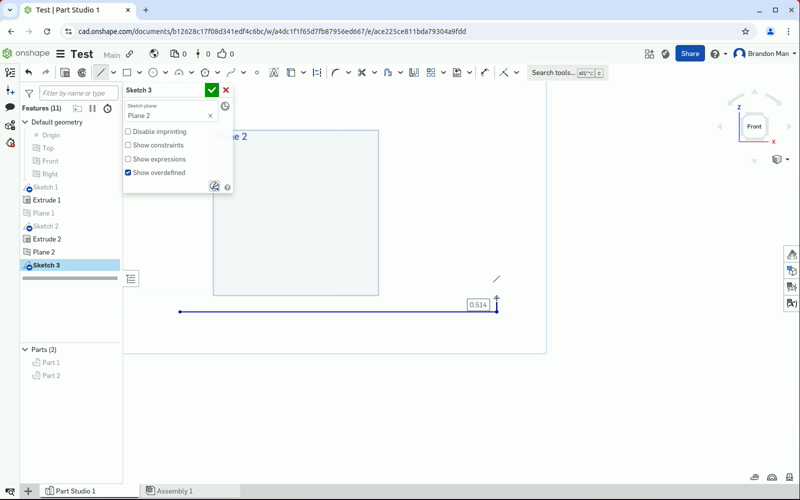
scroll(-6)
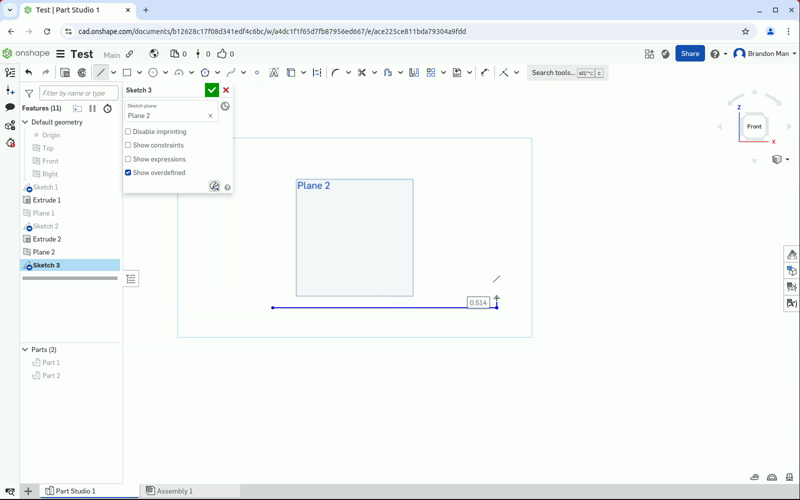
scroll(-6)
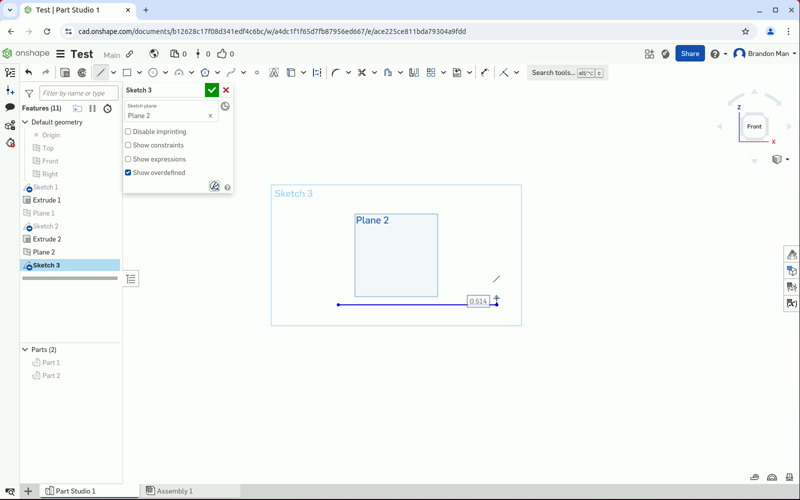
scroll(-6)
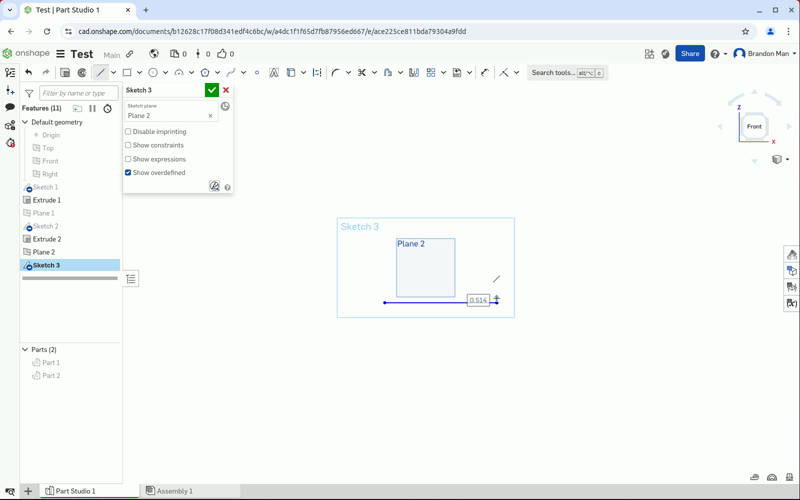
scroll(-6)
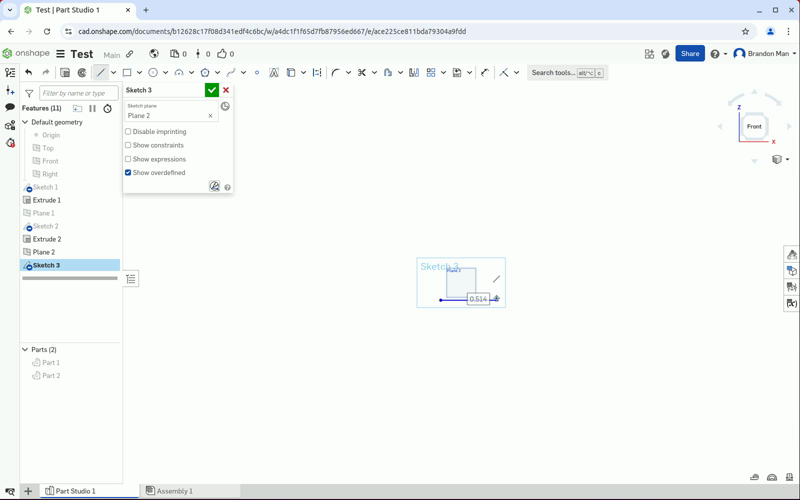
key_up(shift)
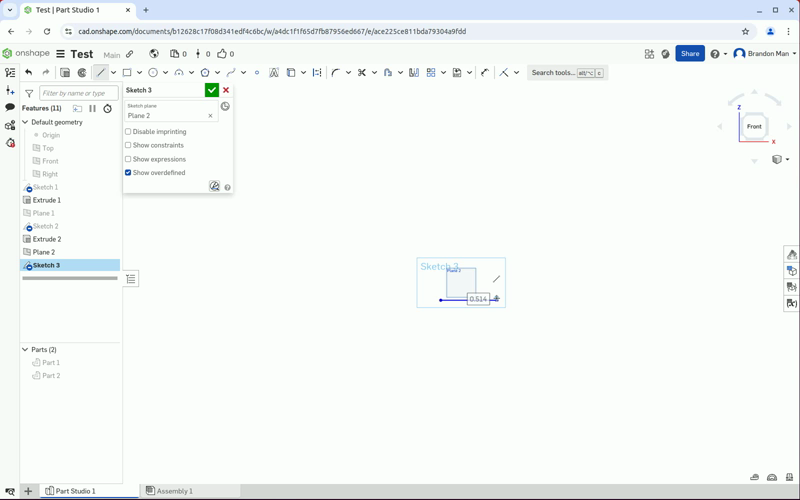
key_down(shift)
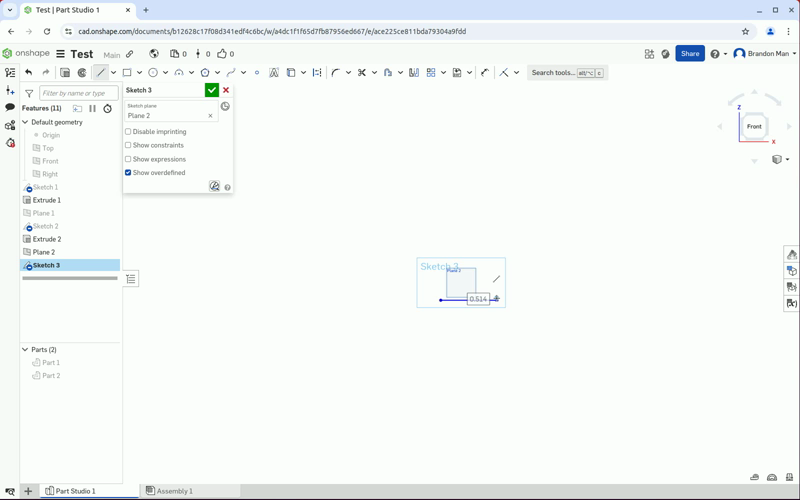
mouse_move(526, 297)
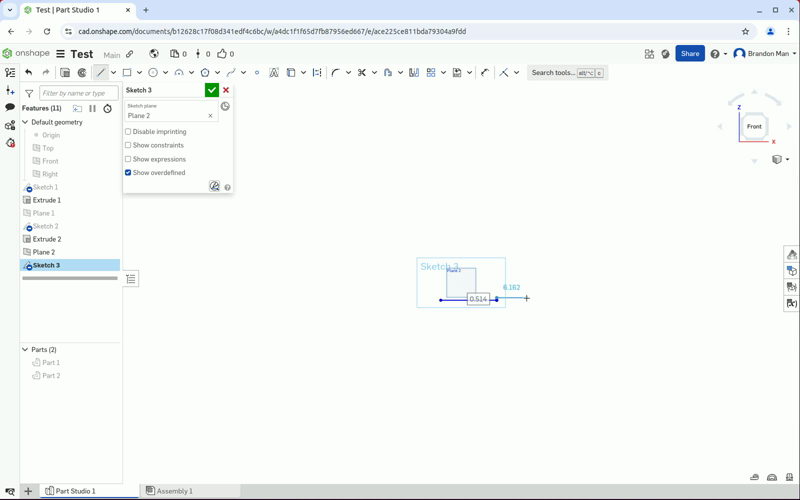
mouse_move(493, 297)
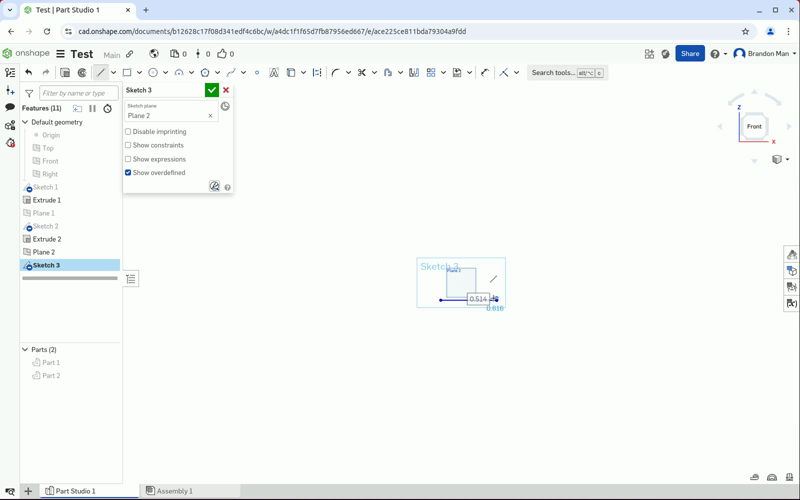
scroll(6)
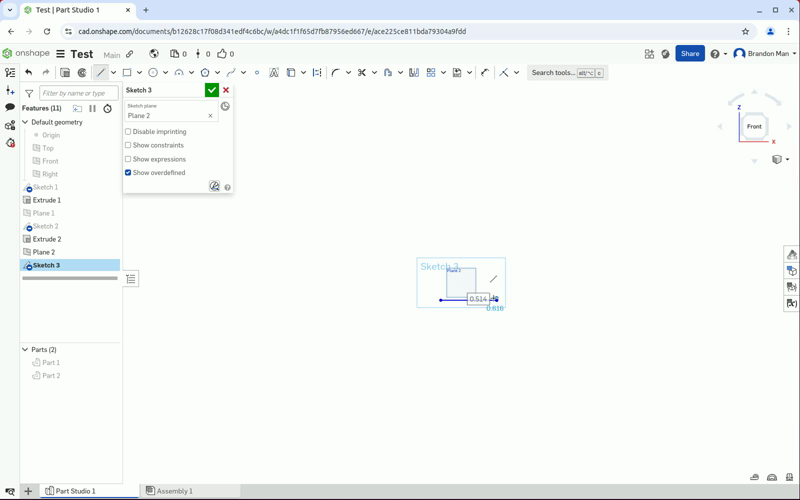
scroll(6)
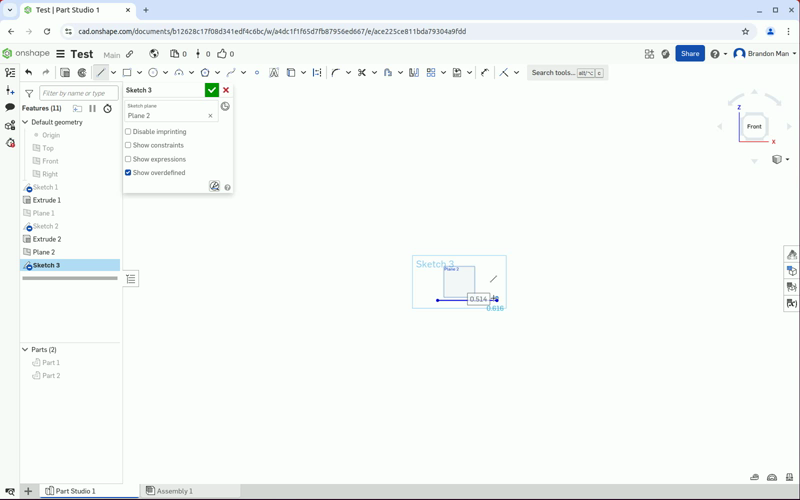
scroll(6)
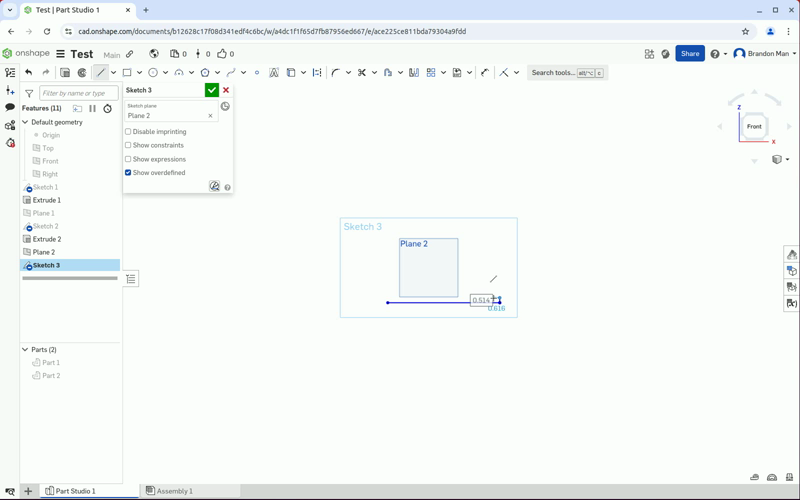
scroll(6)
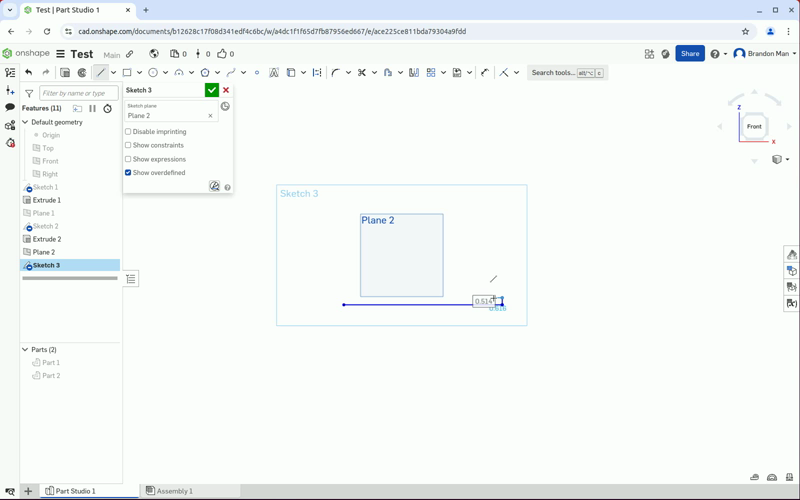
scroll(6)
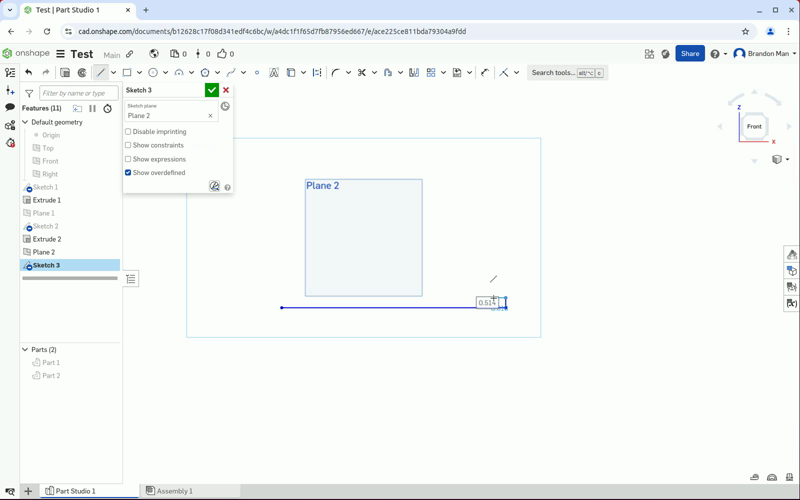
scroll(6)
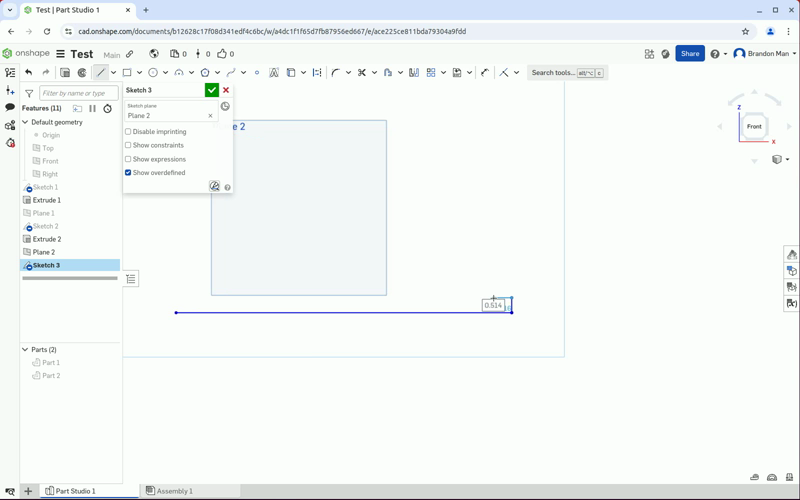
scroll(6)
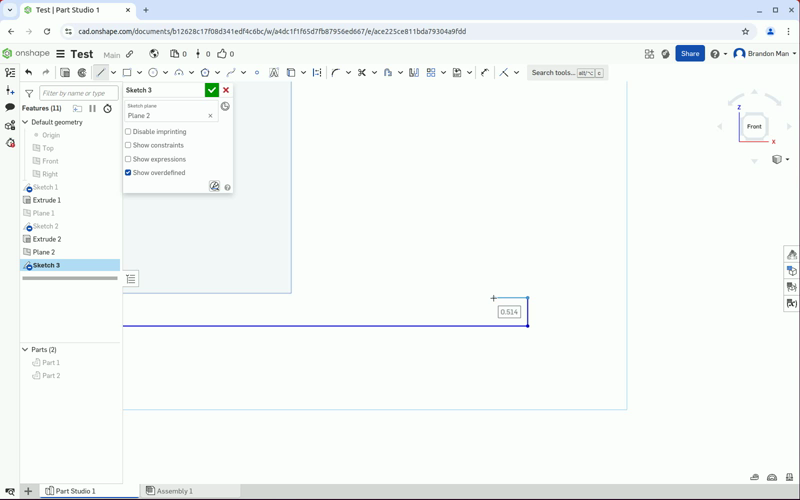
click(493, 297)
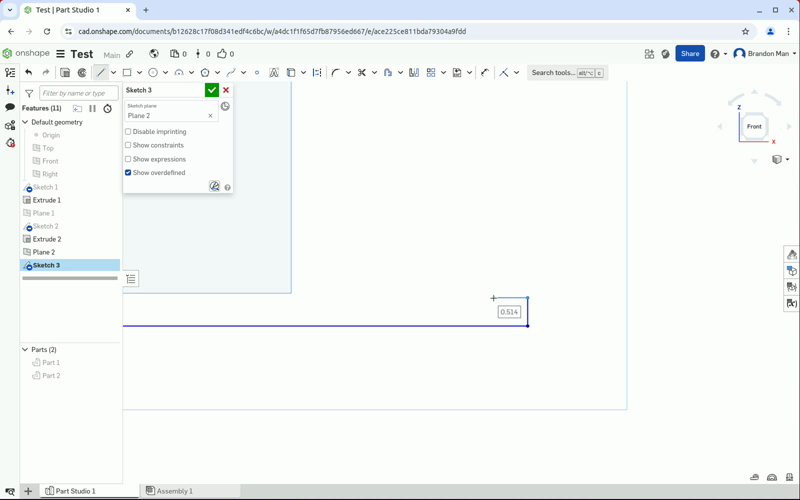
scroll(-6)
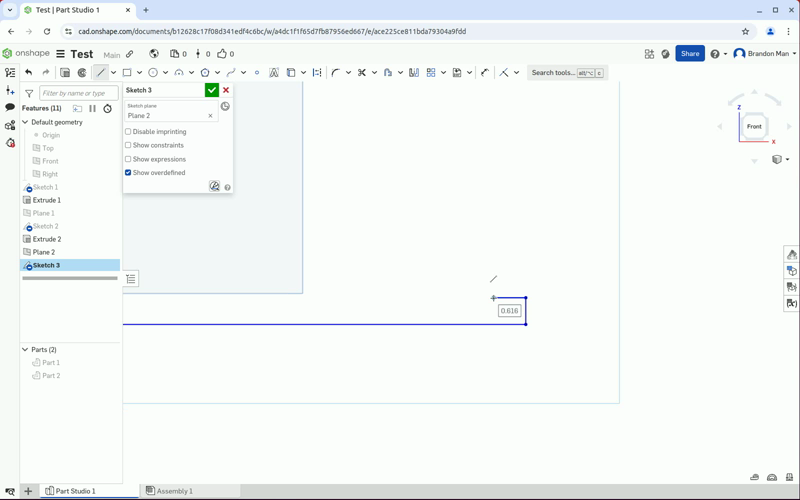
scroll(-6)
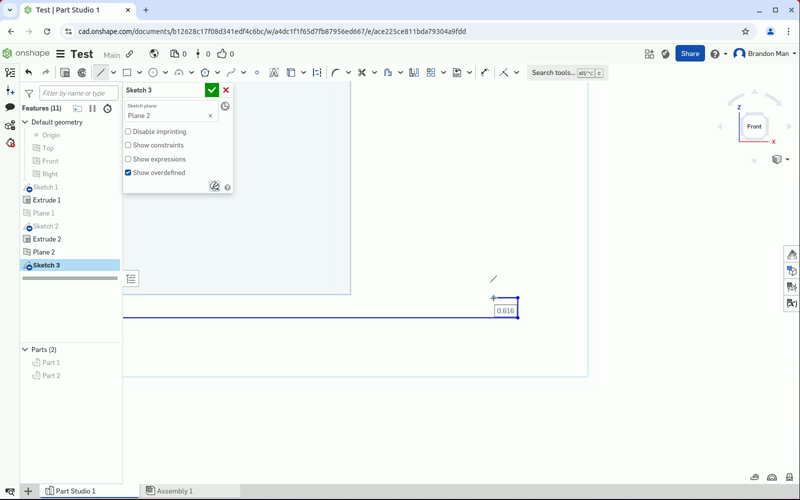
scroll(-6)
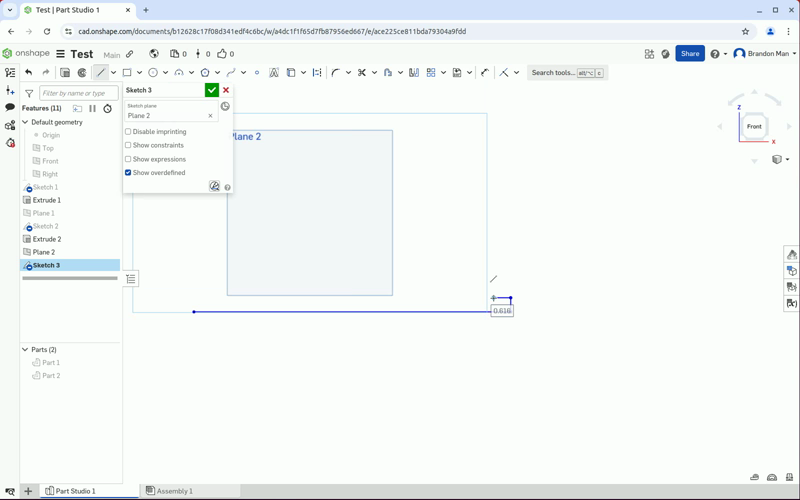
scroll(-6)
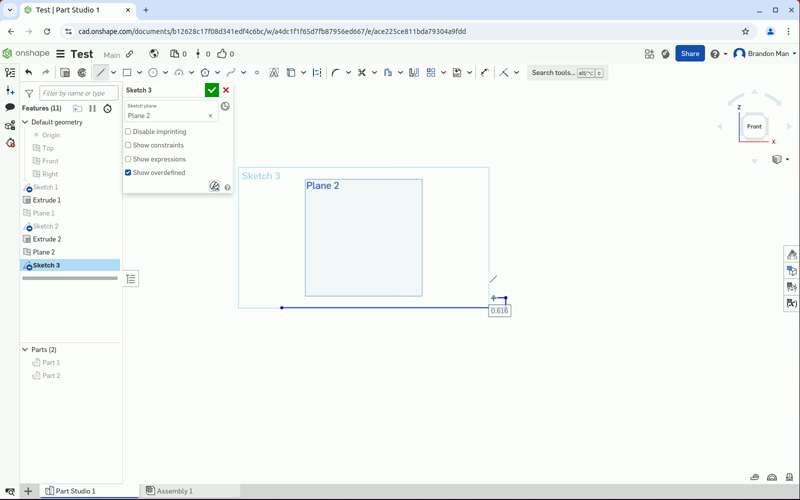
scroll(-6)
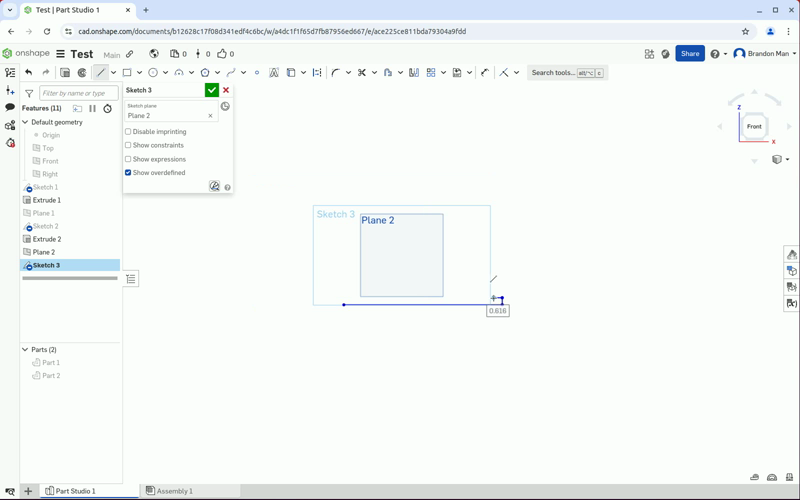
scroll(-6)
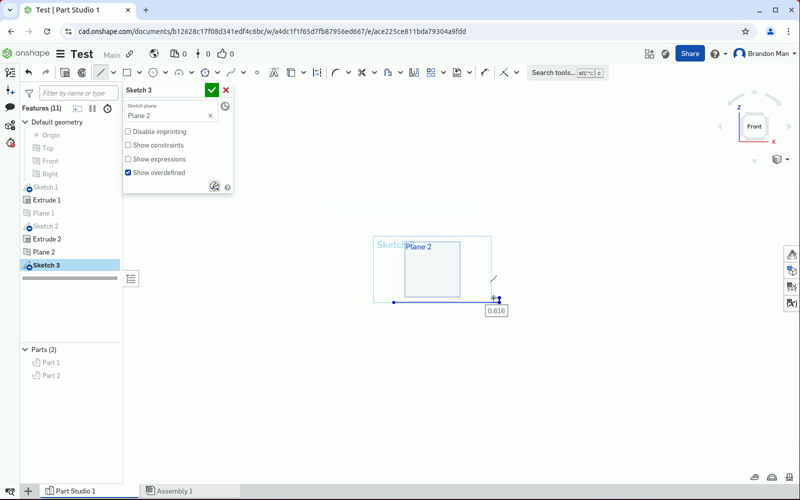
scroll(-6)
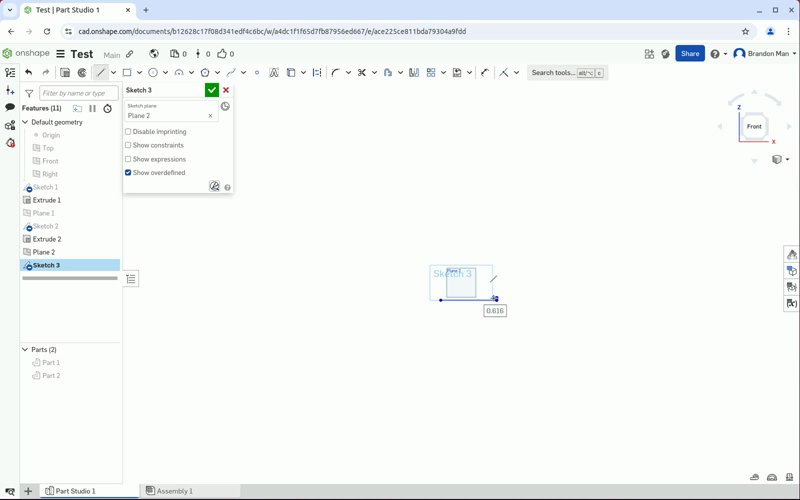
key_up(shift)
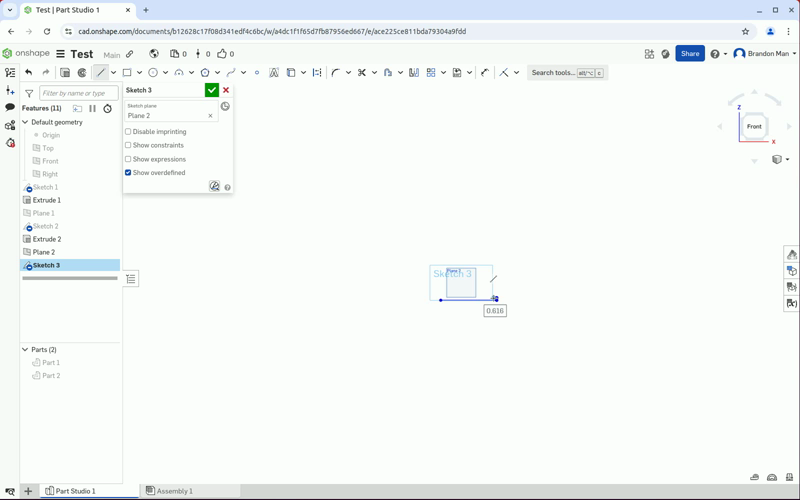
key_down(shift)
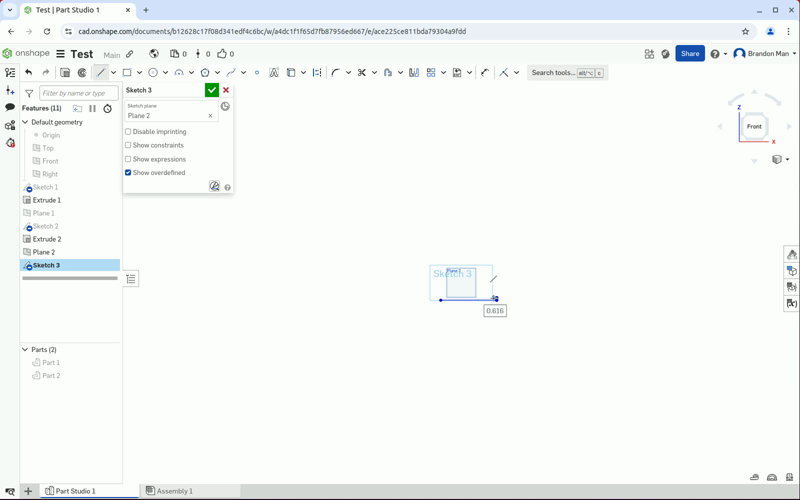
mouse_move(523, 297)
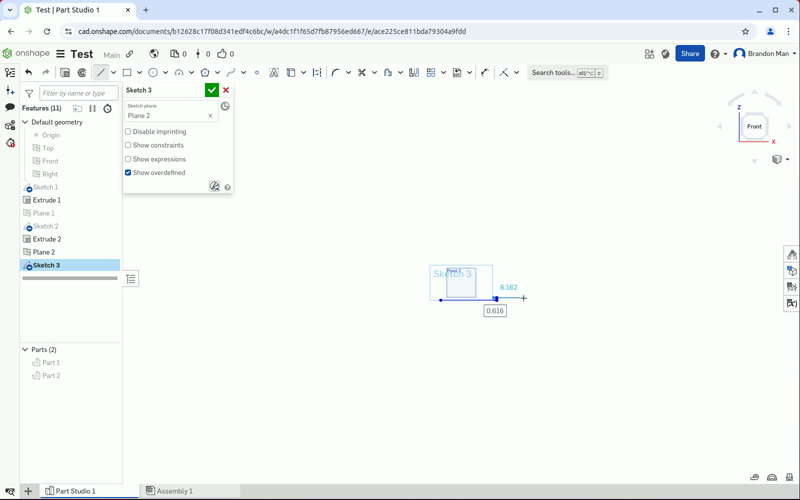
mouse_move(443, 297)
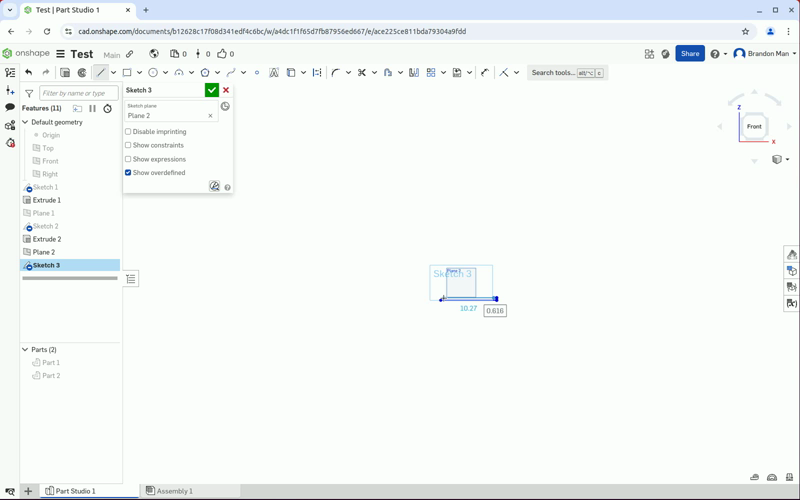
scroll(6)
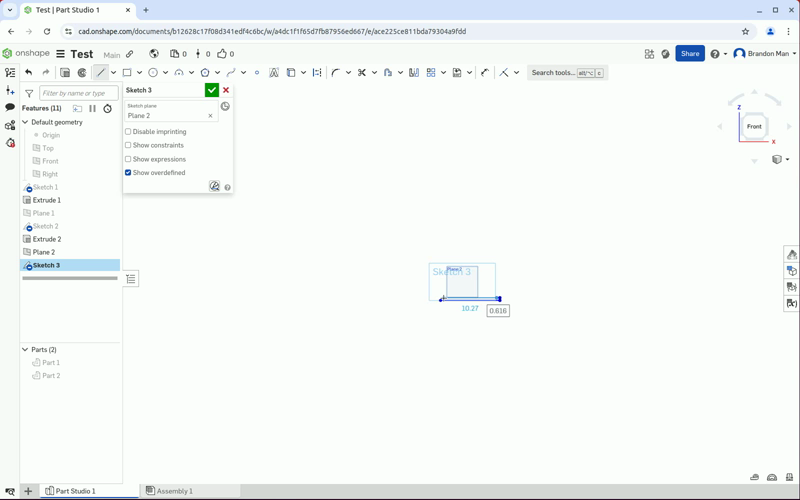
scroll(6)
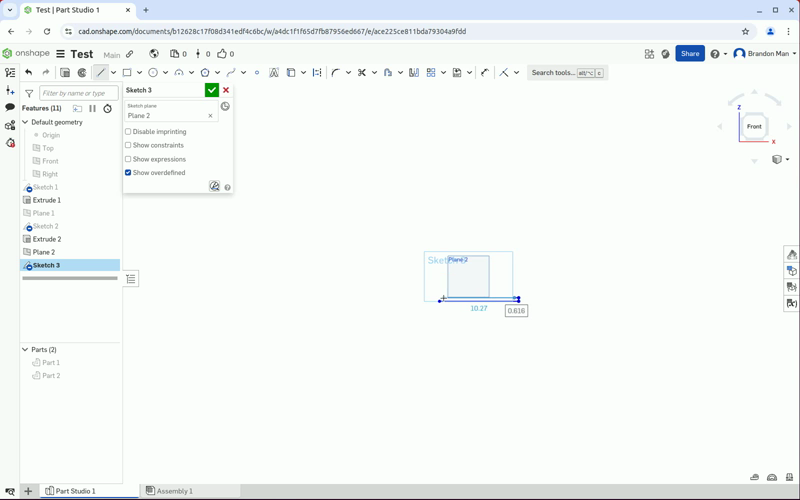
scroll(6)
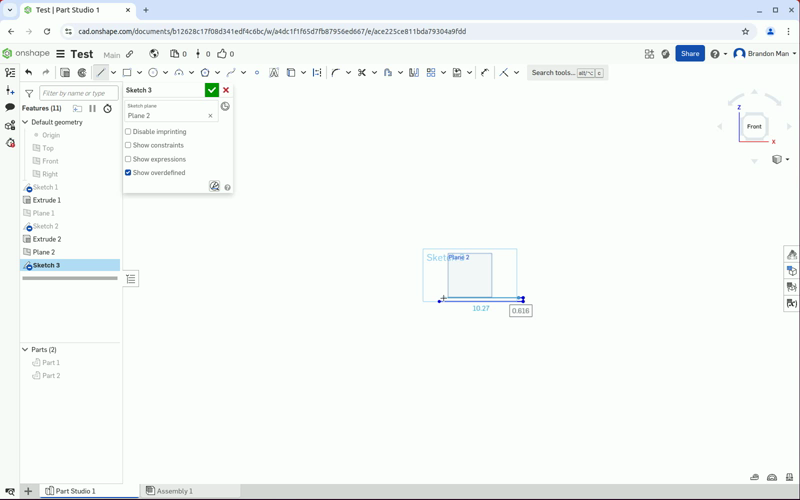
scroll(6)
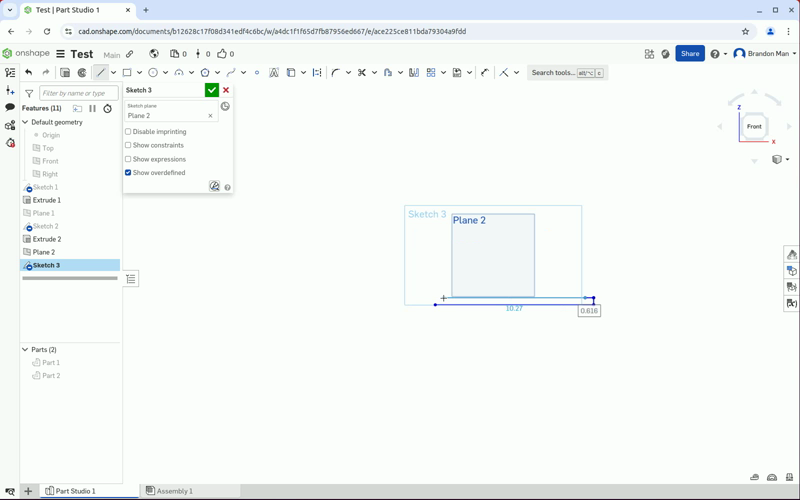
scroll(6)
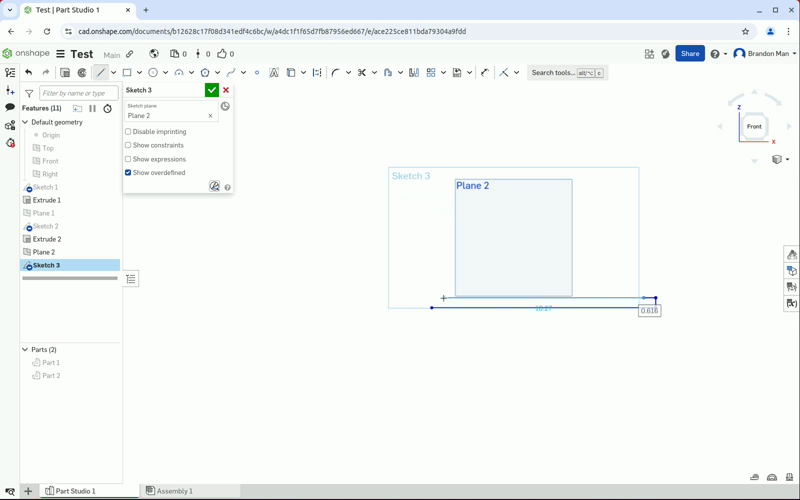
scroll(6)
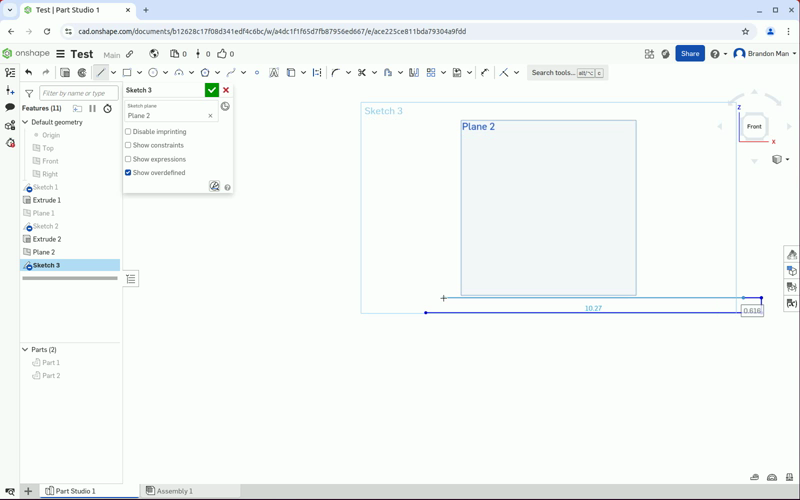
scroll(6)
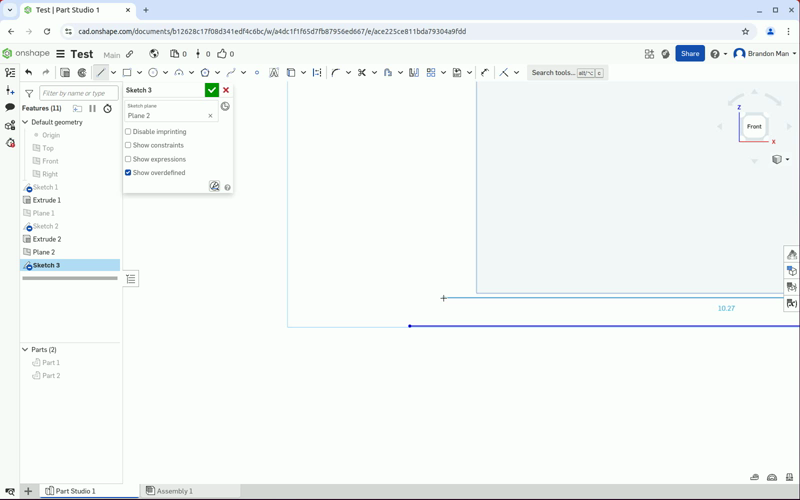
click(443, 297)
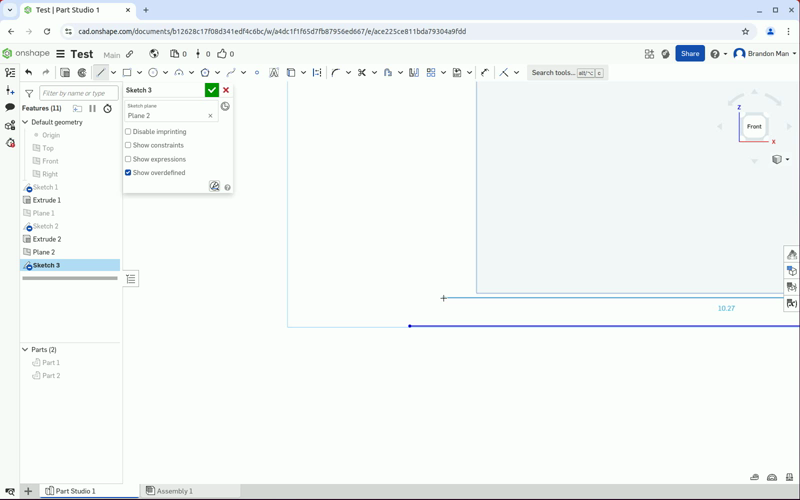
scroll(-6)
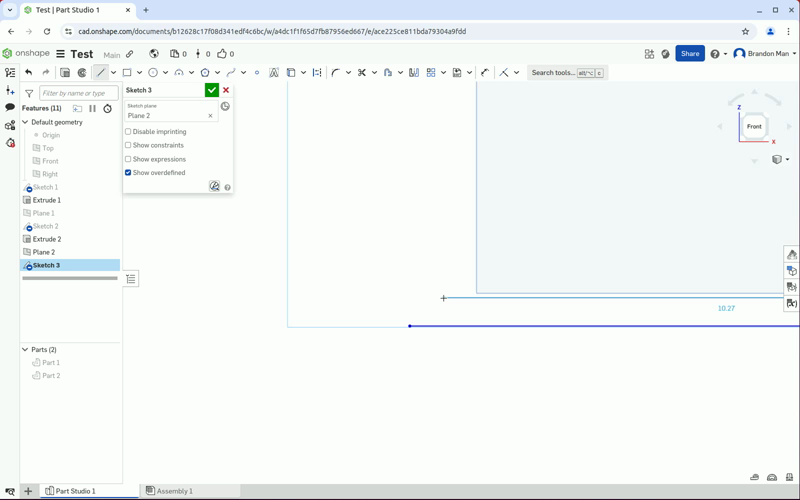
scroll(-6)
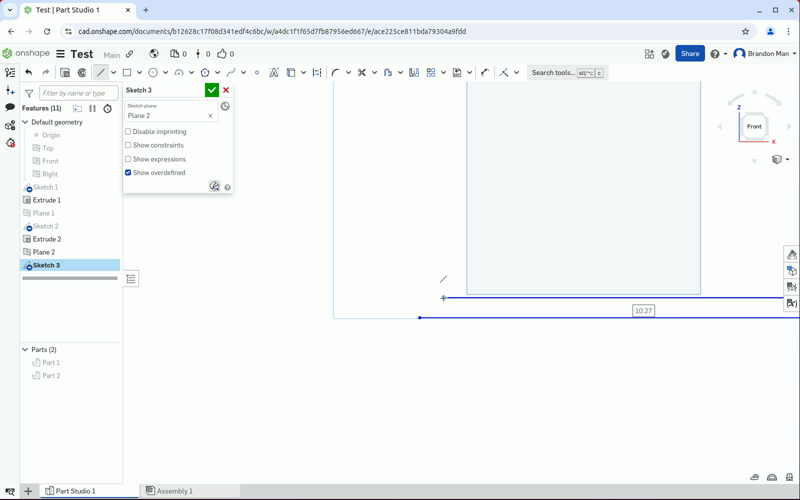
scroll(-6)
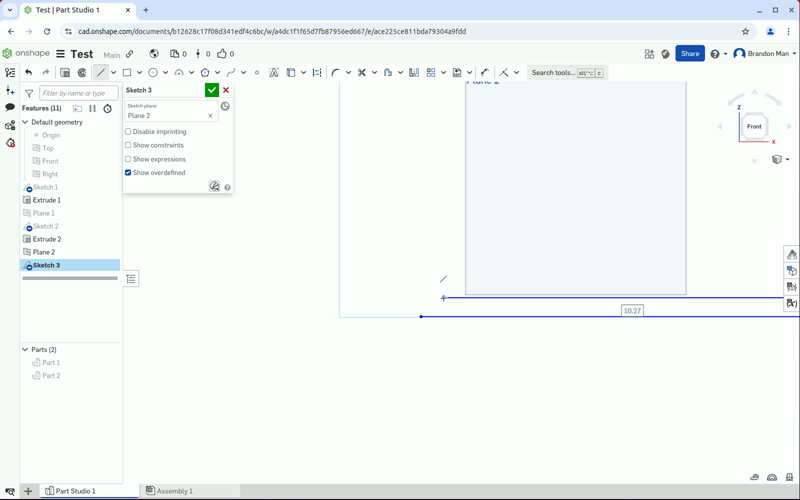
scroll(-6)
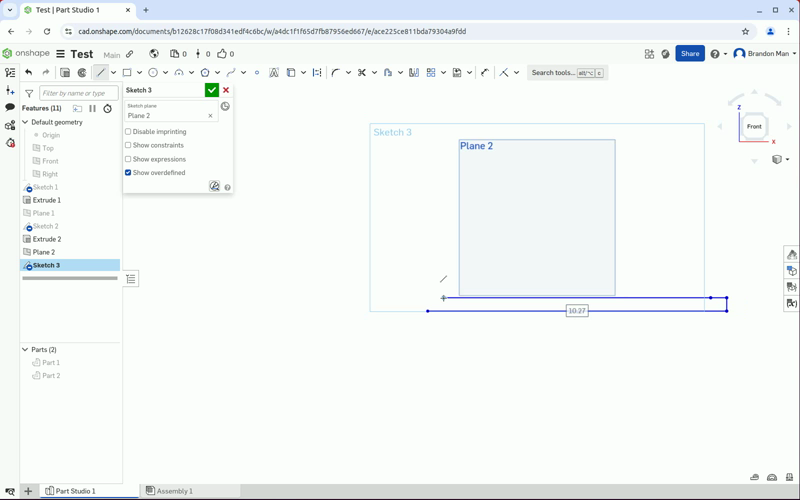
scroll(-6)
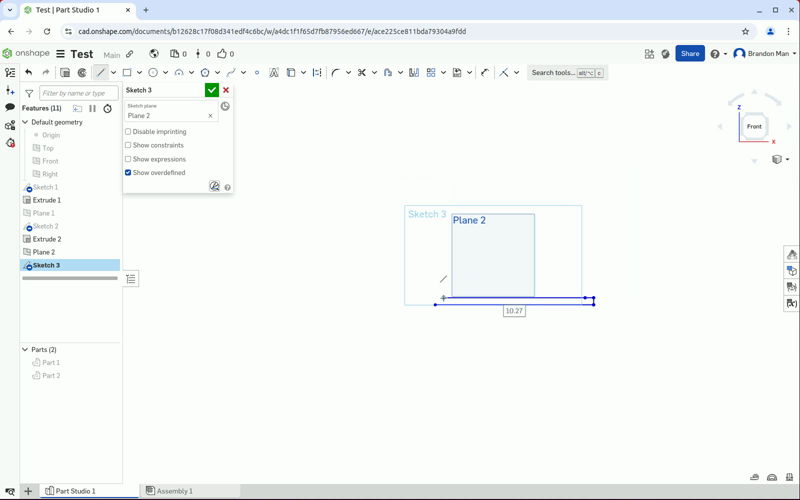
scroll(-6)
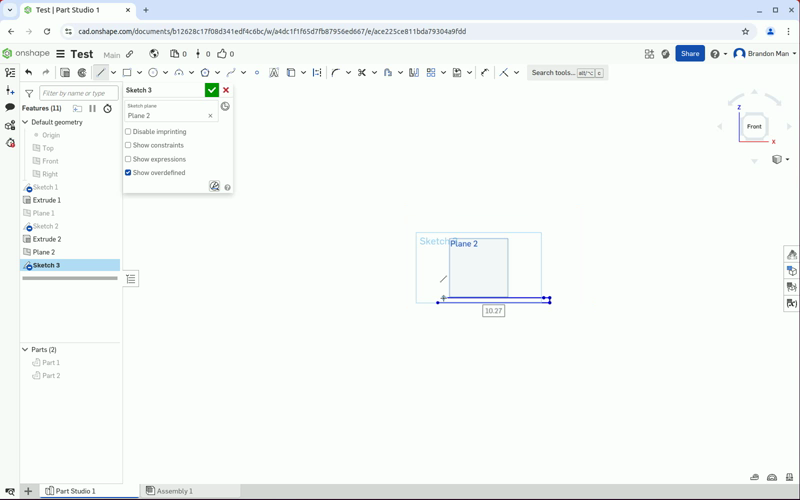
scroll(-6)
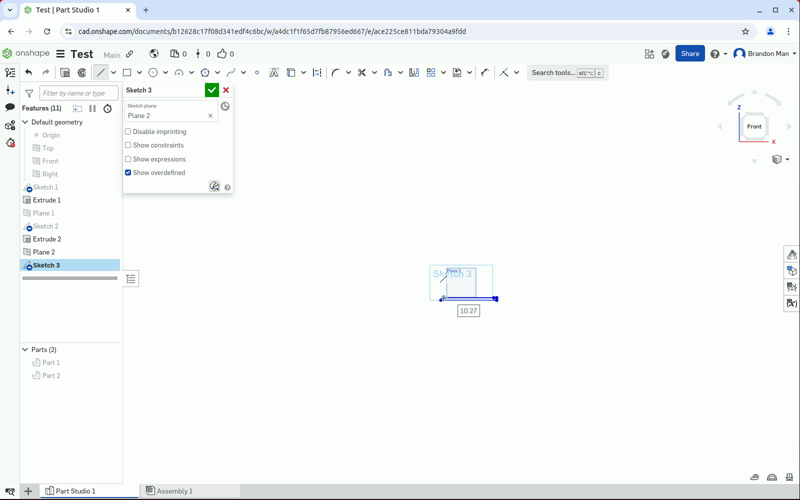
key_up(shift)
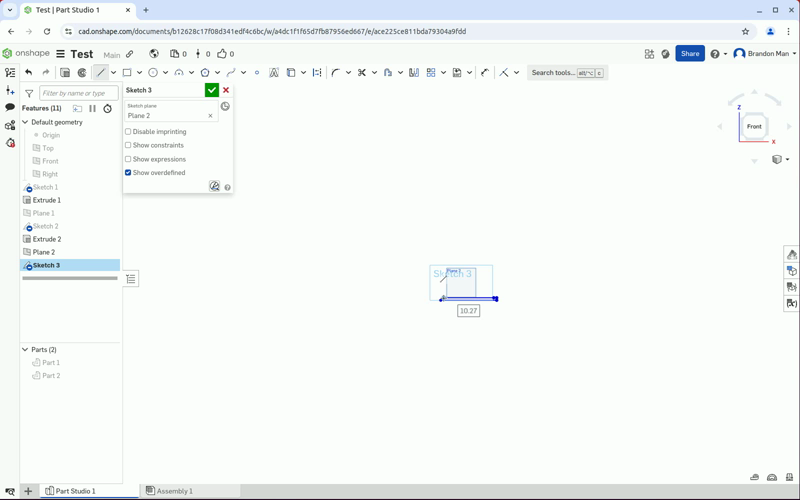
key_down(shift)
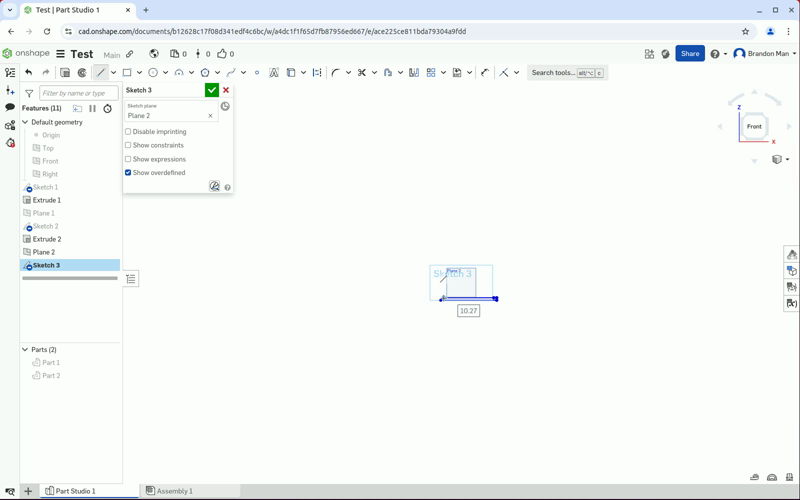
mouse_move(473, 297)
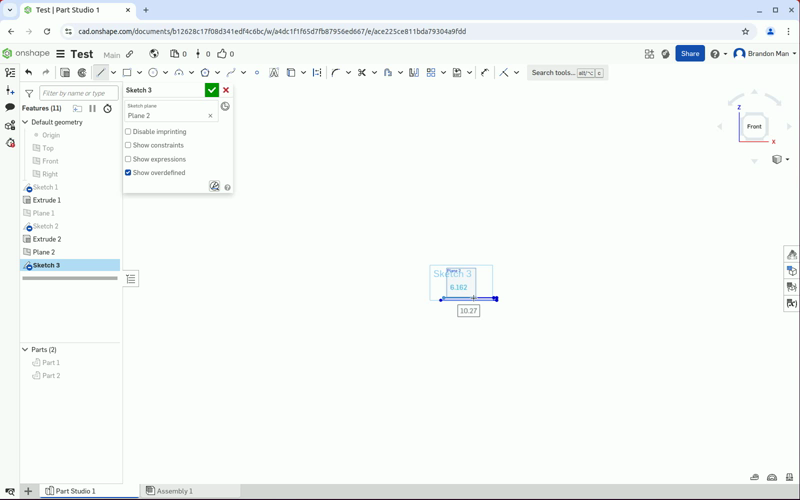
mouse_move(440, 297)
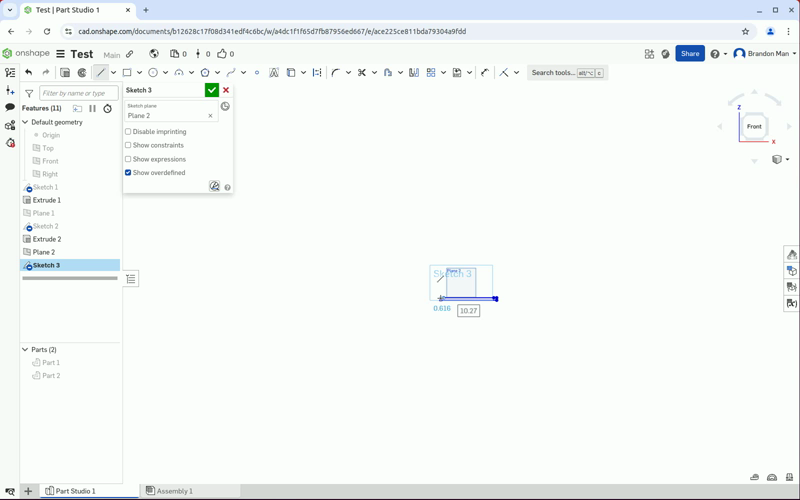
scroll(6)
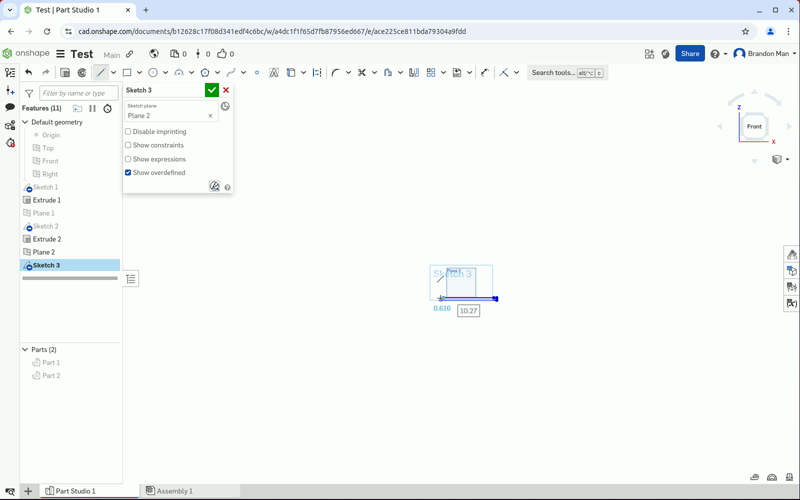
scroll(6)
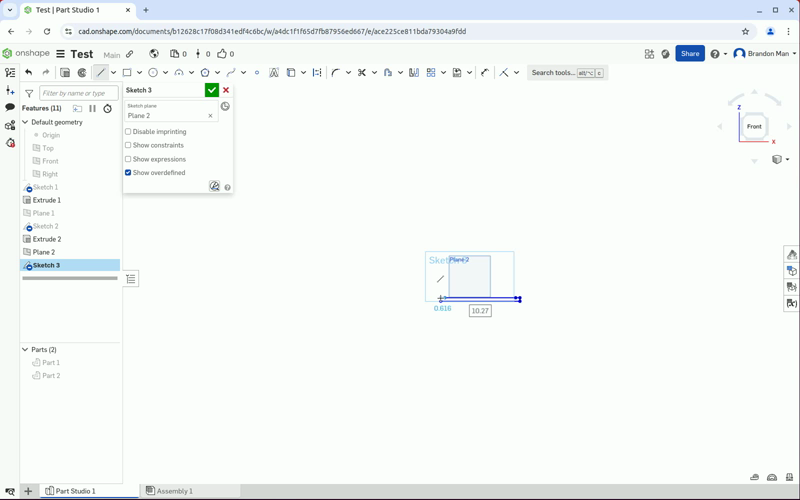
scroll(6)
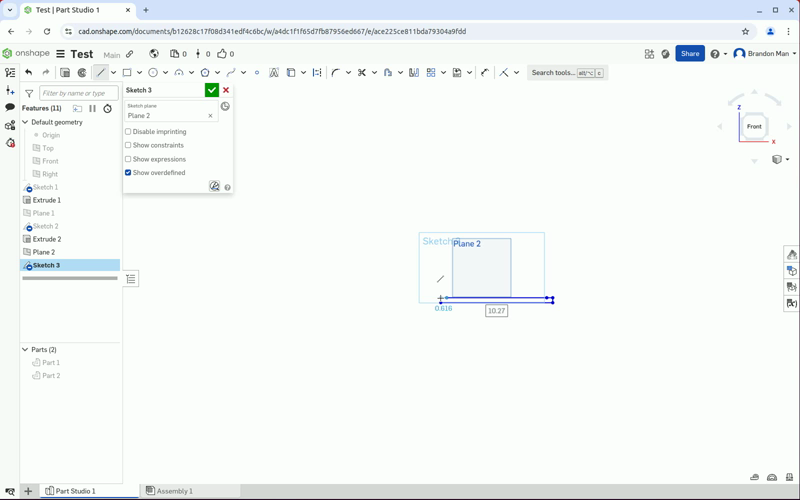
scroll(6)
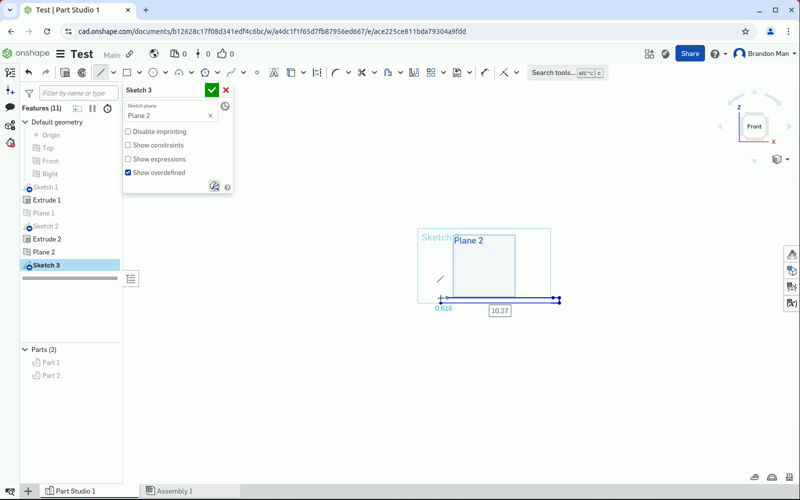
scroll(6)
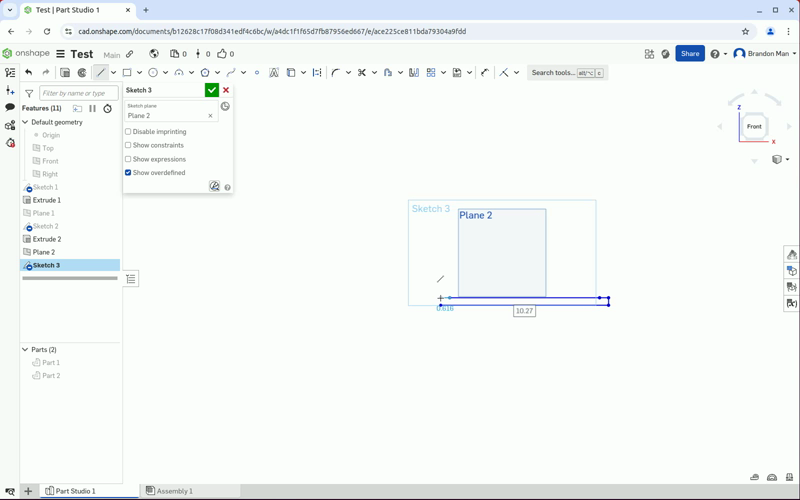
scroll(6)
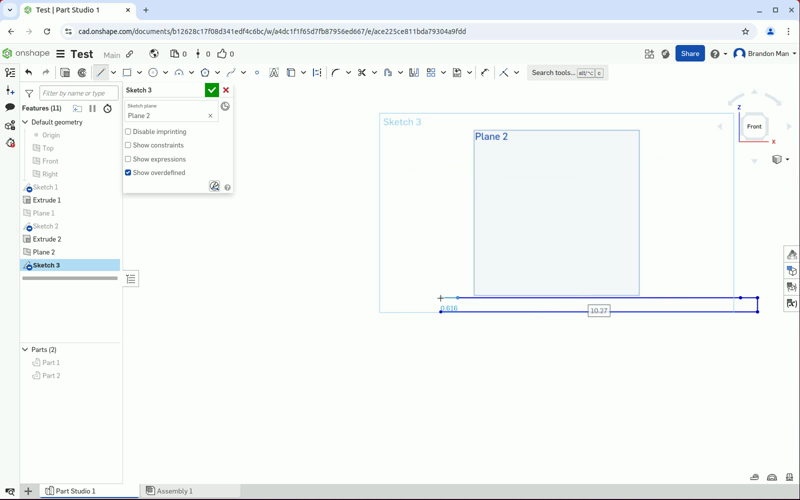
scroll(6)
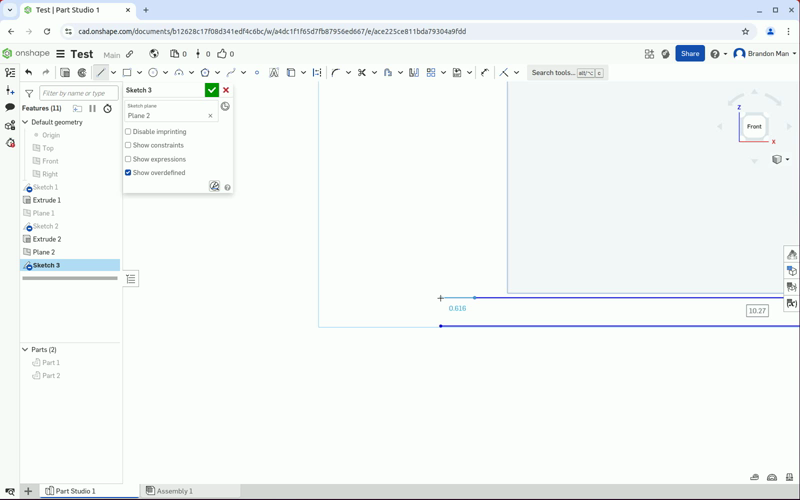
click(440, 297)
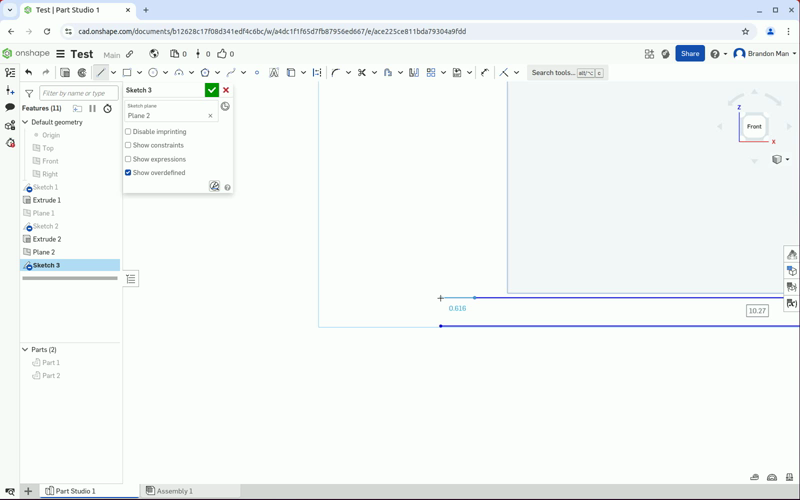
scroll(-6)
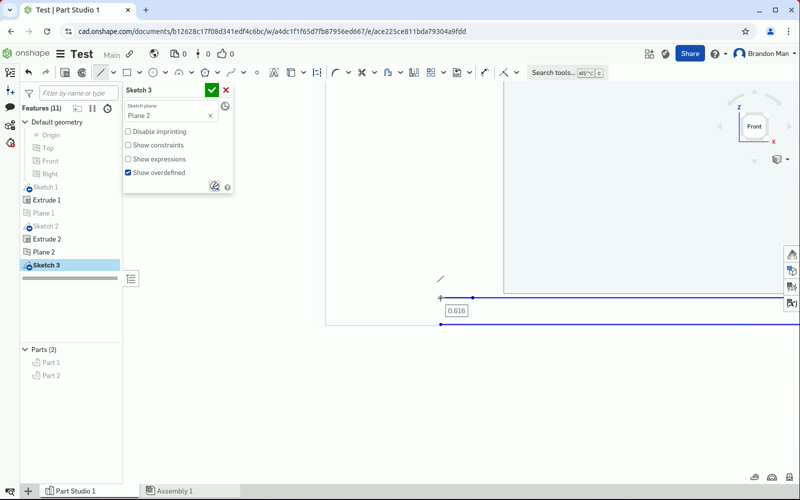
scroll(-6)
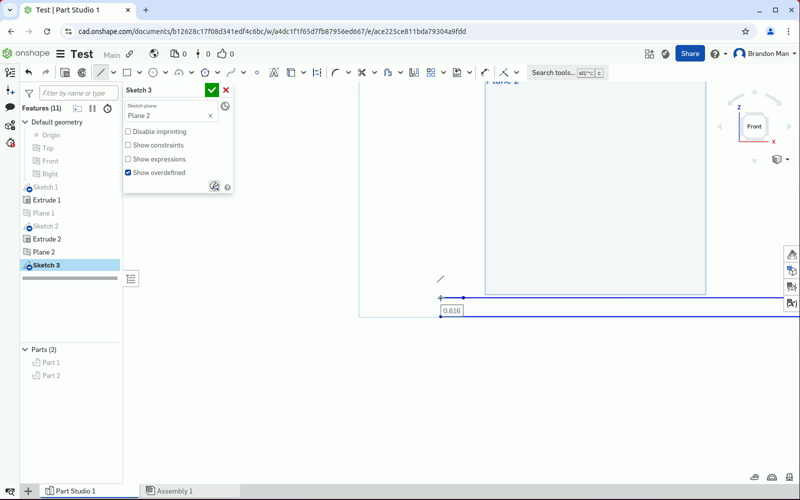
scroll(-6)
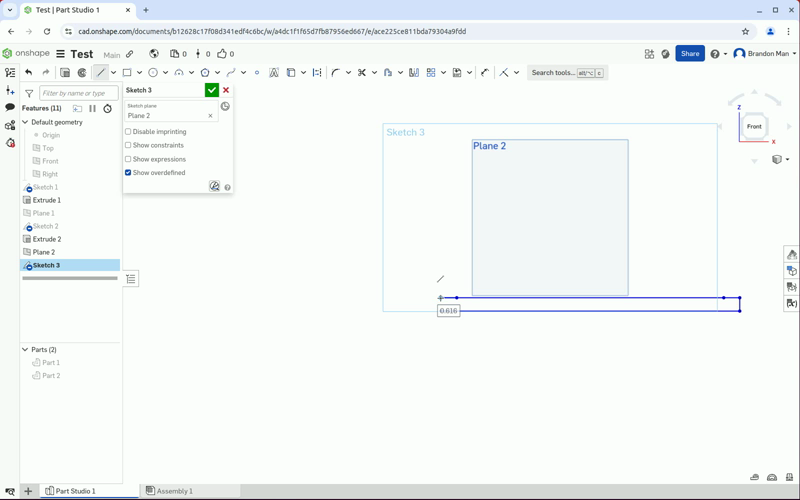
scroll(-6)
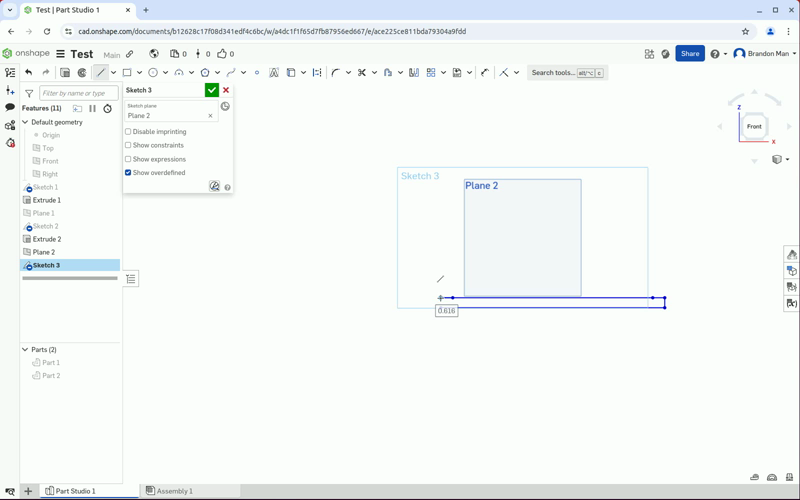
scroll(-6)
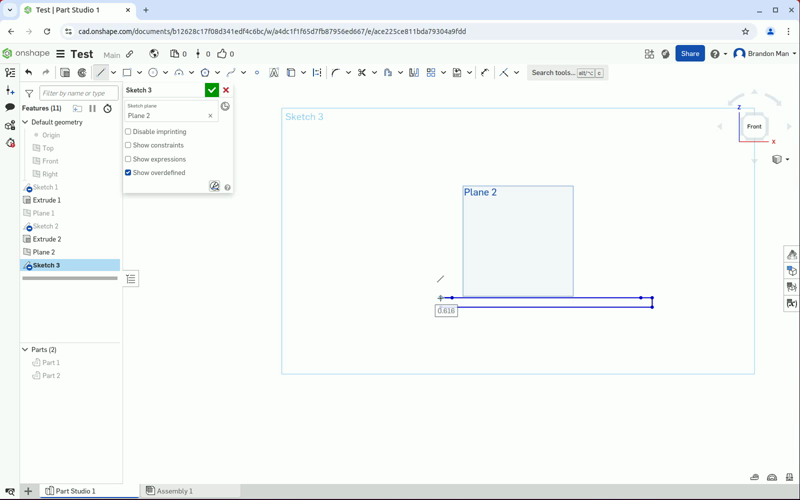
scroll(-6)
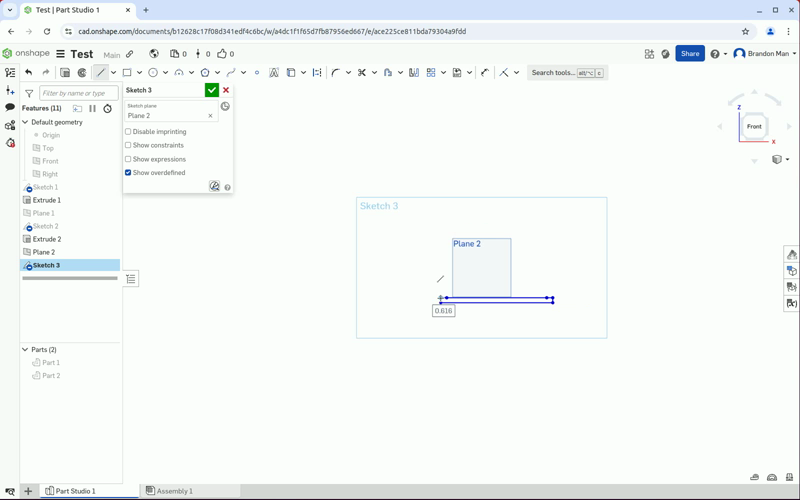
scroll(-6)
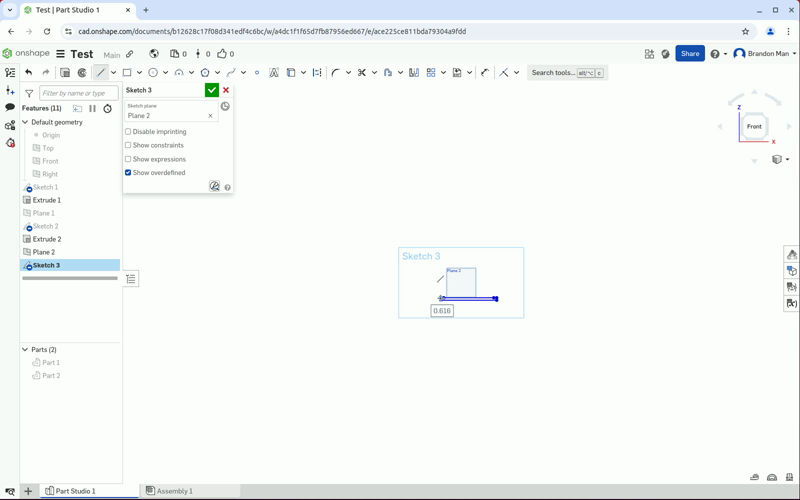
key_up(shift)
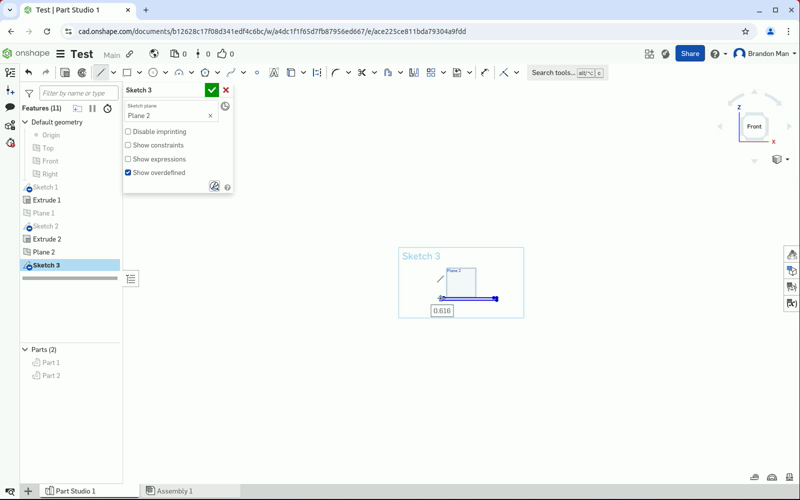
mouse_move(470, 297)
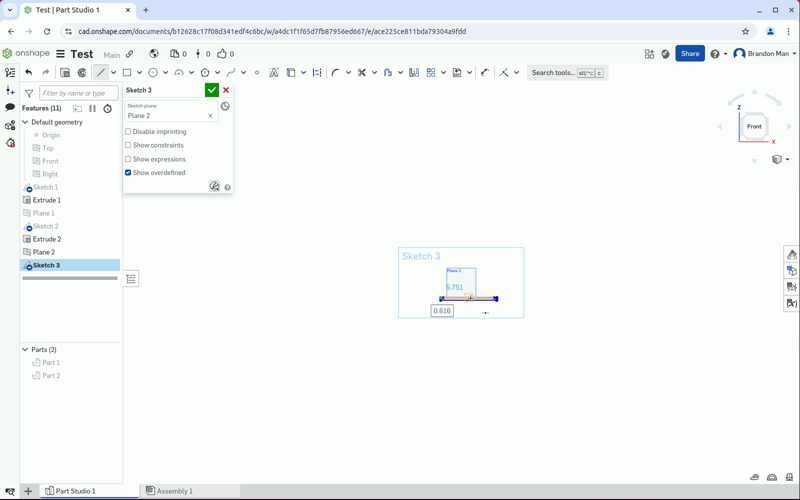
key_down(shift)
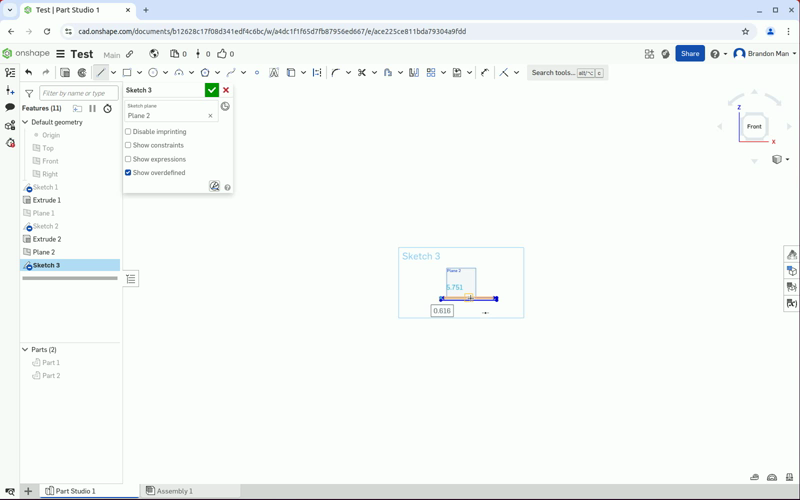
mouse_move(440, 300)
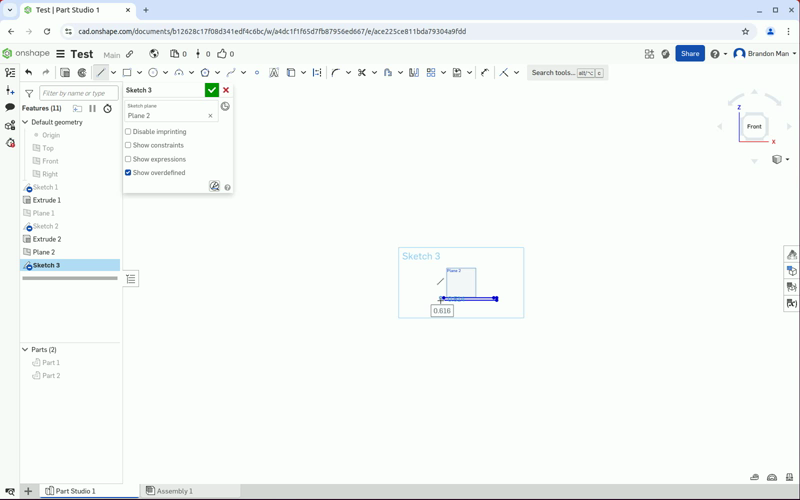
scroll(6)
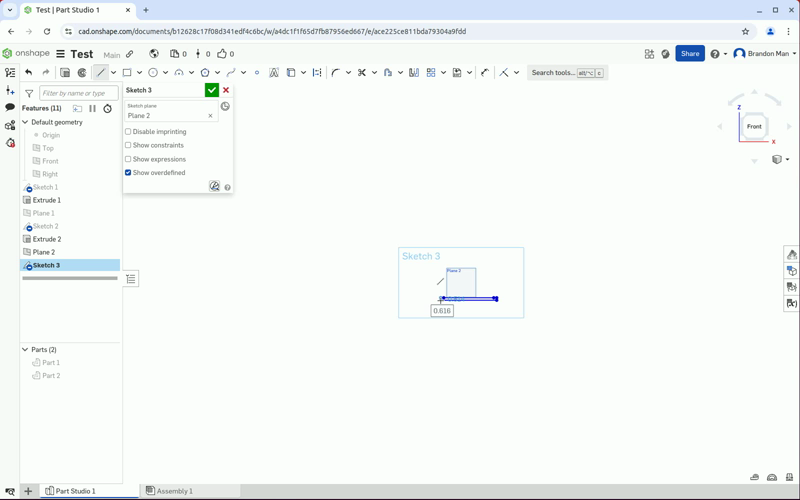
scroll(6)
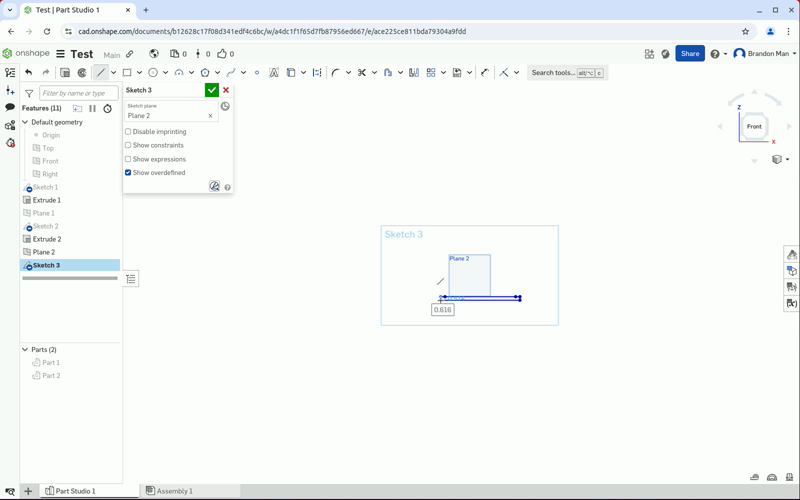
scroll(6)
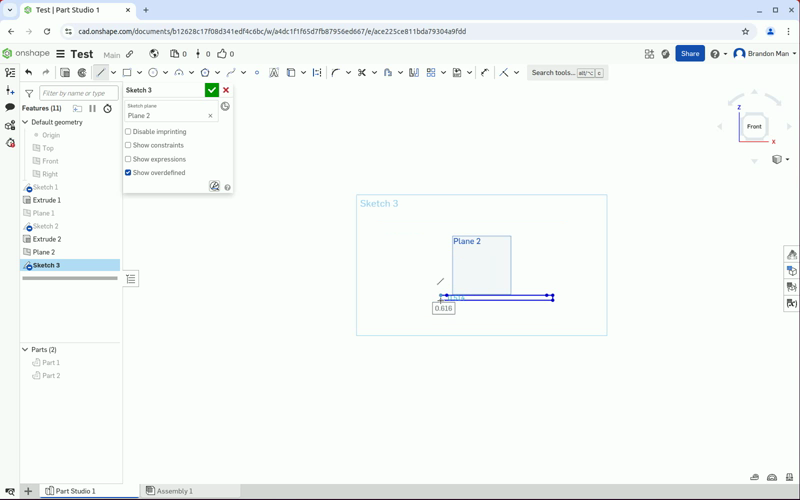
scroll(6)
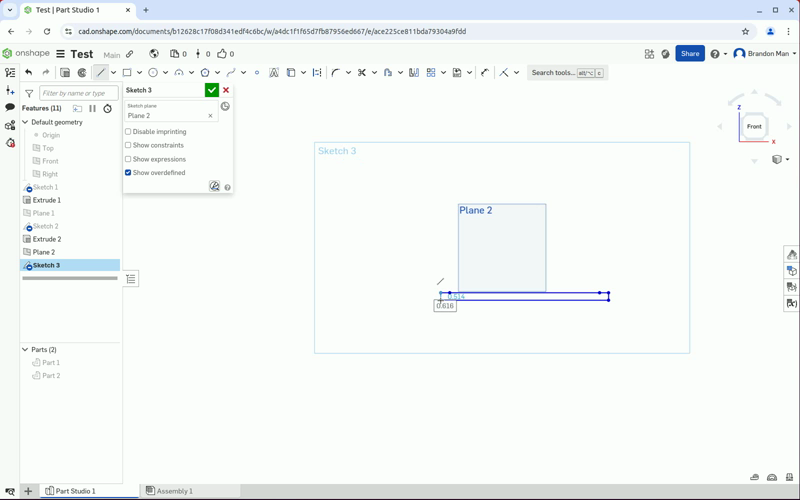
scroll(6)
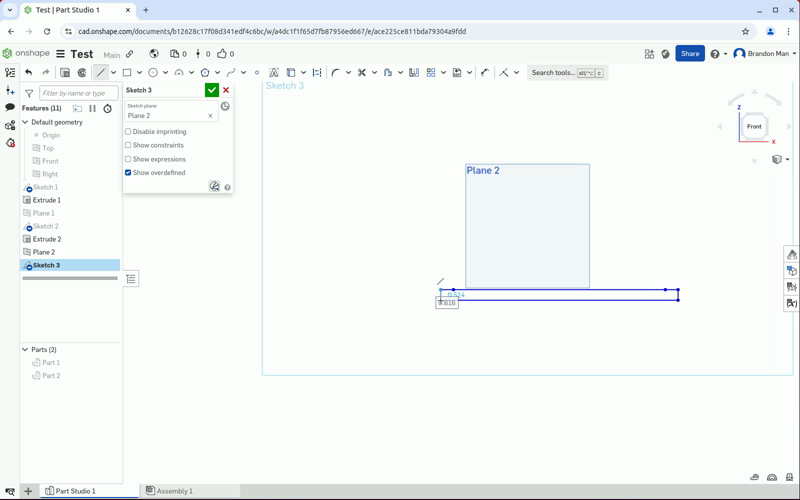
scroll(6)
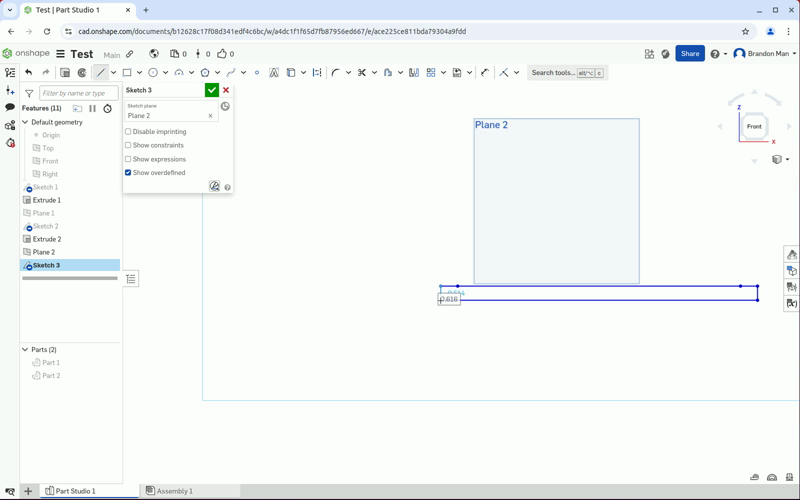
scroll(6)
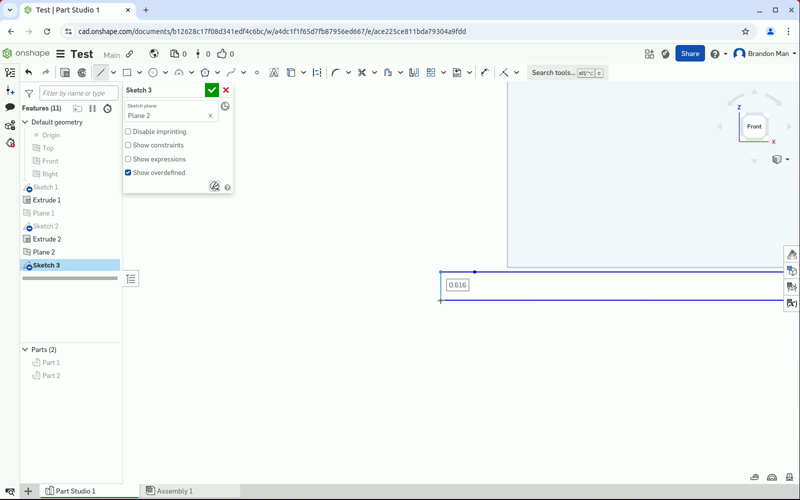
key_up(shift)
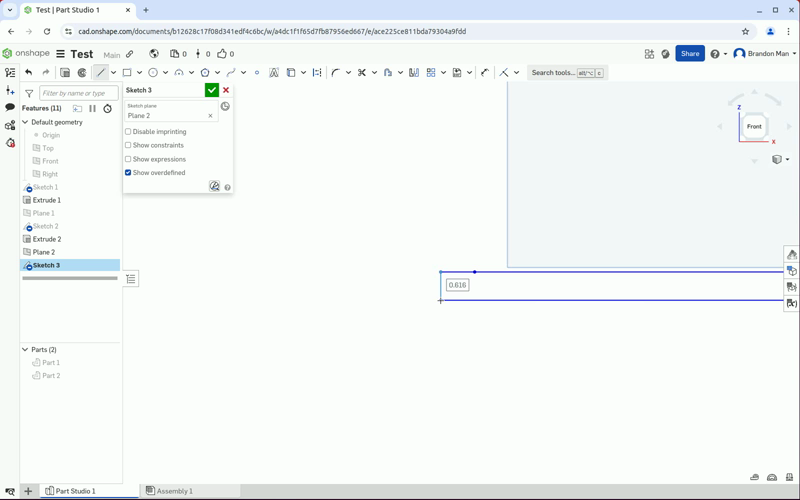
click(440, 300)
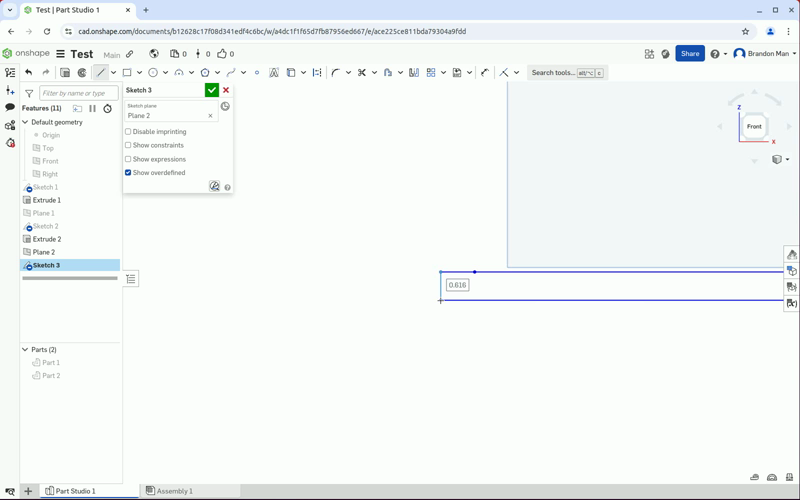
scroll(-6)
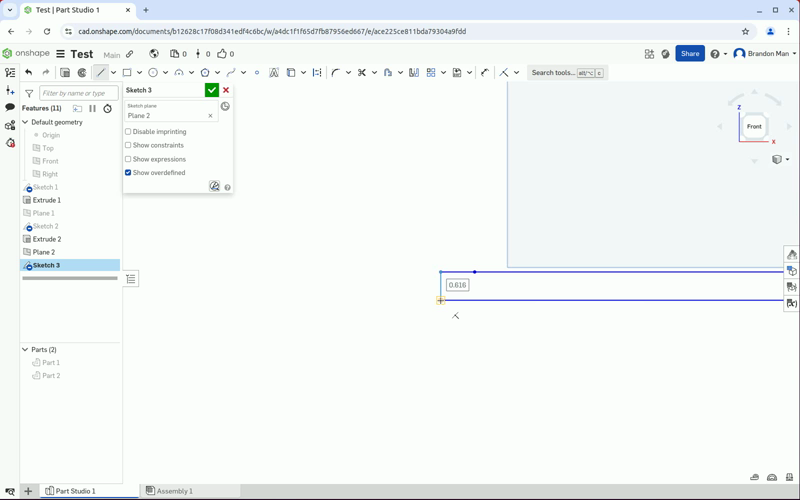
scroll(-6)
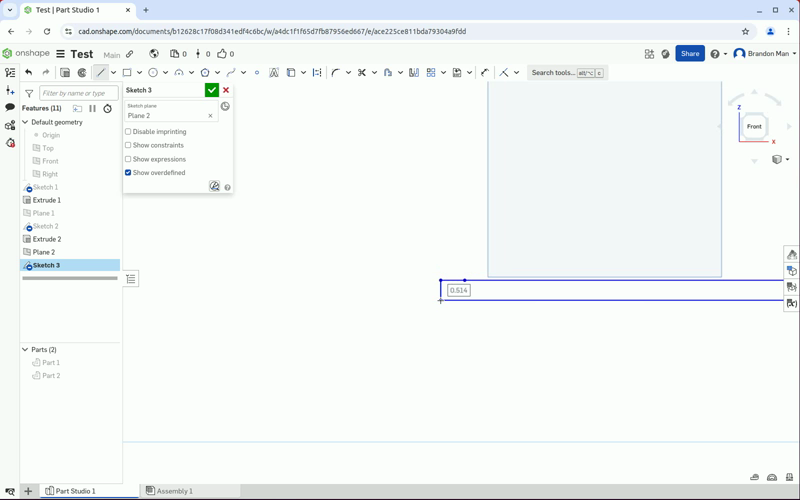
scroll(-6)
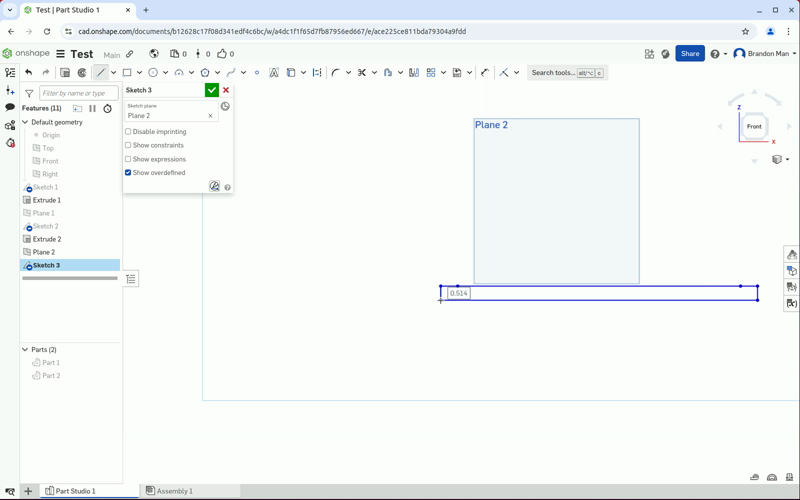
scroll(-6)
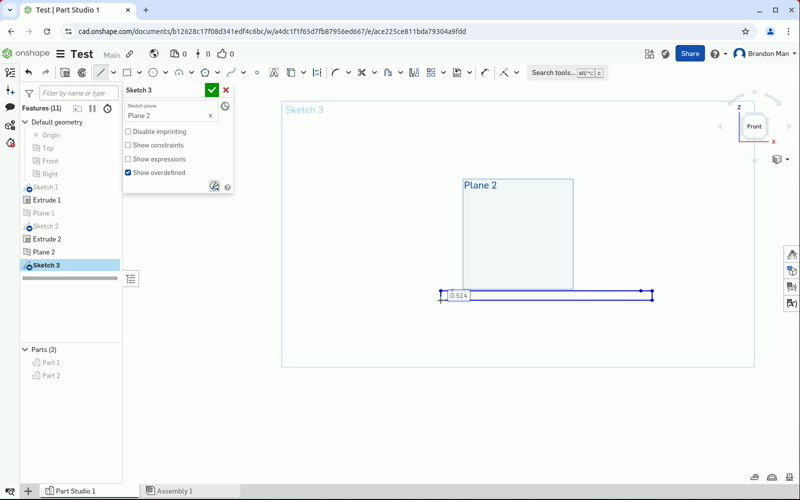
scroll(-6)
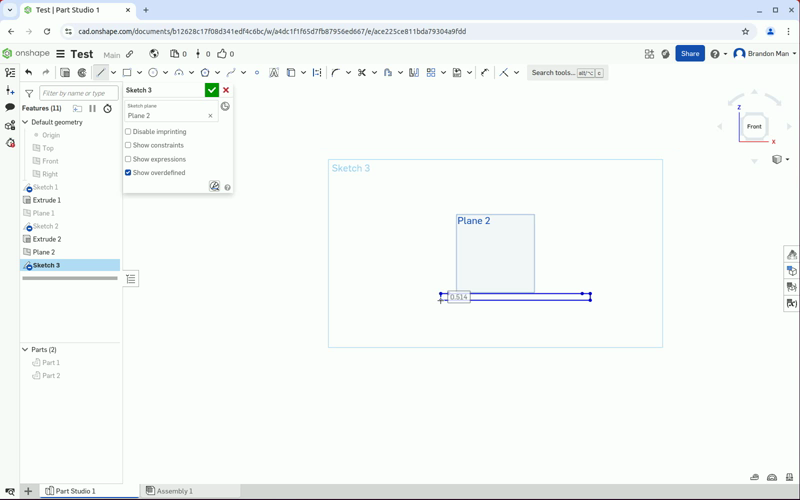
scroll(-6)
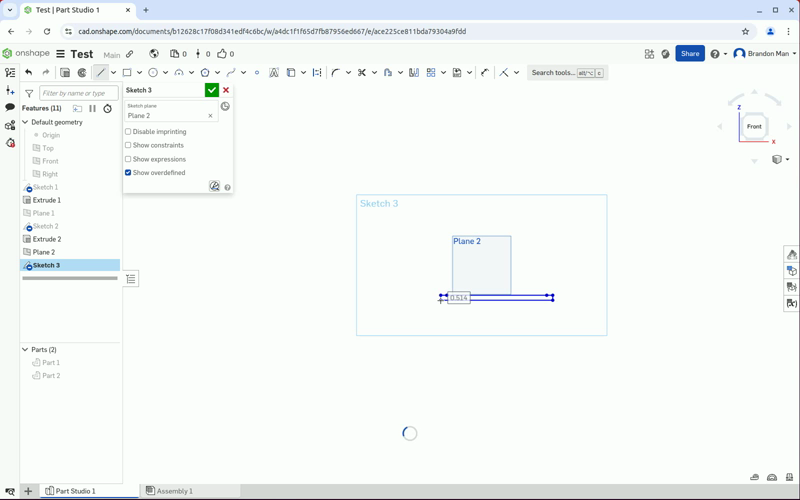
scroll(-6)
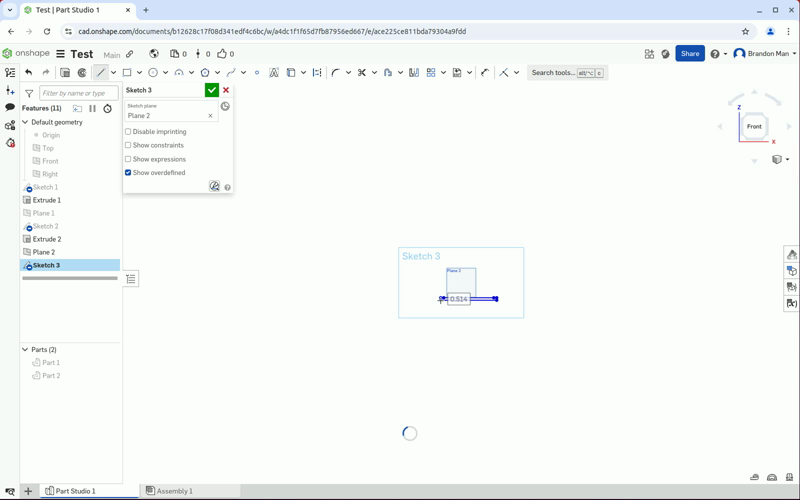
key(esc)
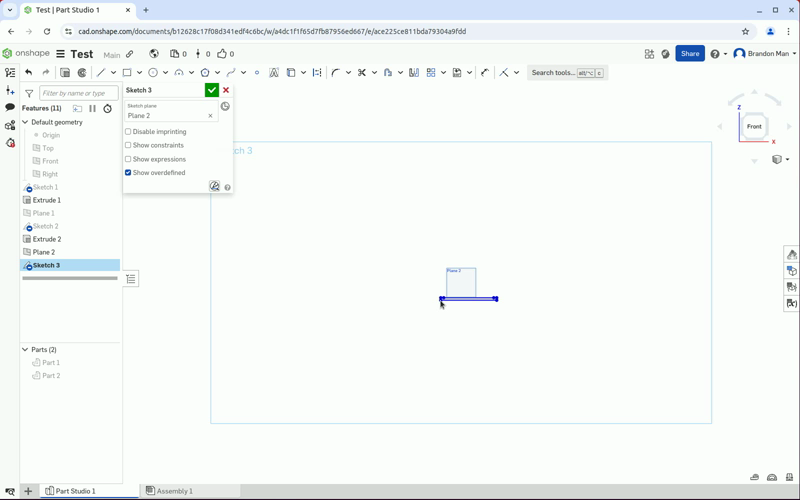
mouse_move(443, 298)
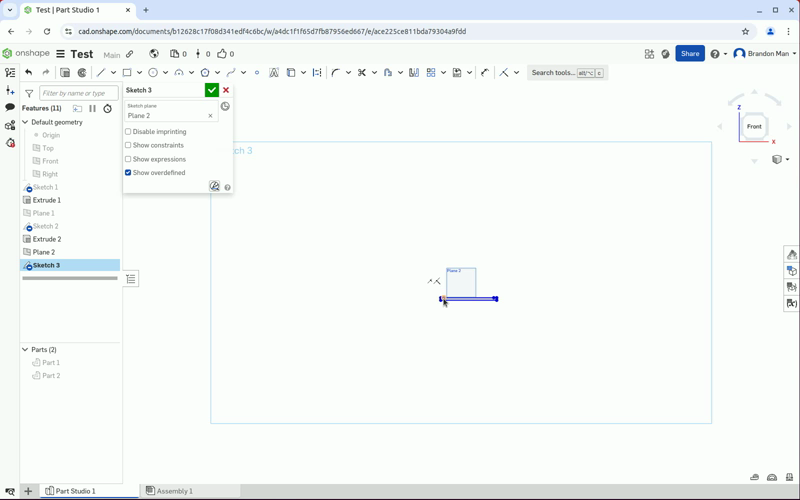
scroll(6)
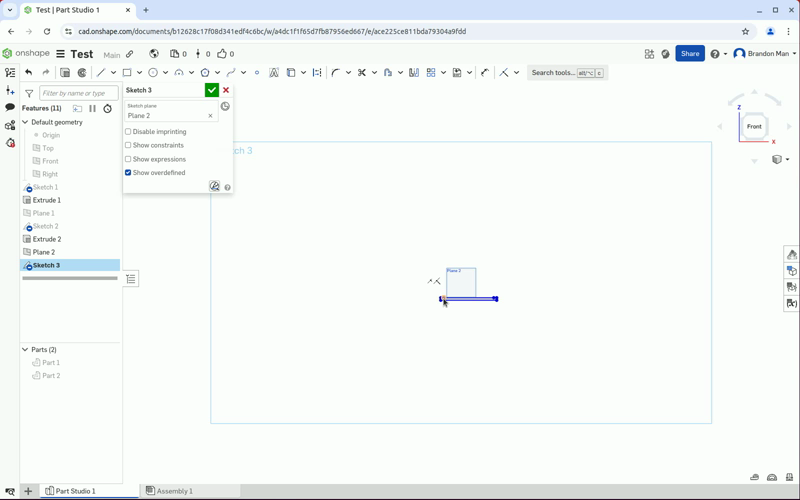
scroll(6)
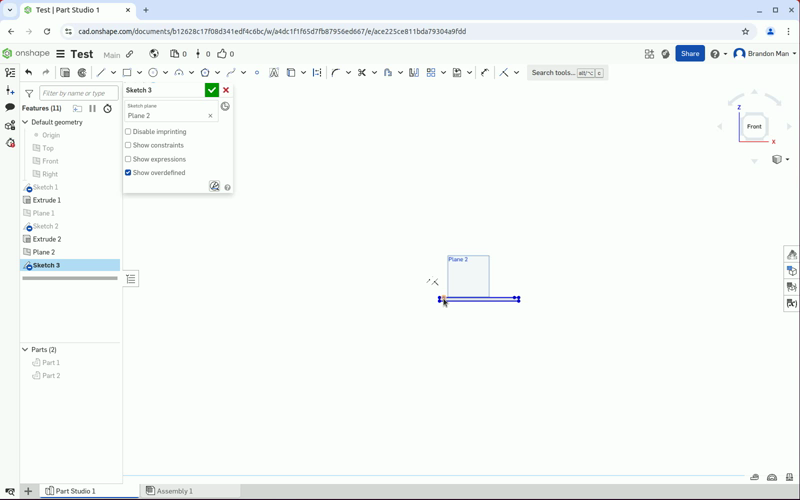
scroll(6)
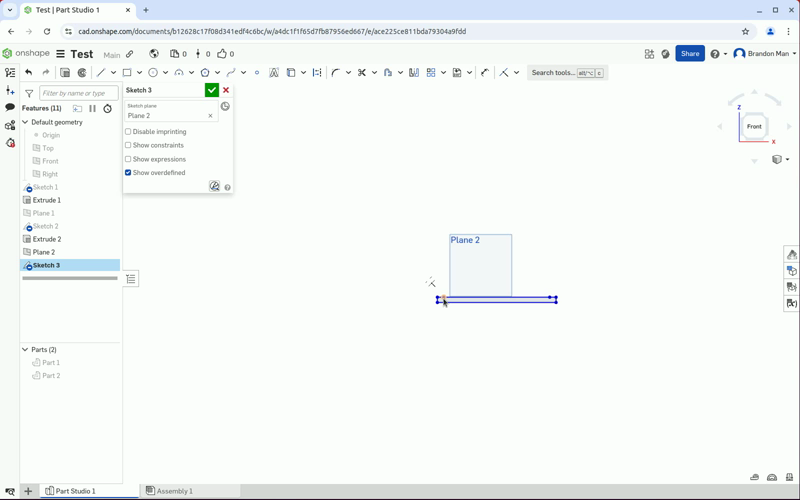
scroll(6)
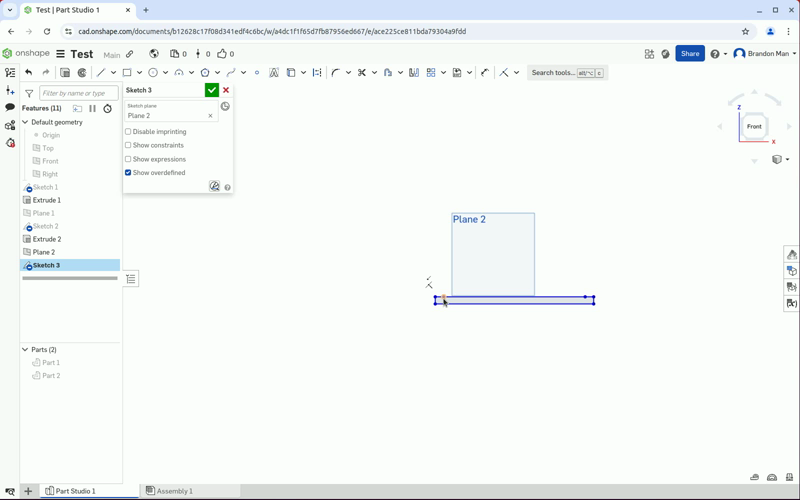
scroll(6)
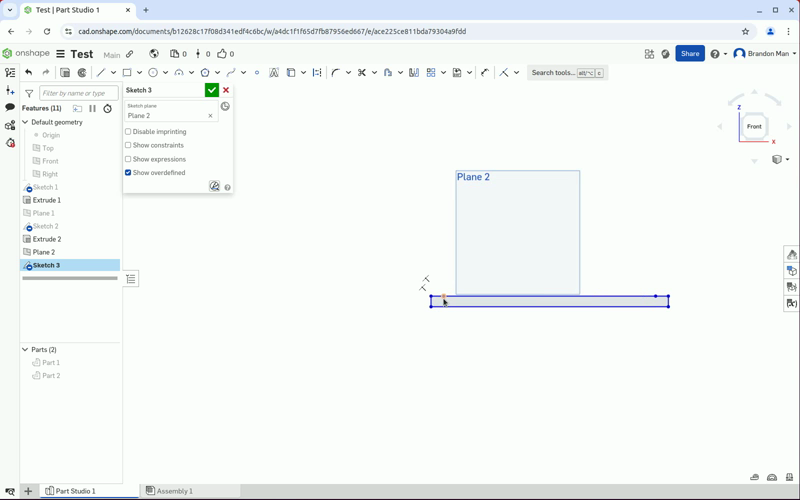
scroll(6)
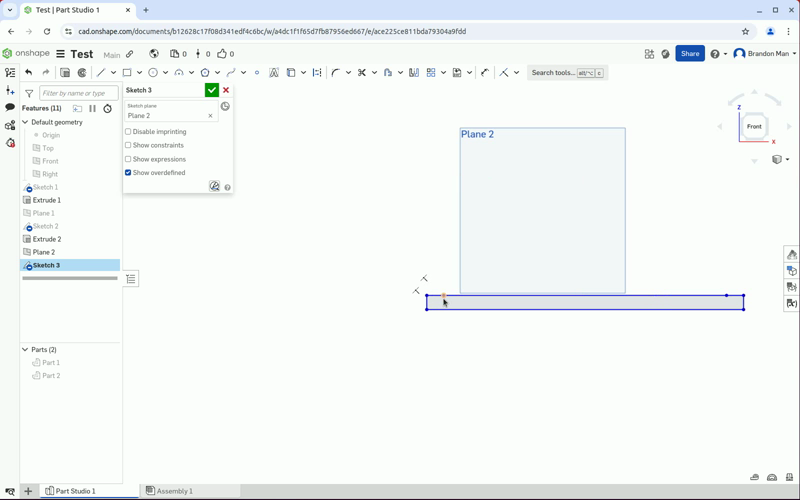
scroll(6)
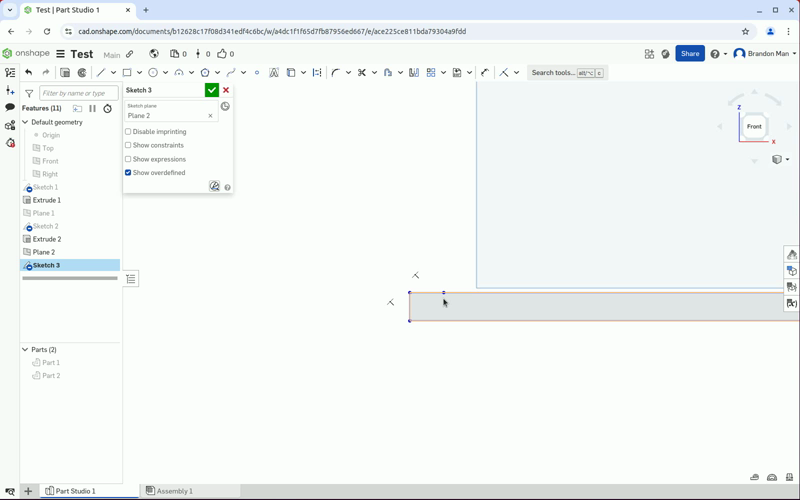
click(443, 298)
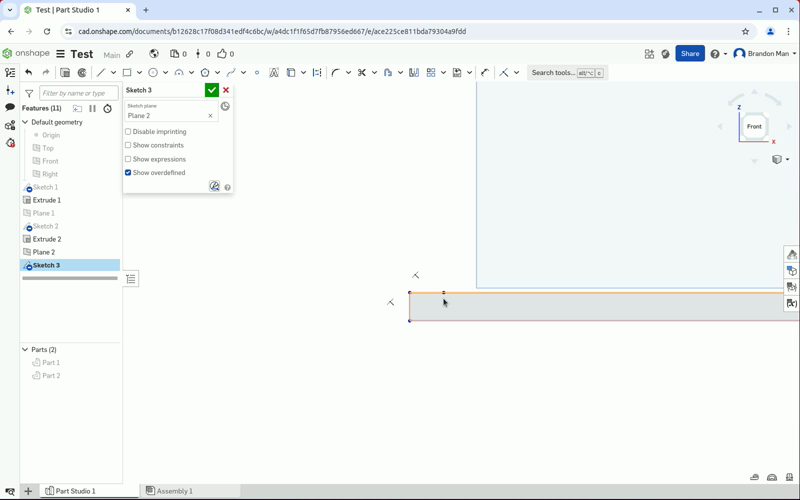
scroll(-6)
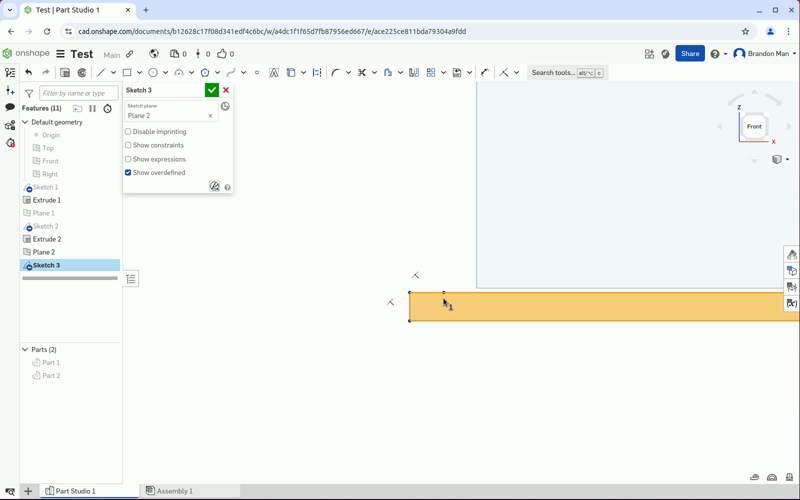
scroll(-6)
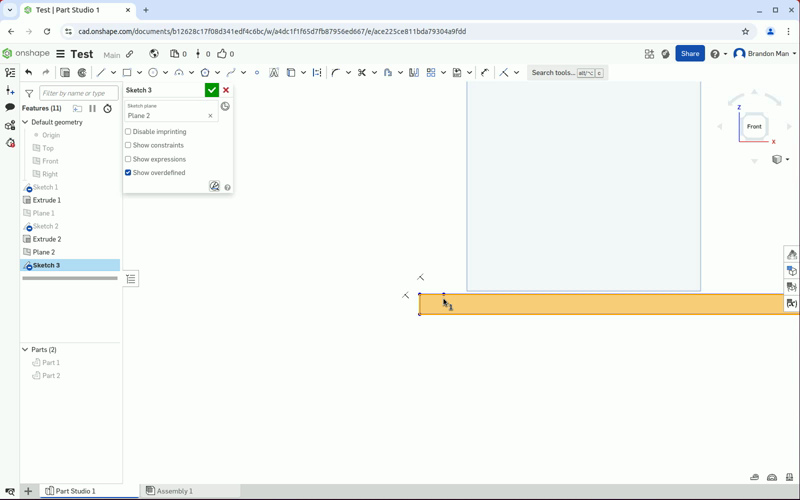
scroll(-6)
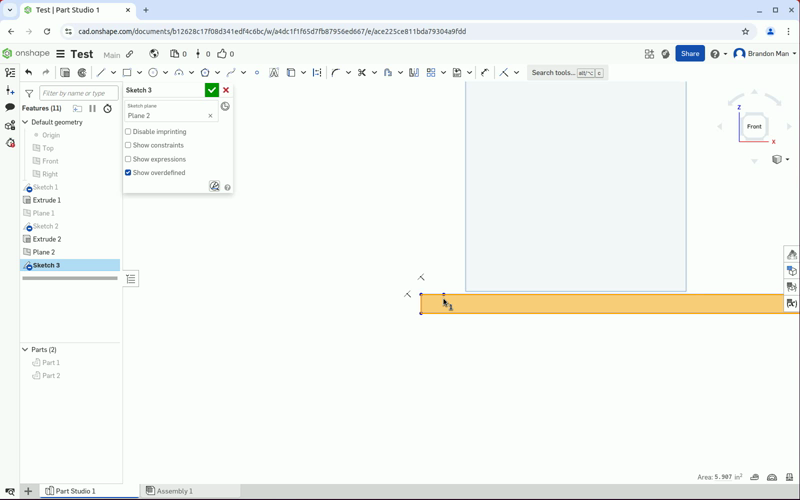
scroll(-6)
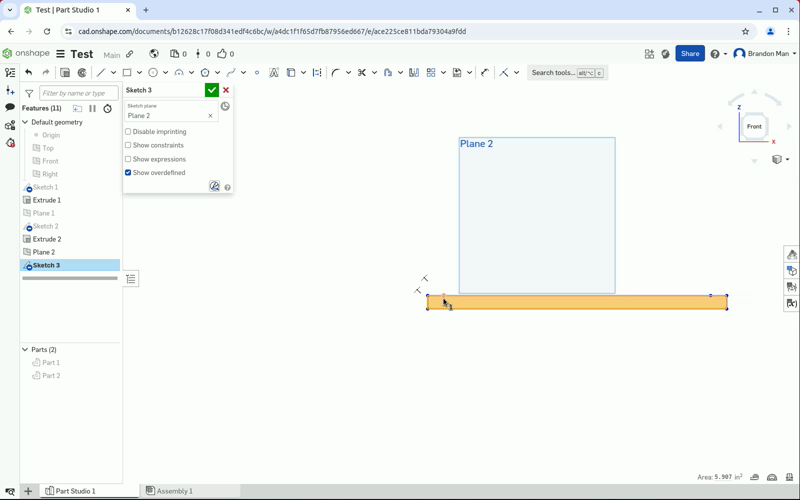
scroll(-6)
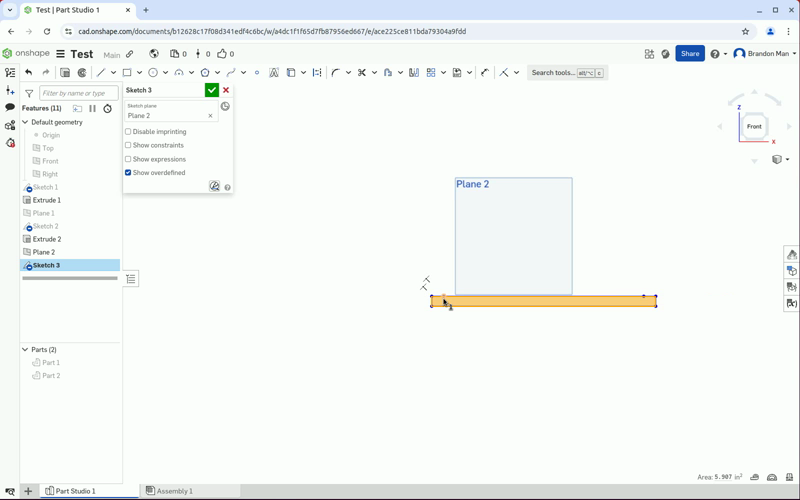
scroll(-6)
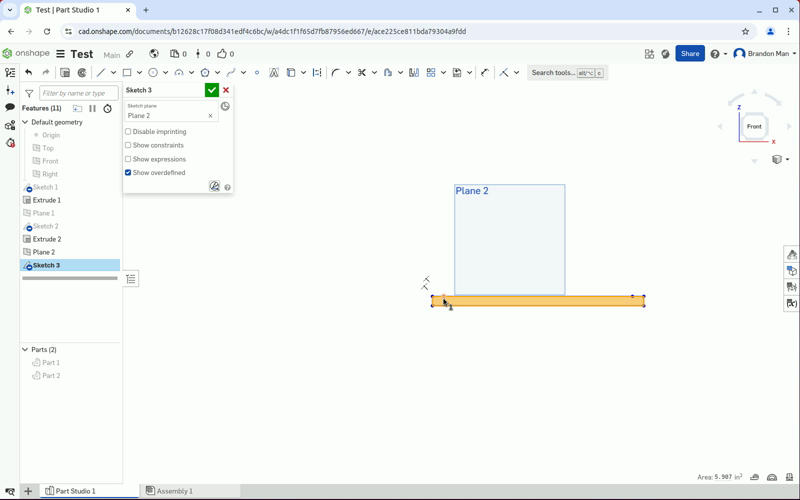
scroll(-6)
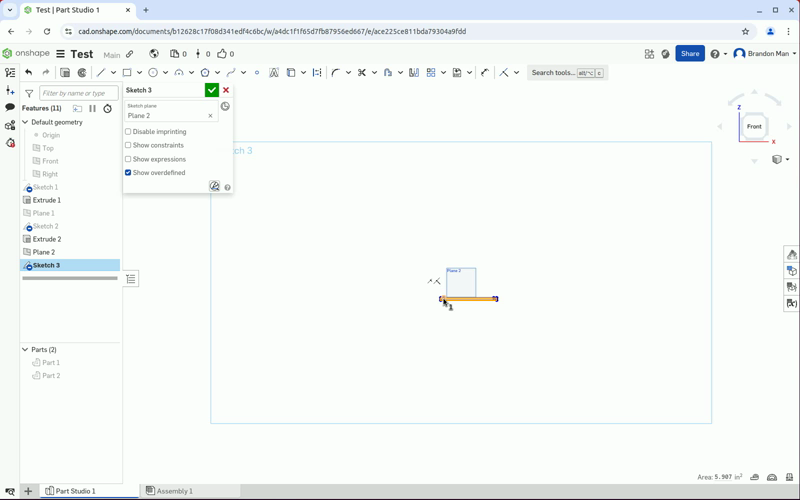
mouse_move(73, 352)
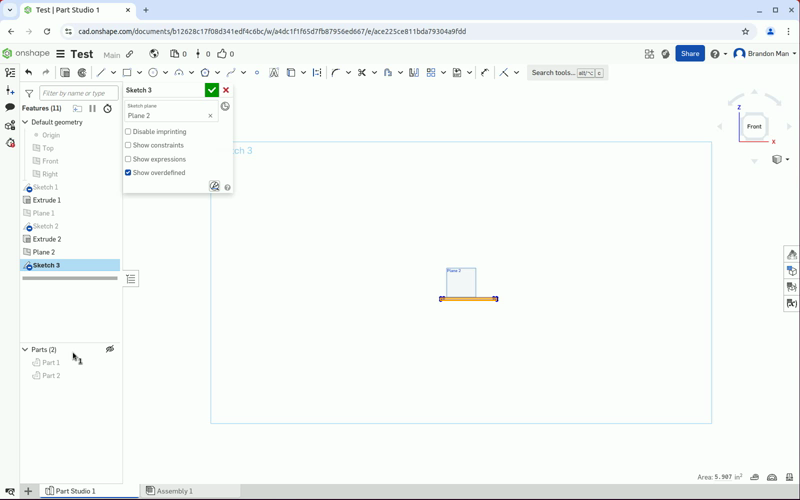
key(shift+y)
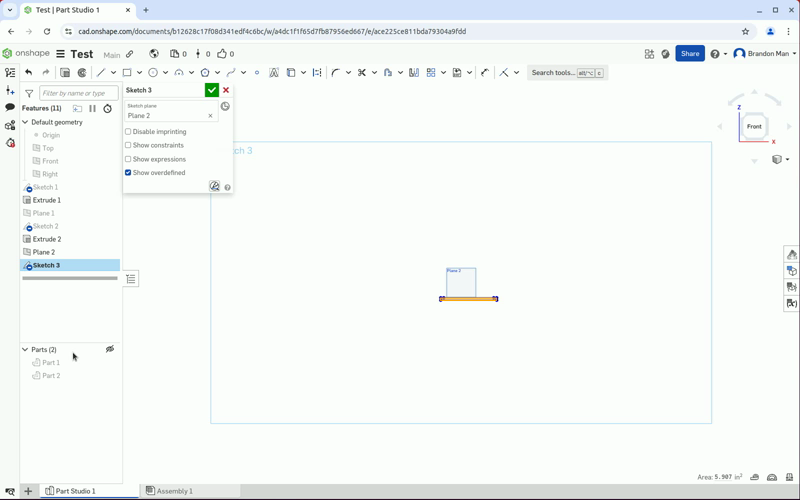
key(shift+e)
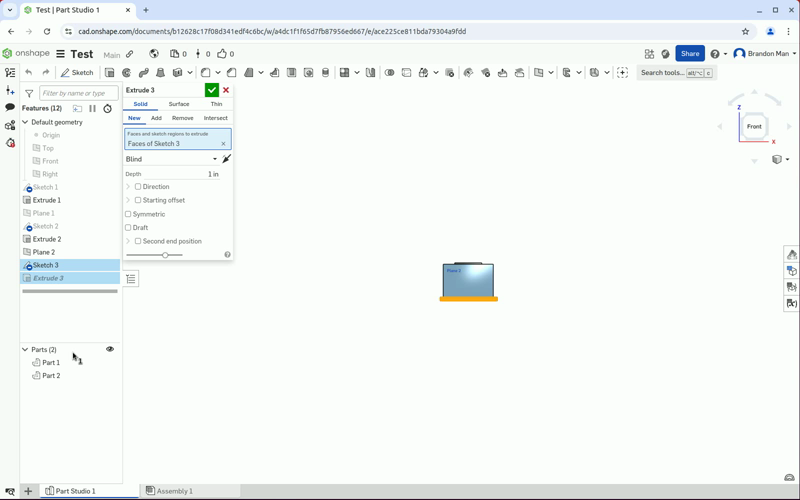
mouse_move(143, 106)
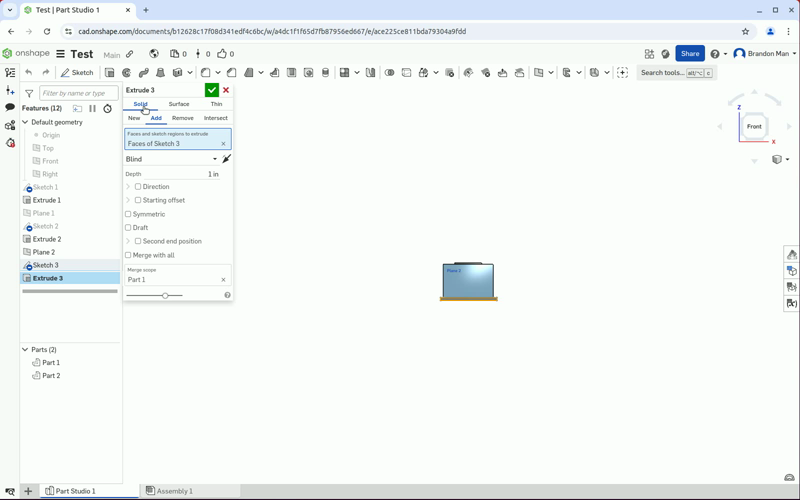
click(143, 106)
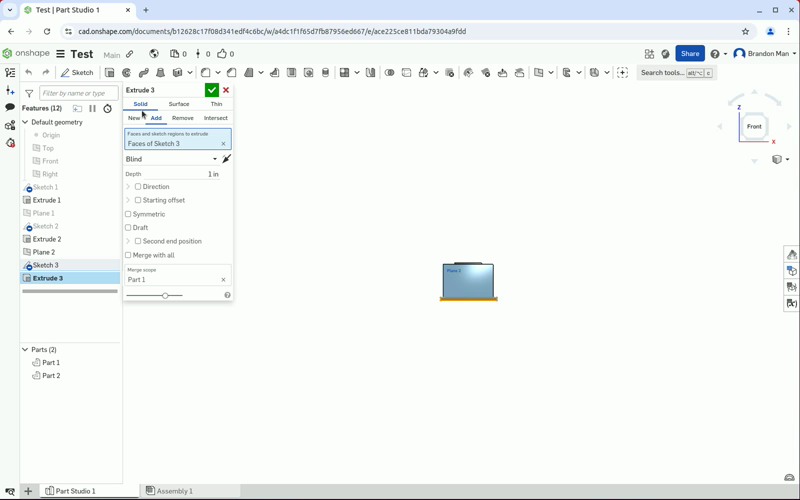
mouse_move(137, 120)
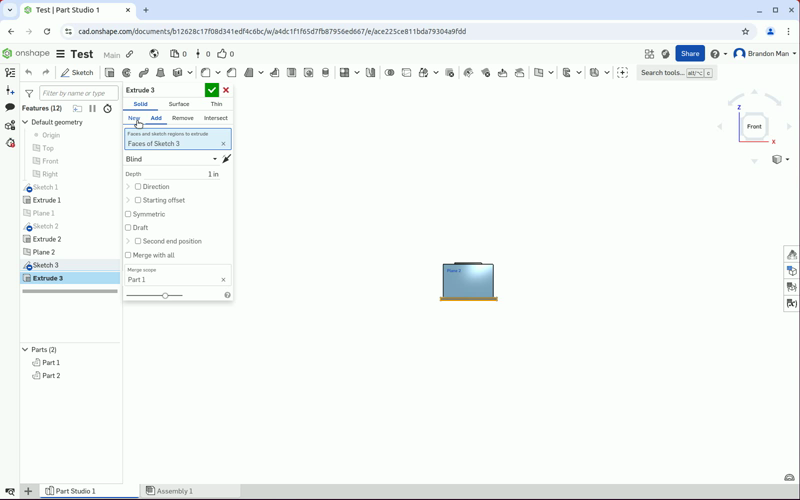
click(137, 120)
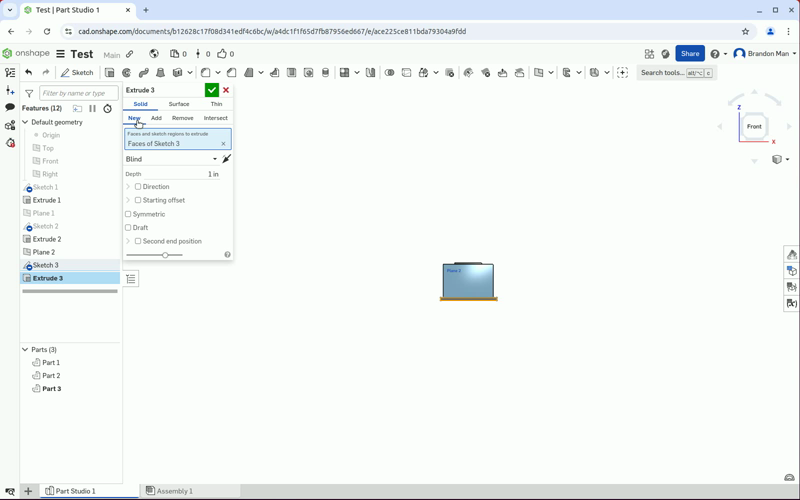
key(tab, 4)
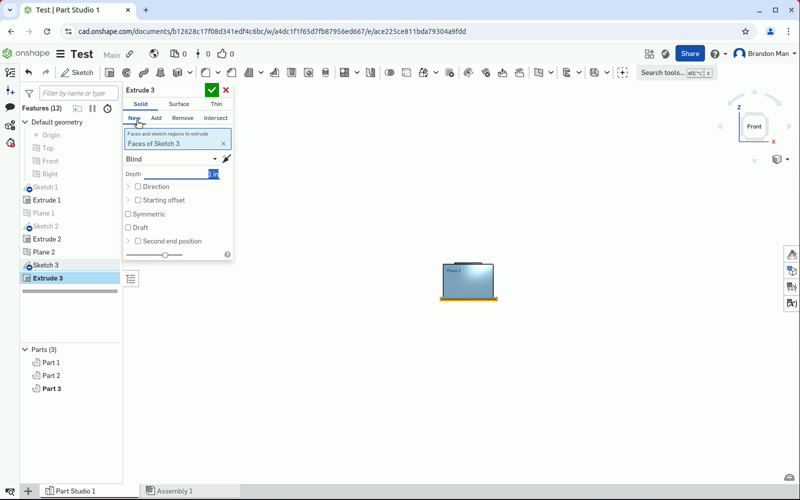
text(-23.108)
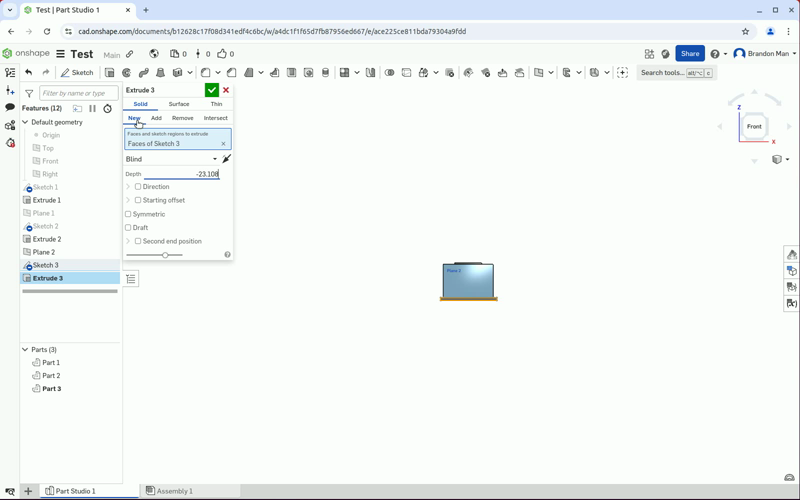
key(enter)
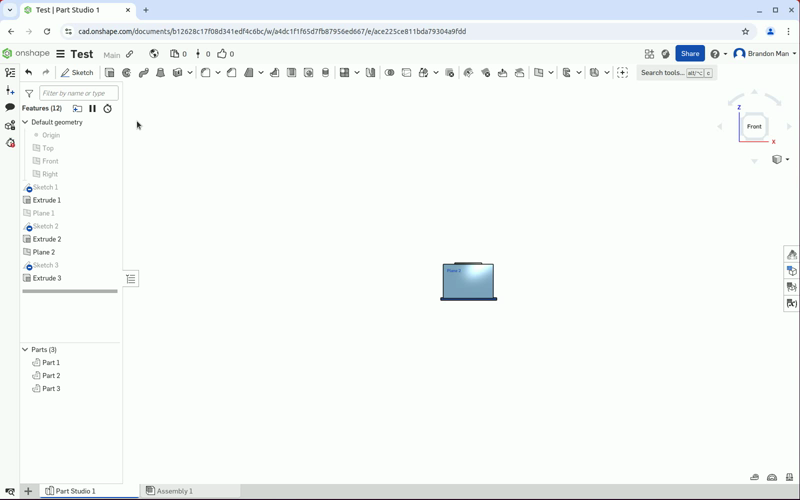
key(shift+h)
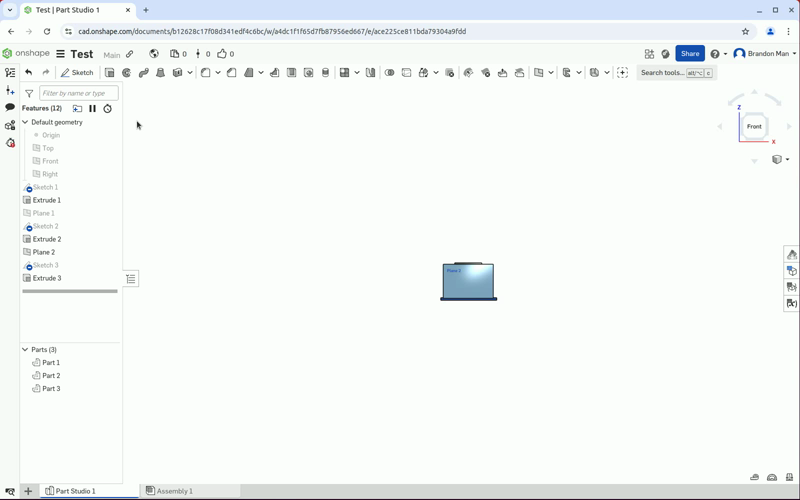
key(shift+h)
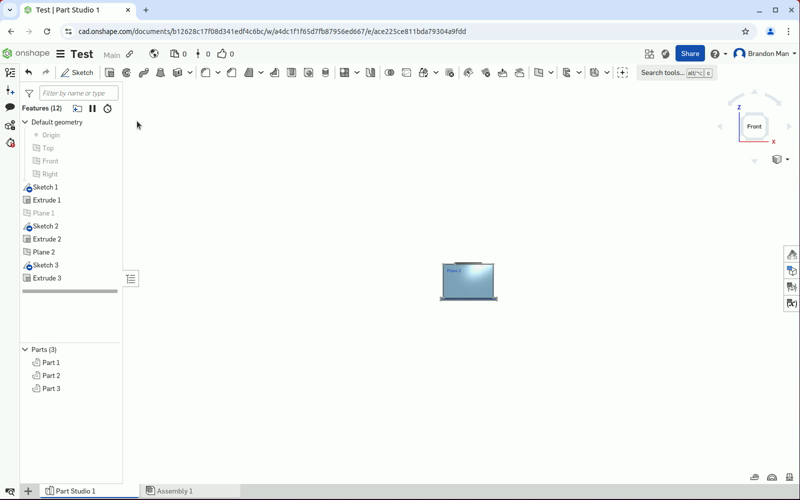
key(shift+7)
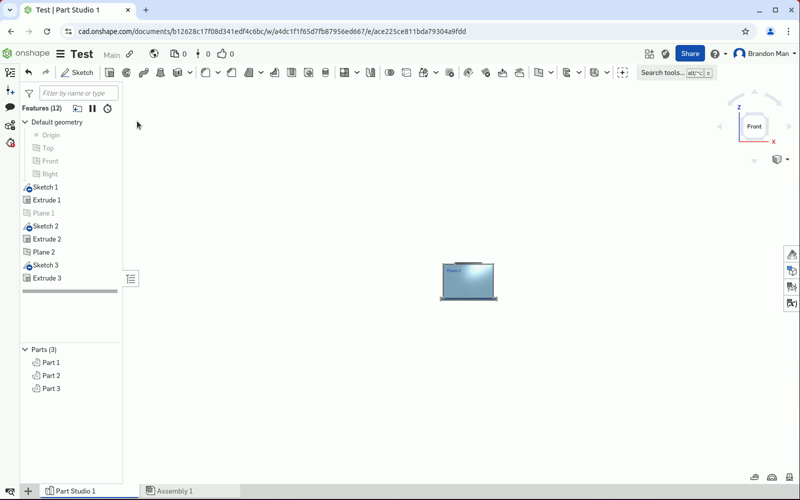
key(left, 2)
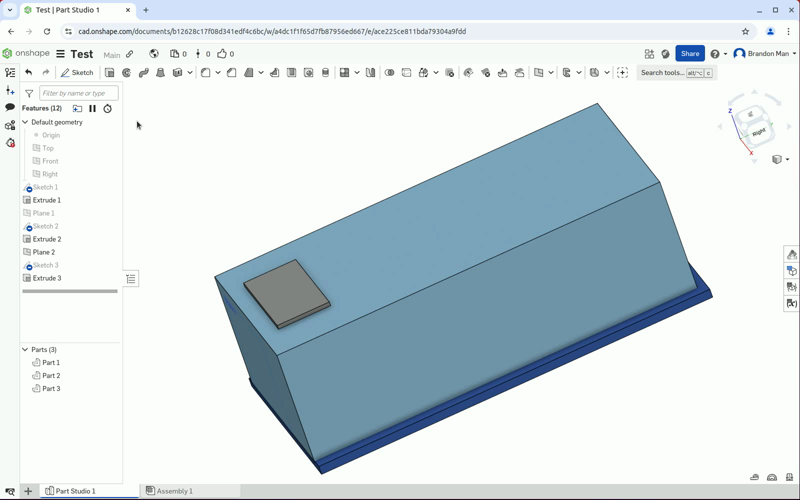
key(down, 2)
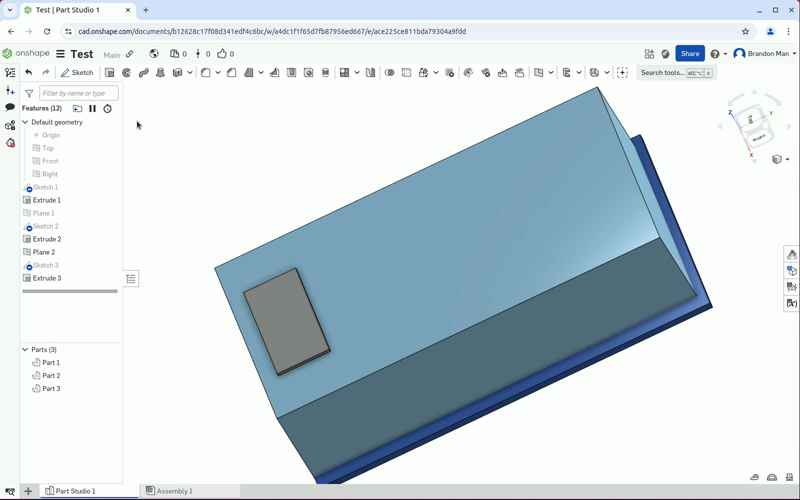
key(up, 2)
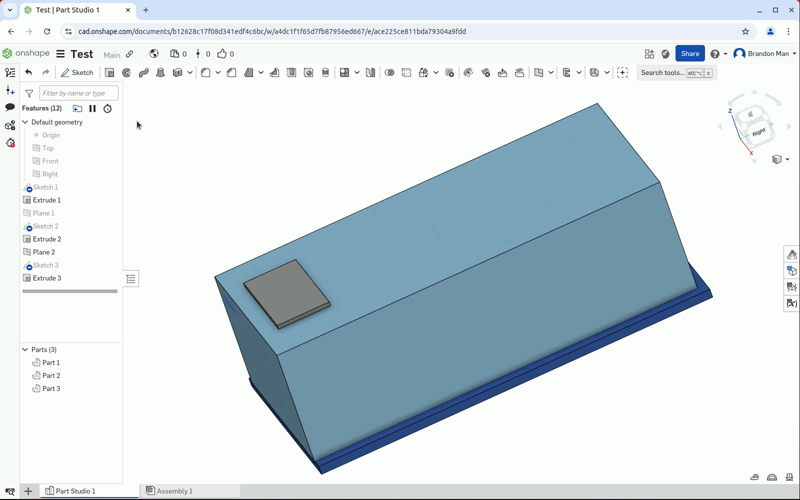
key(right, 2)
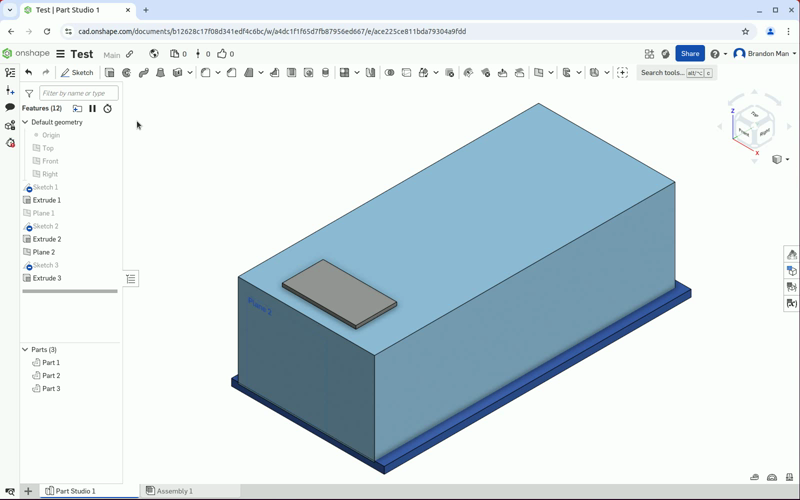
mouse_move(73, 189)
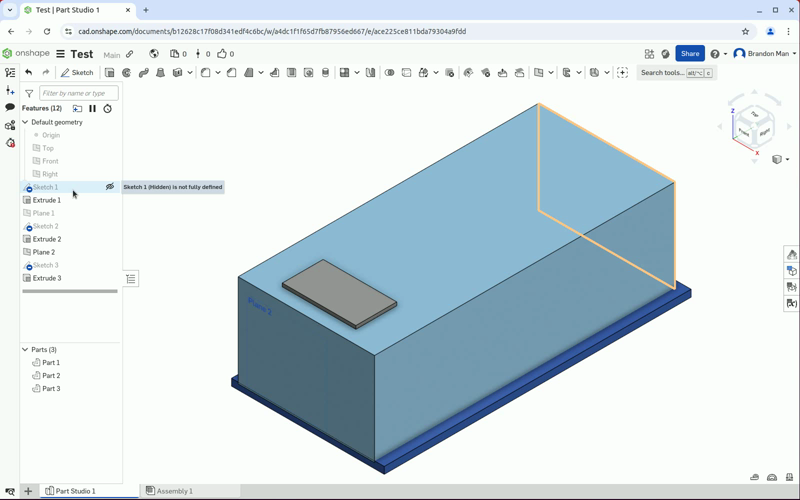
click(73, 189)